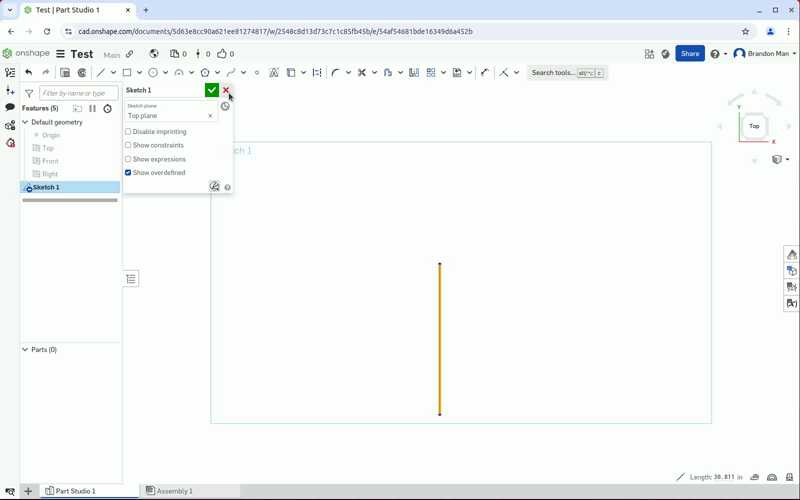
key(shift+h)
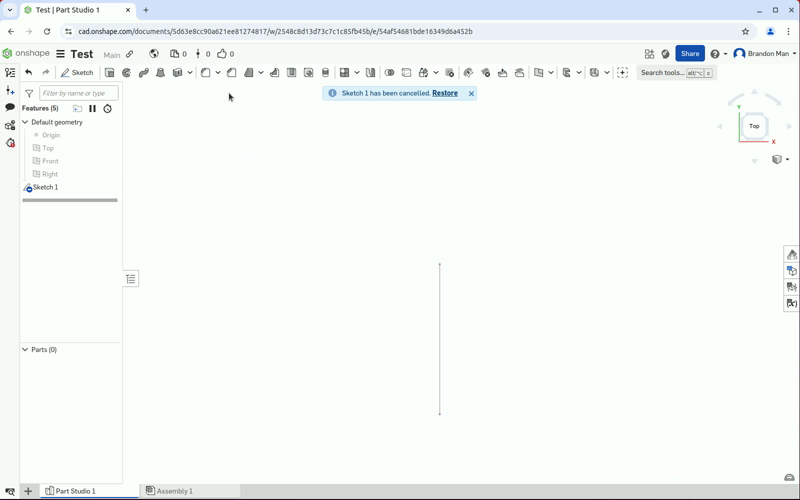
key(shift+s)
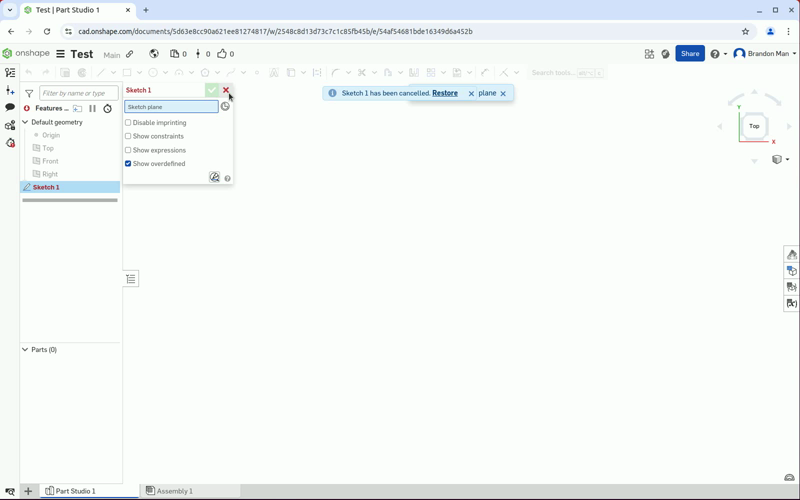
mouse_move(73, 150)
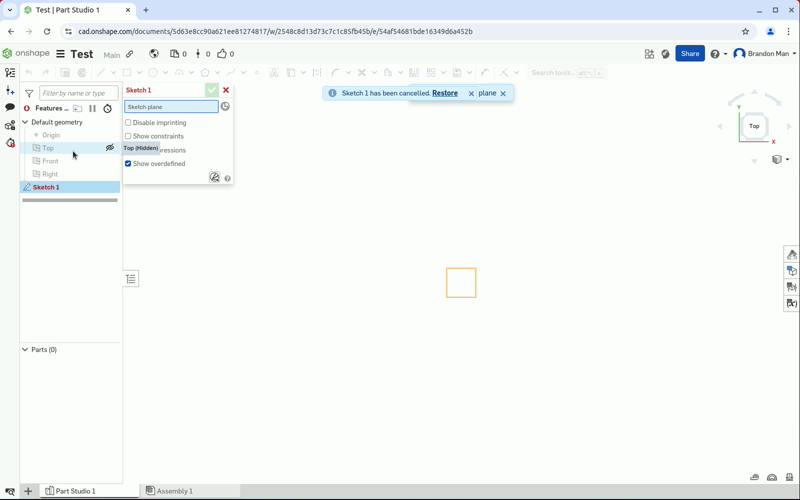
click(73, 150)
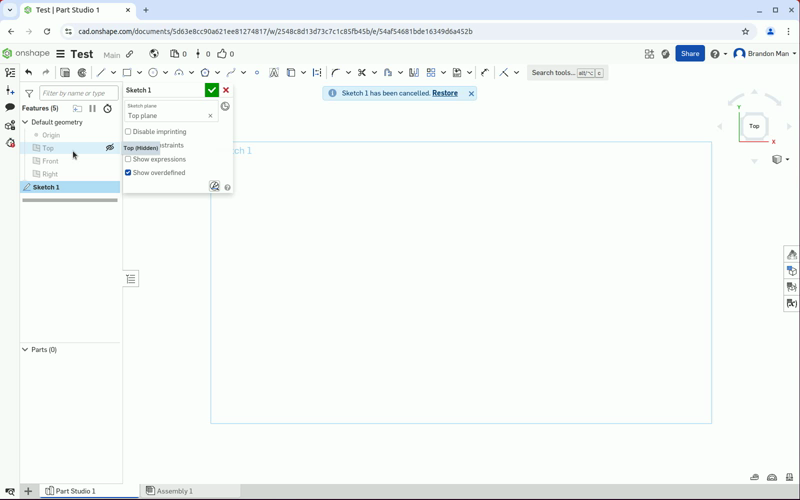
mouse_move(73, 352)
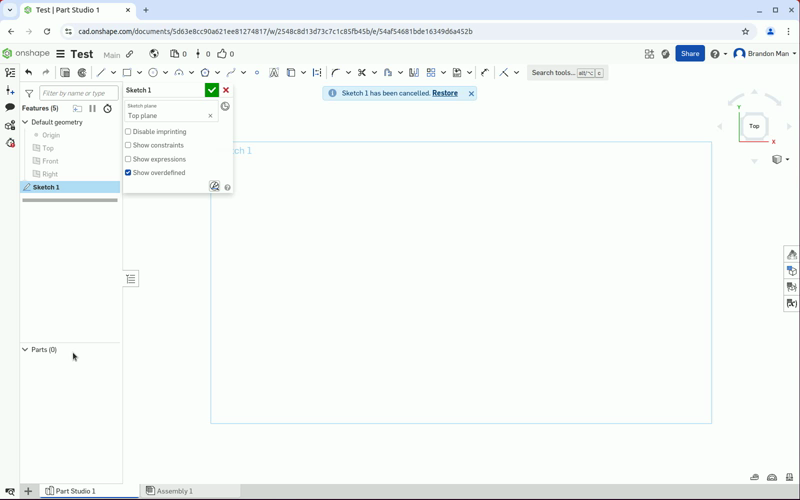
key(y)
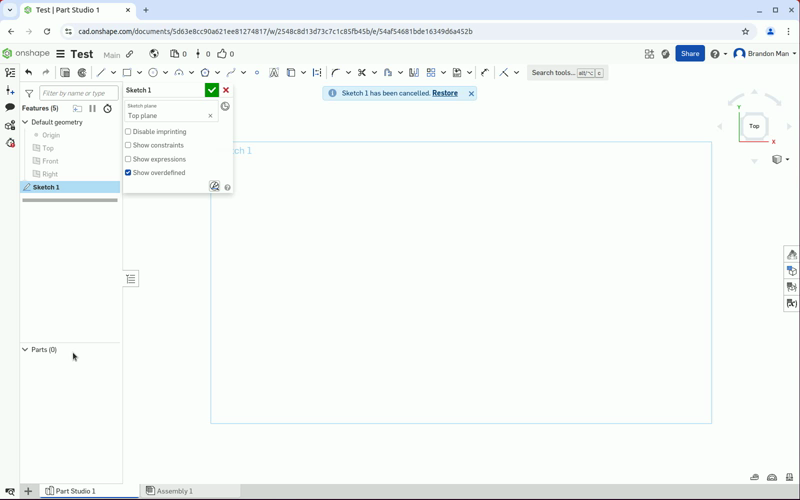
key(l)
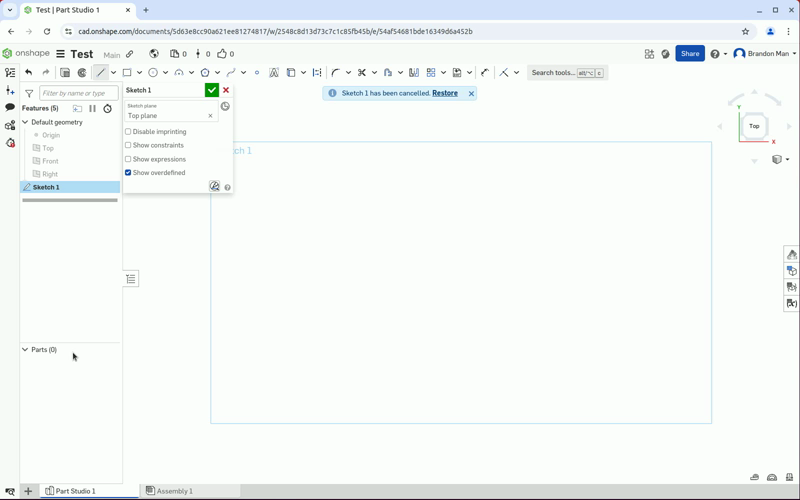
key_down(shift)
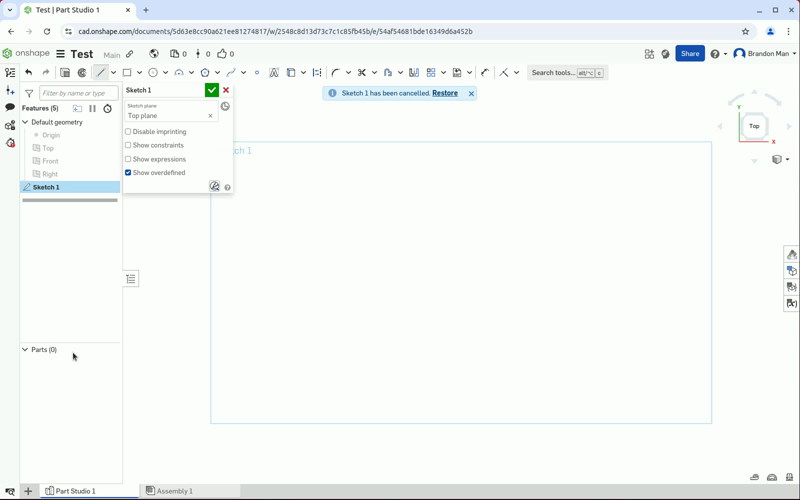
mouse_move(461, 293)
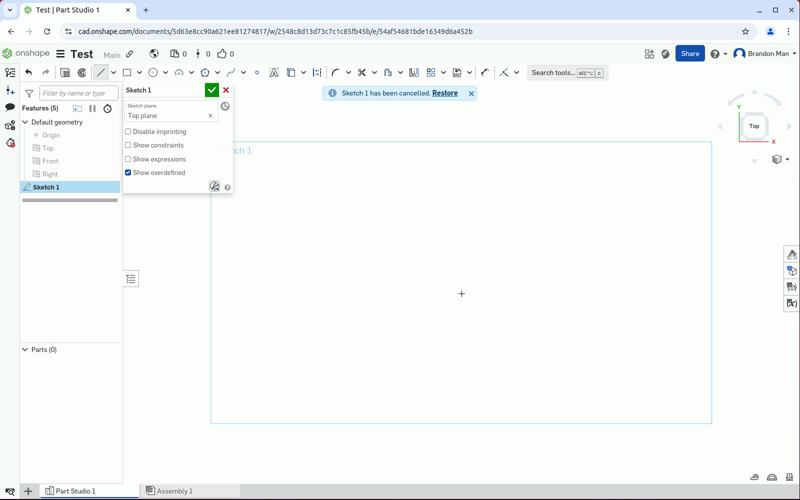
click(461, 293)
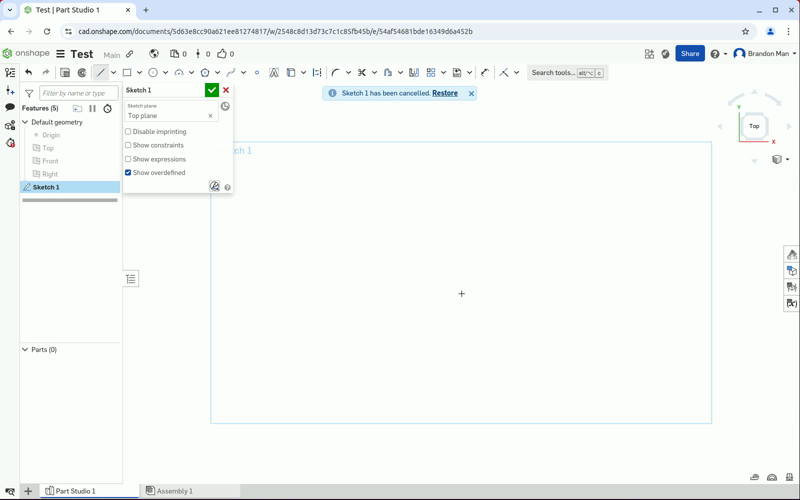
key_up(shift)
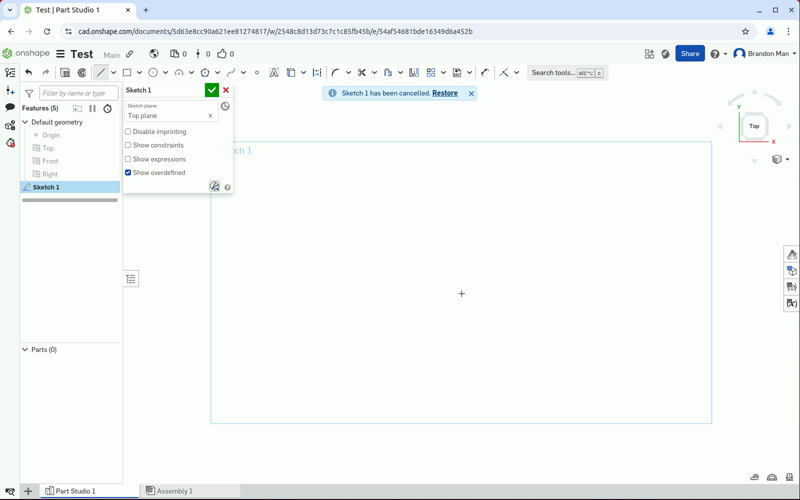
key_down(shift)
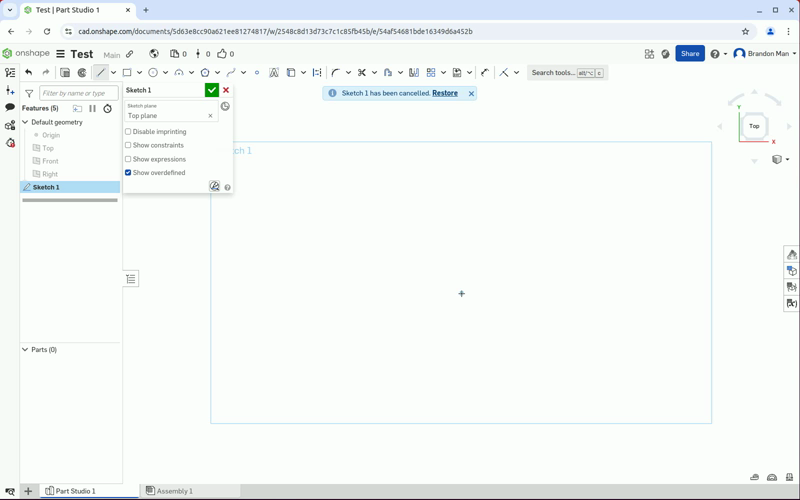
mouse_move(492, 293)
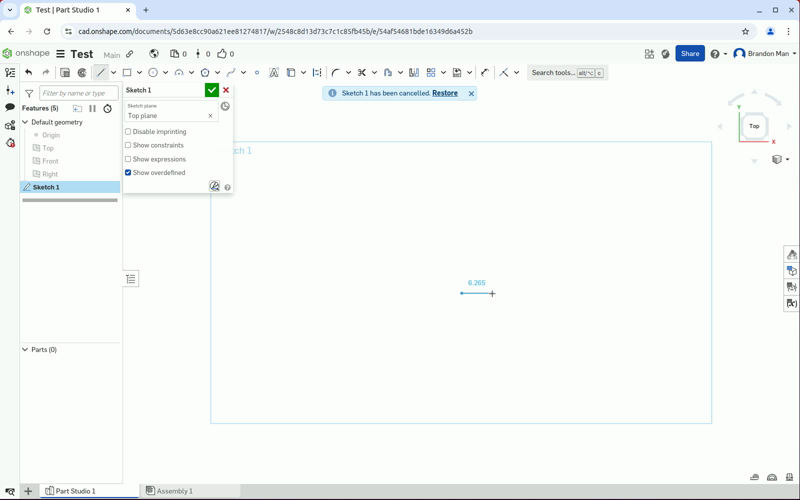
mouse_move(461, 286)
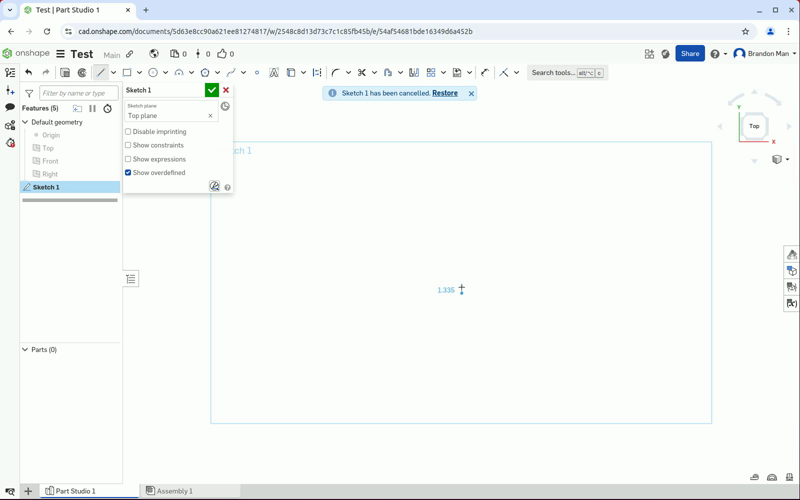
scroll(6)
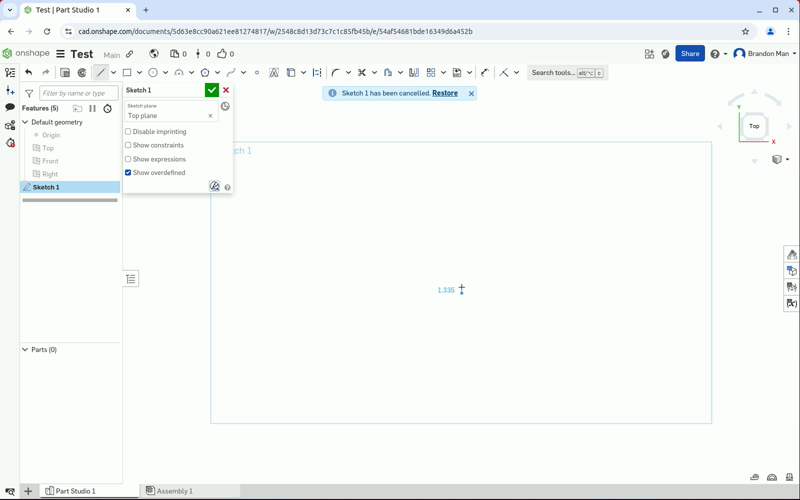
scroll(6)
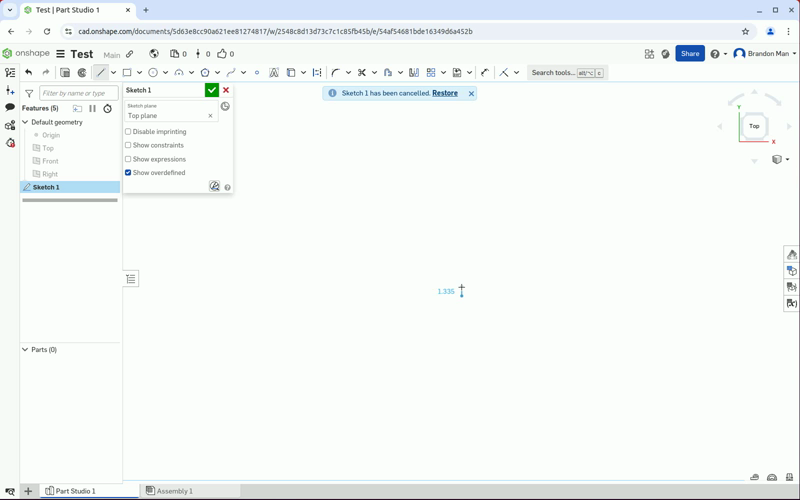
scroll(6)
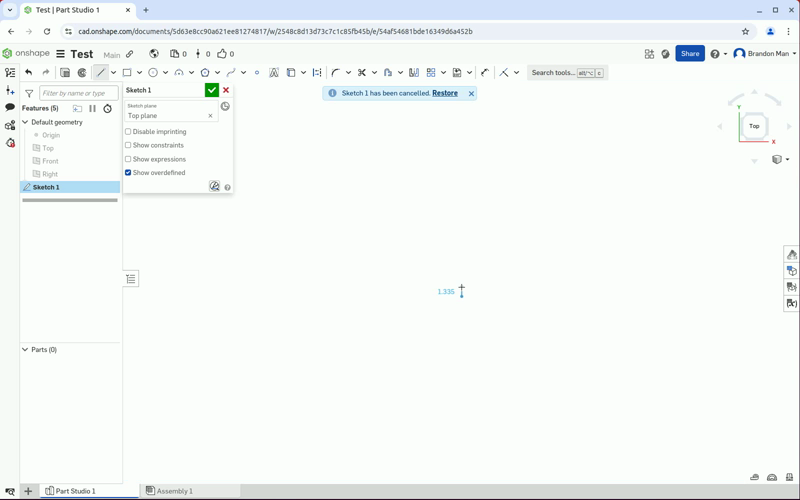
scroll(6)
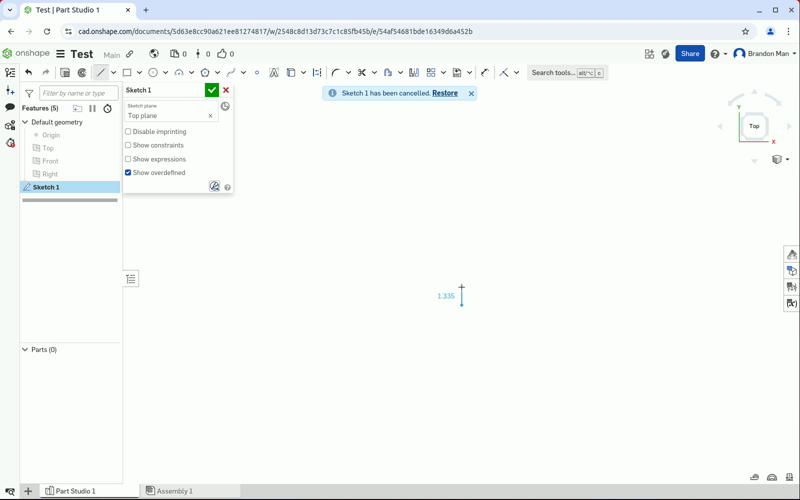
scroll(6)
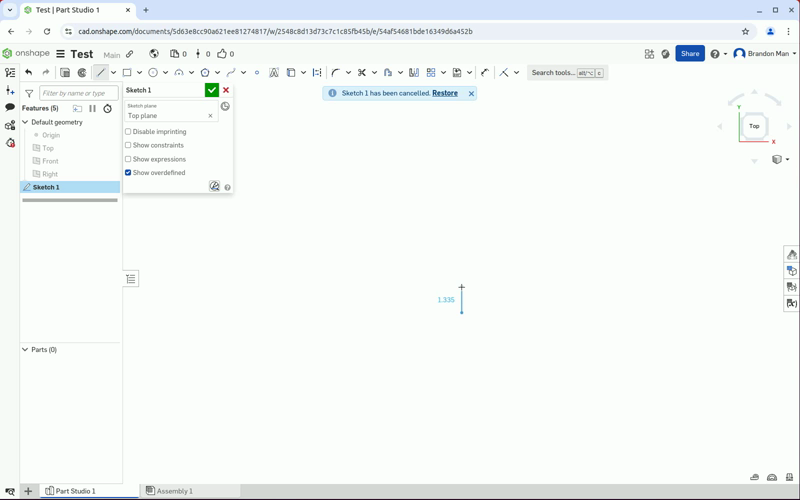
scroll(6)
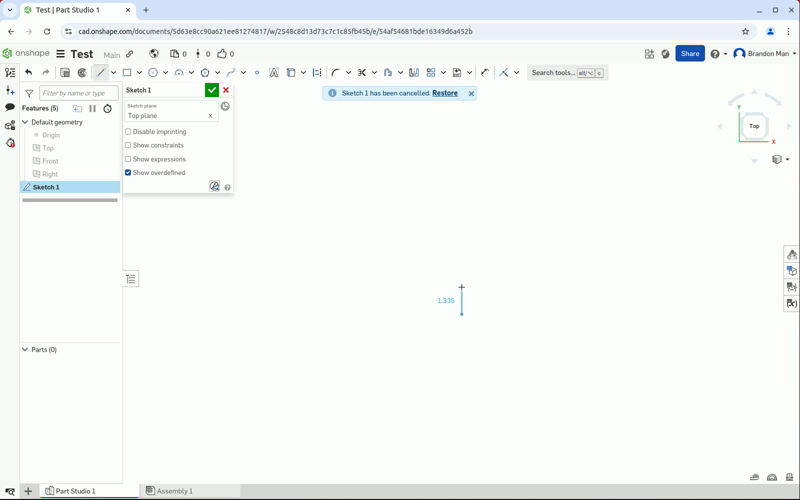
scroll(6)
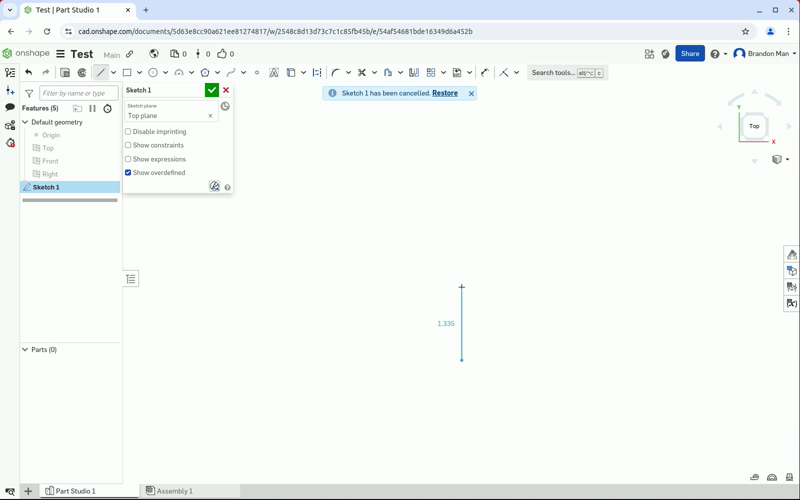
click(461, 286)
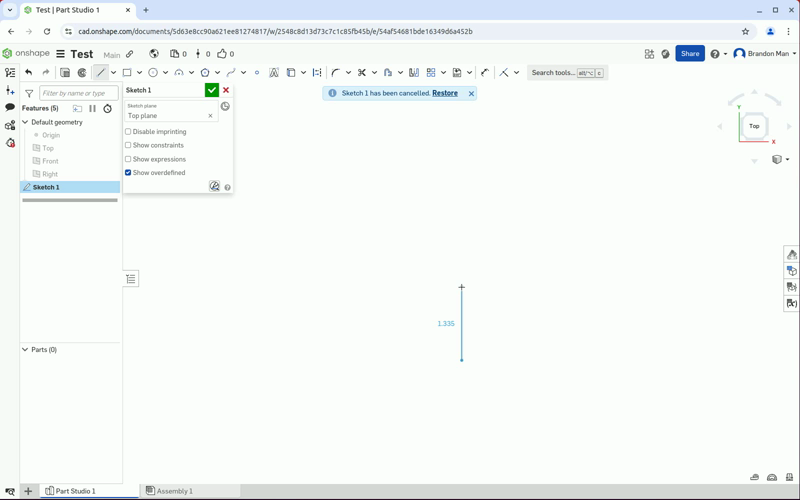
scroll(-6)
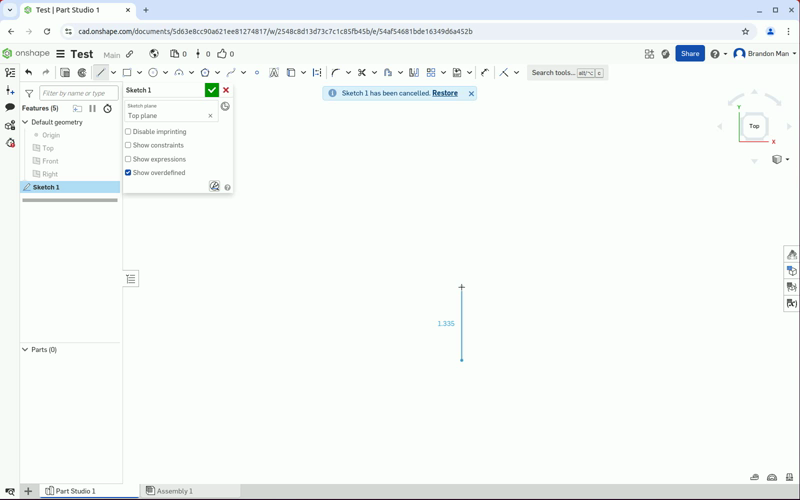
scroll(-6)
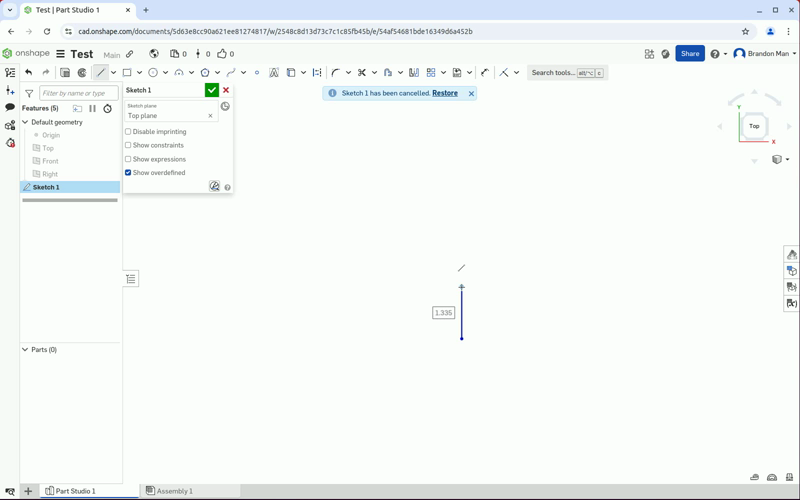
scroll(-6)
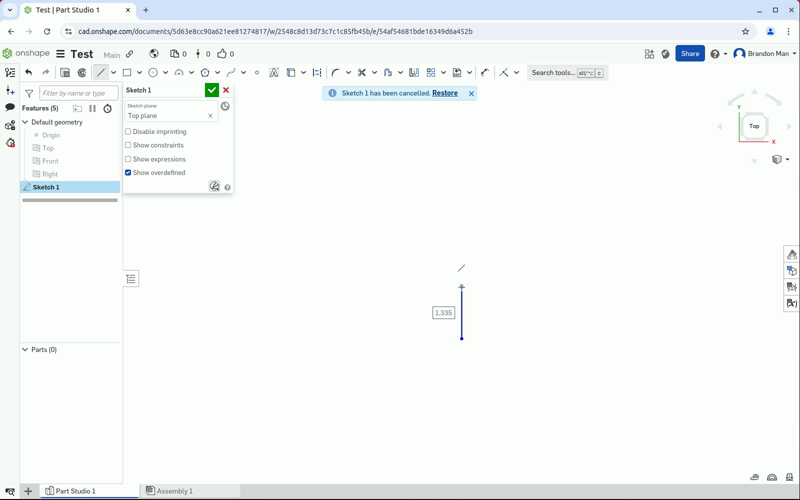
scroll(-6)
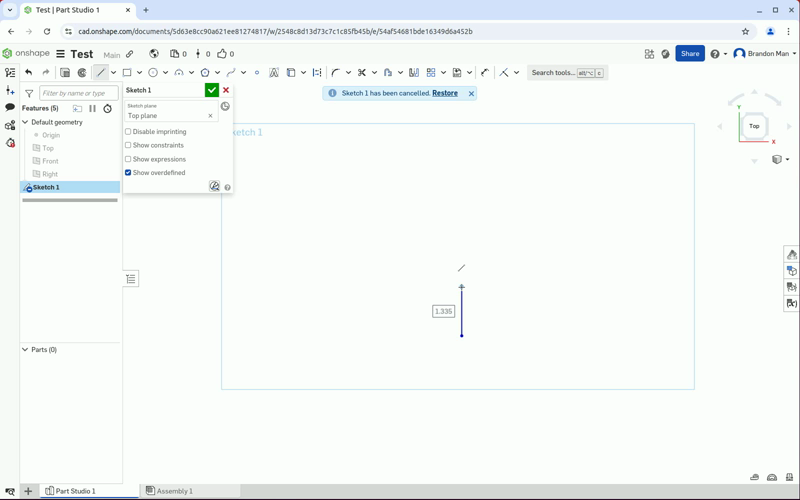
scroll(-6)
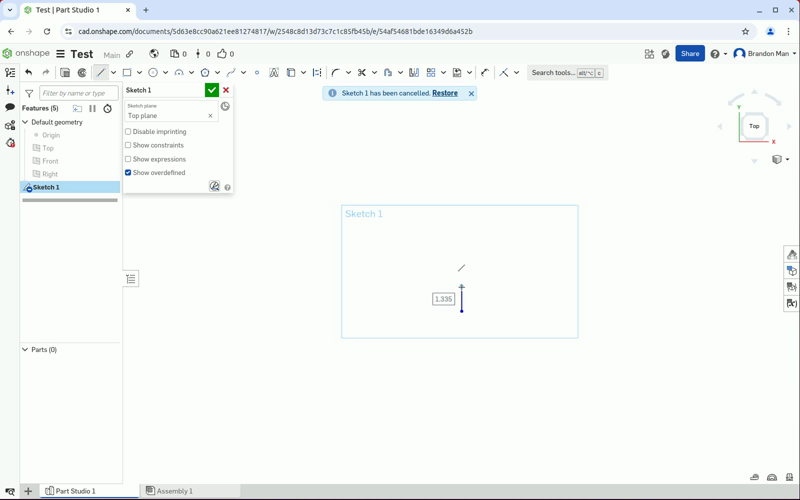
scroll(-6)
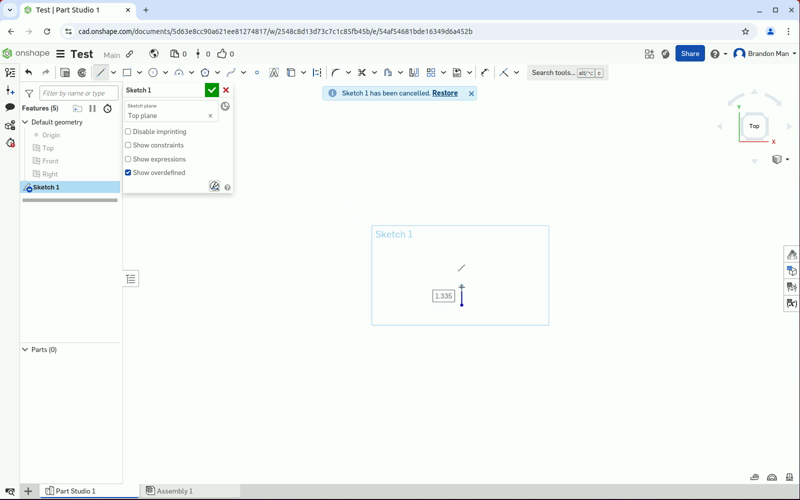
scroll(-6)
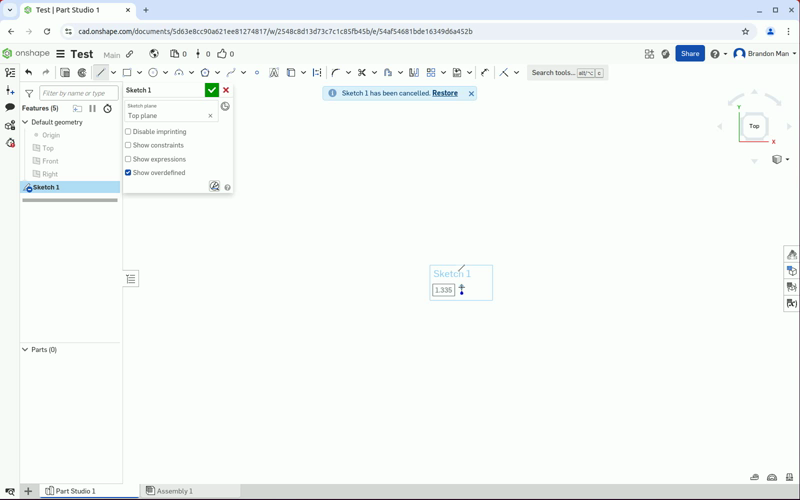
key_up(shift)
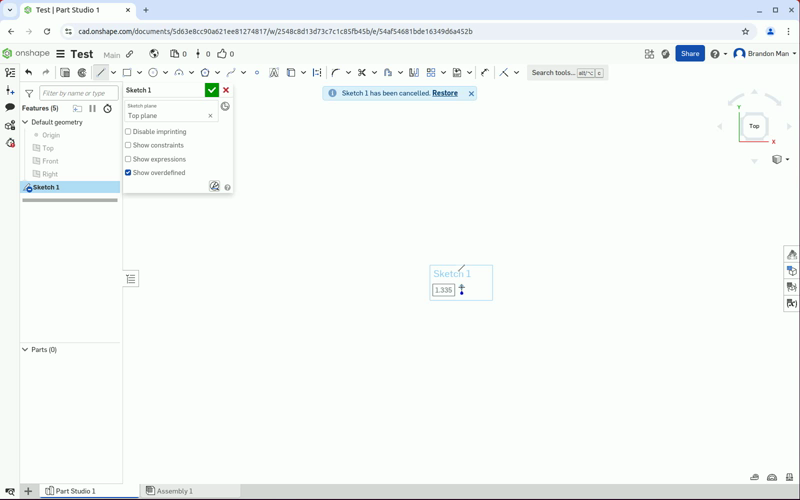
key(esc)
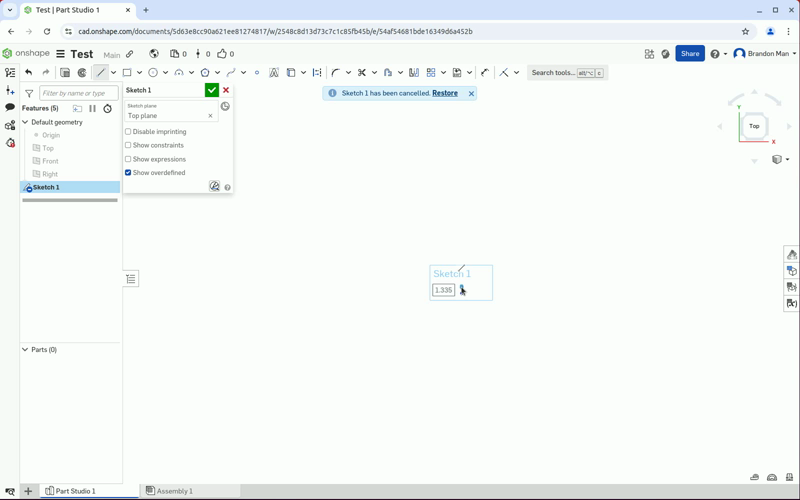
key(a)
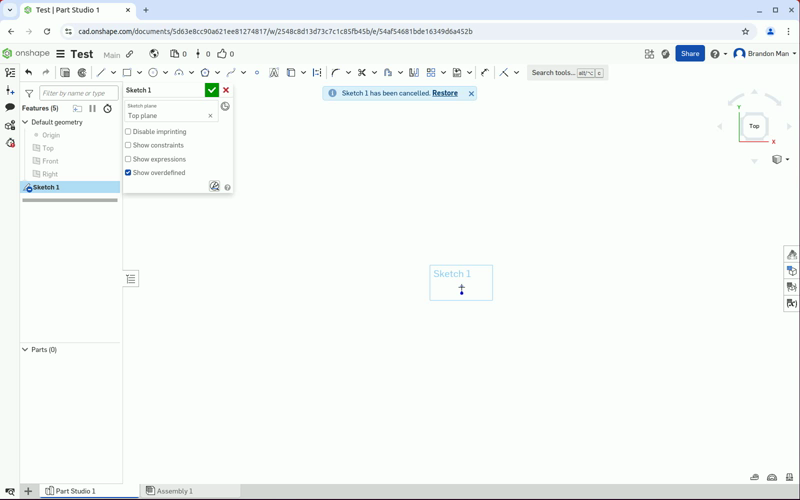
mouse_move(461, 286)
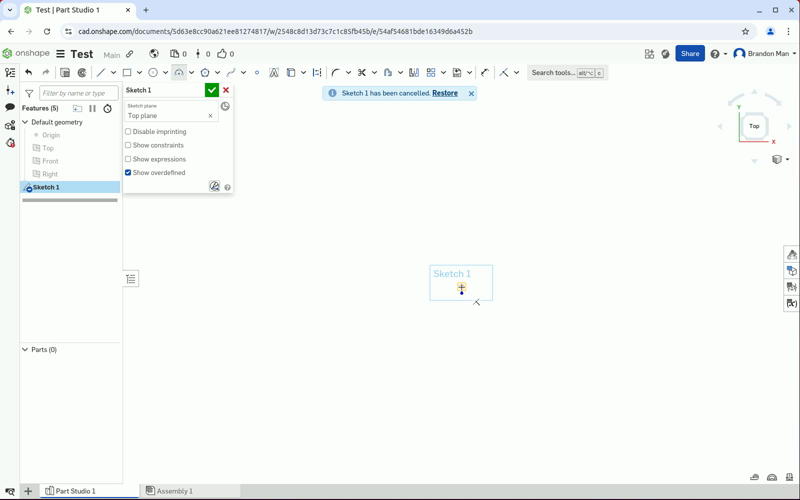
click(461, 286)
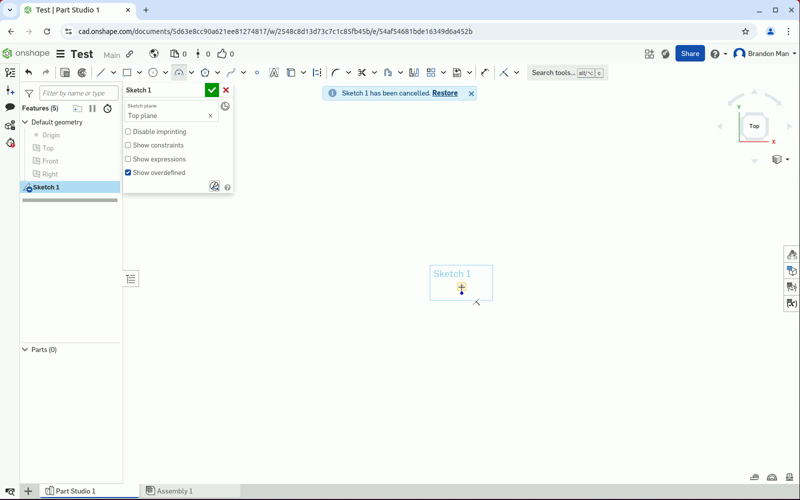
key_down(shift)
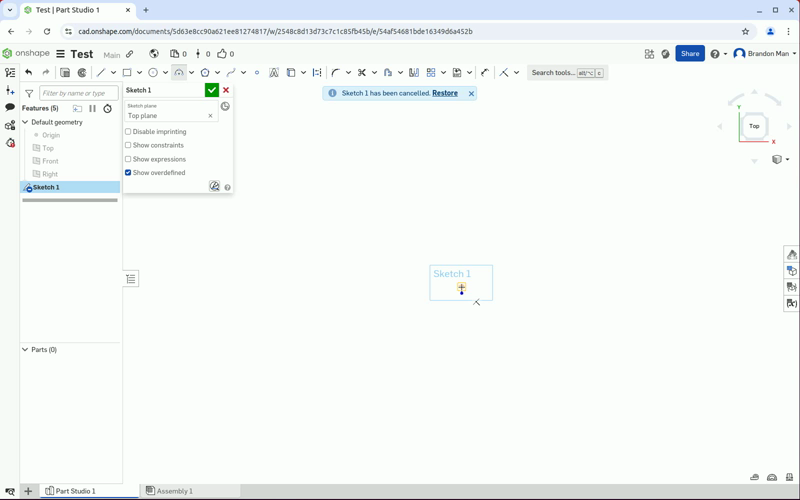
mouse_move(465, 286)
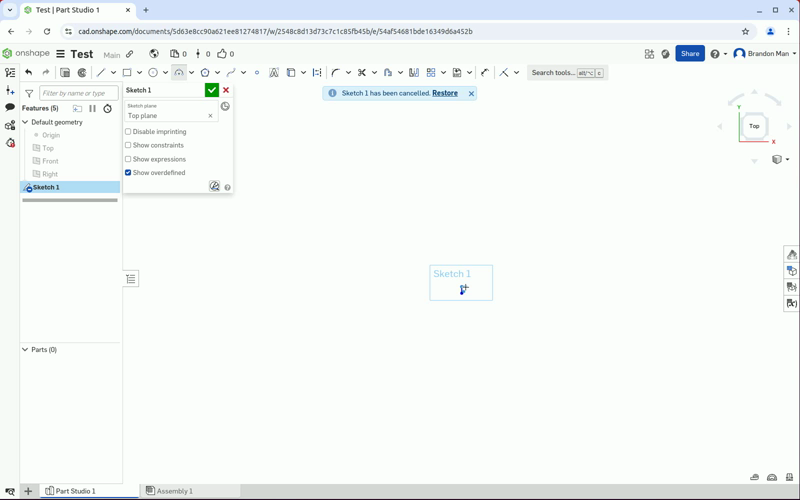
scroll(6)
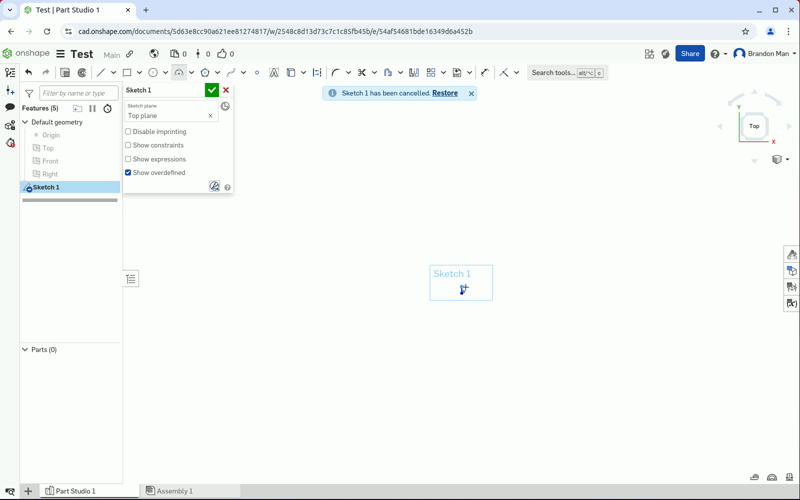
scroll(6)
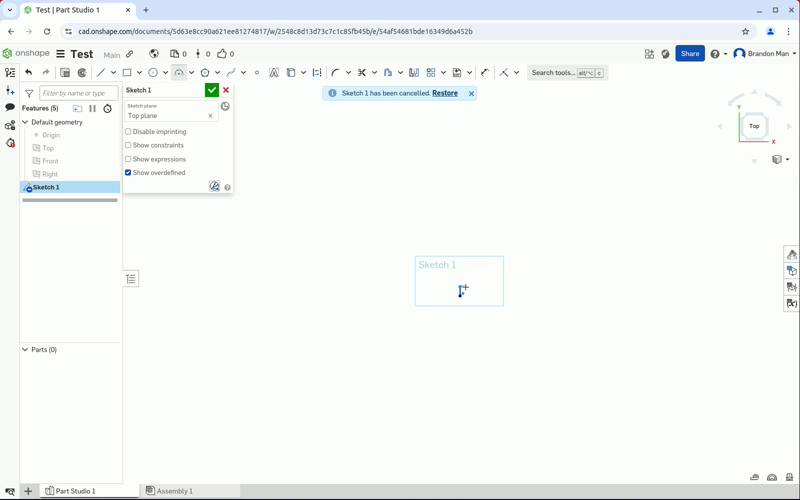
scroll(6)
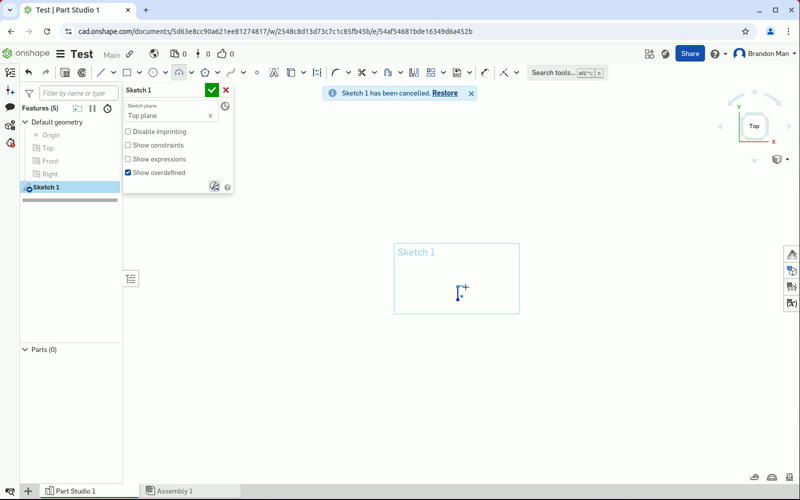
scroll(6)
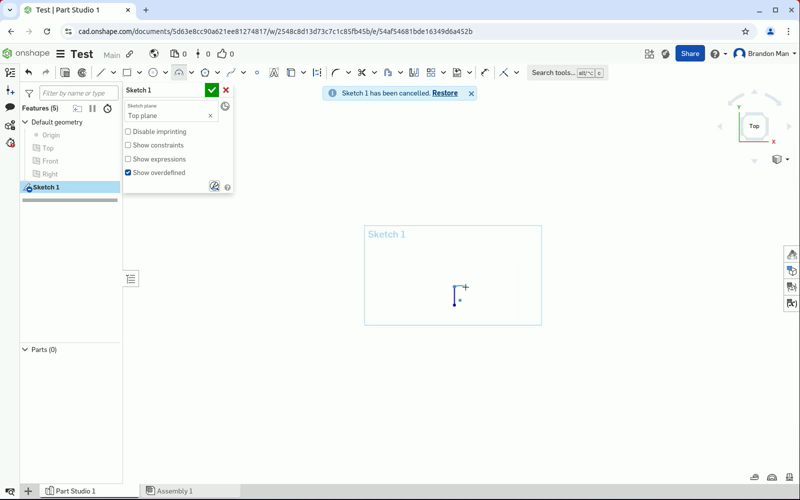
scroll(6)
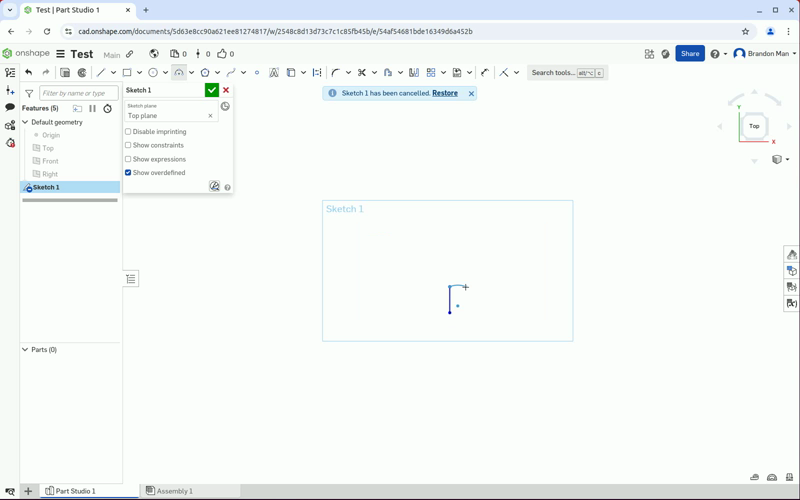
scroll(6)
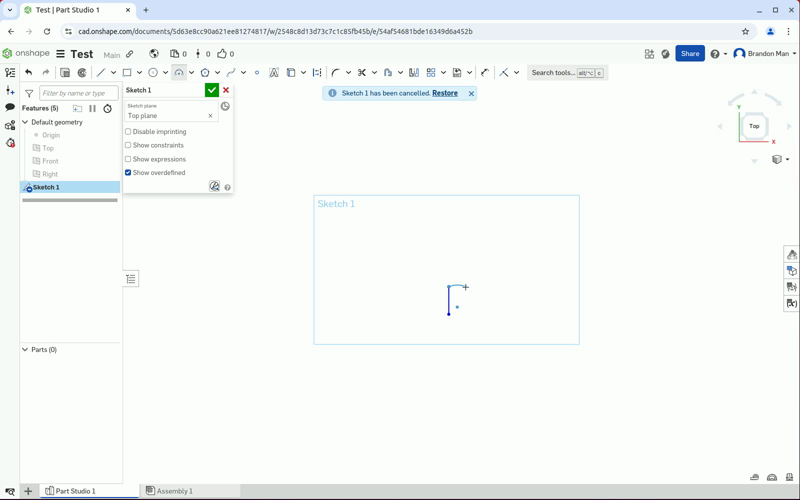
scroll(6)
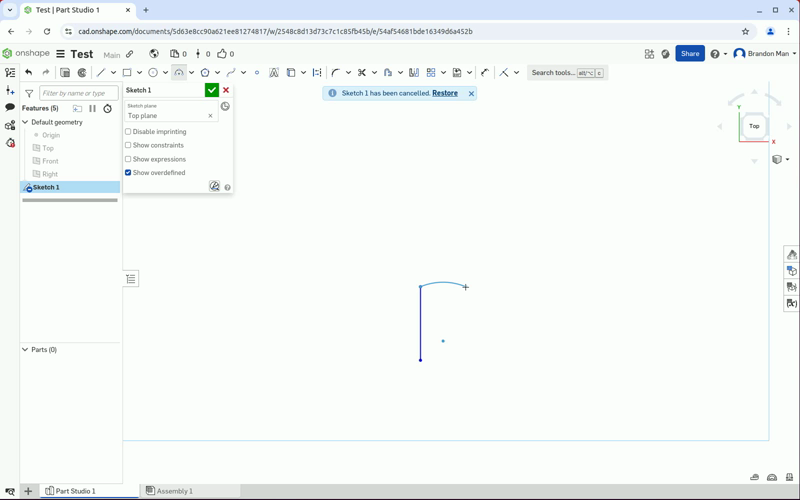
click(465, 286)
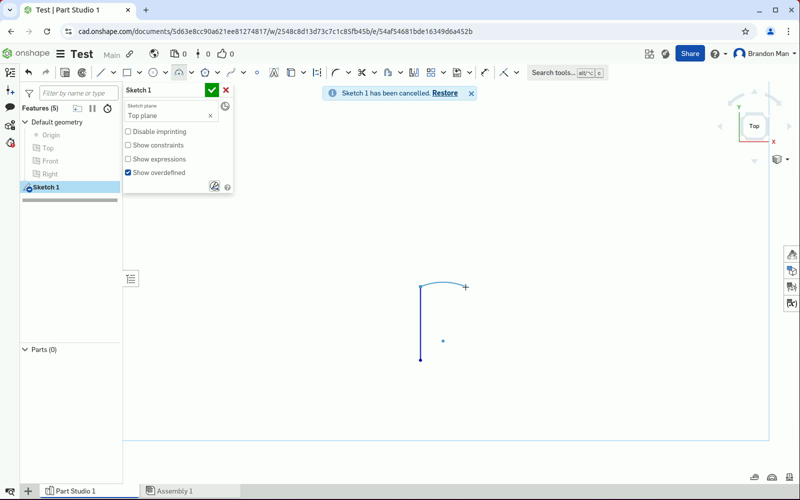
scroll(-6)
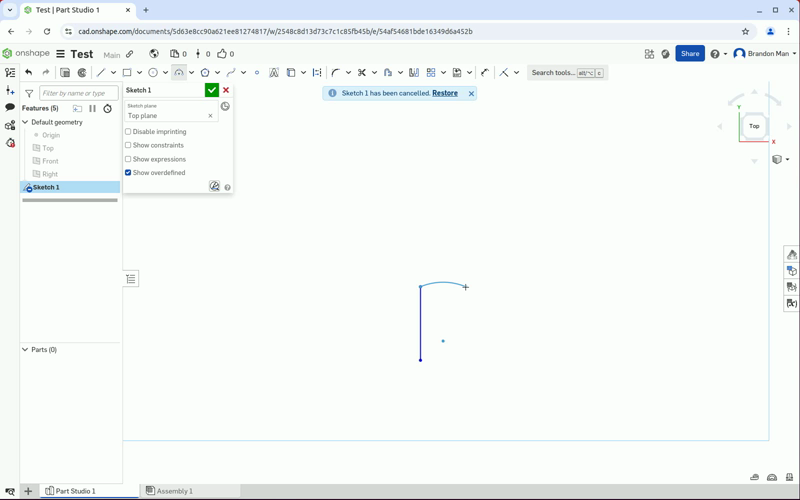
scroll(-6)
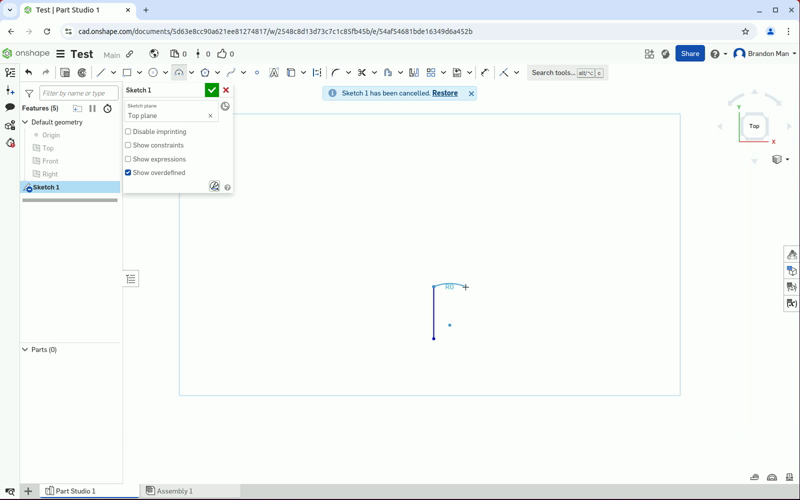
scroll(-6)
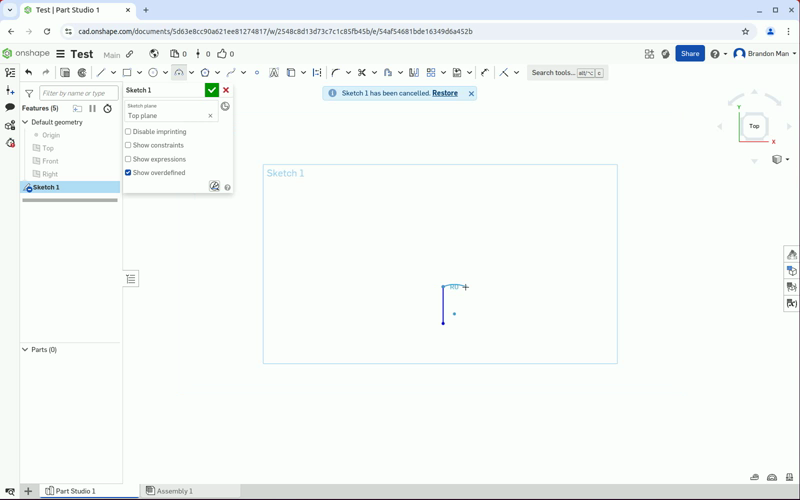
scroll(-6)
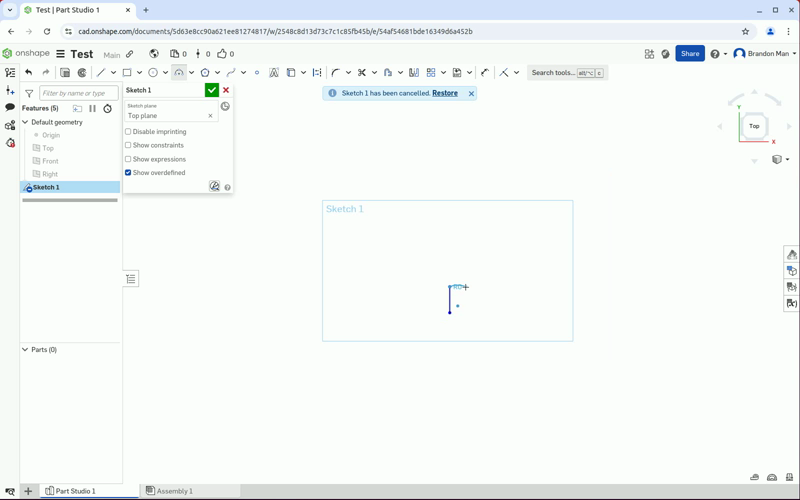
scroll(-6)
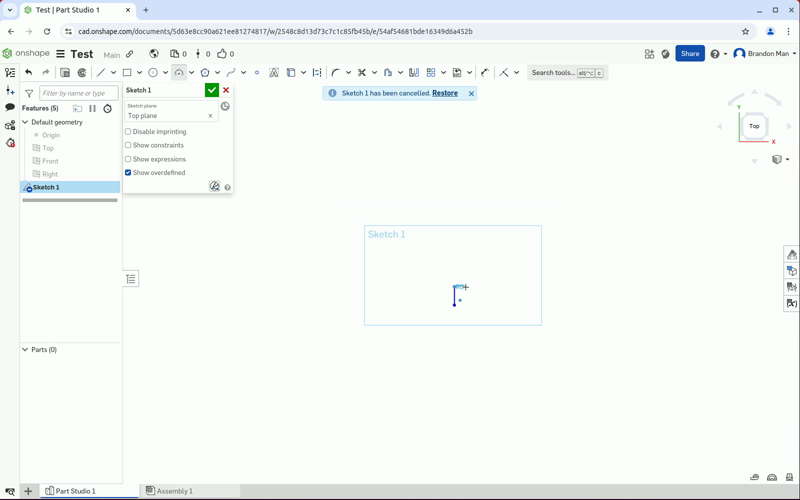
scroll(-6)
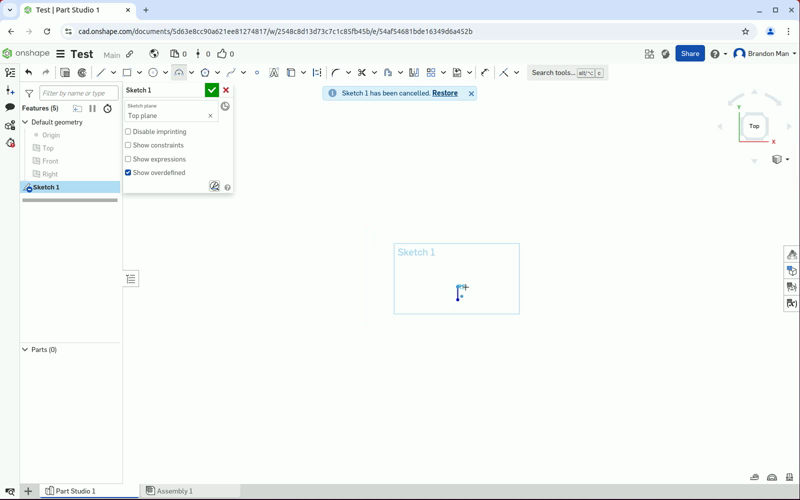
scroll(-6)
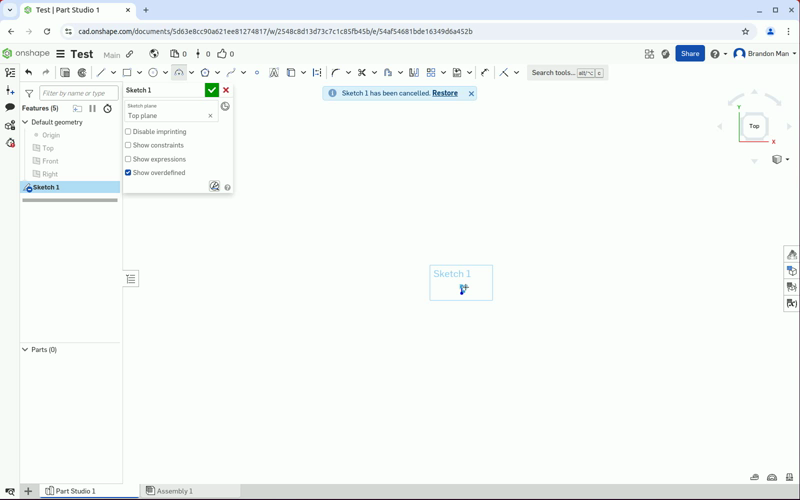
mouse_move(464, 284)
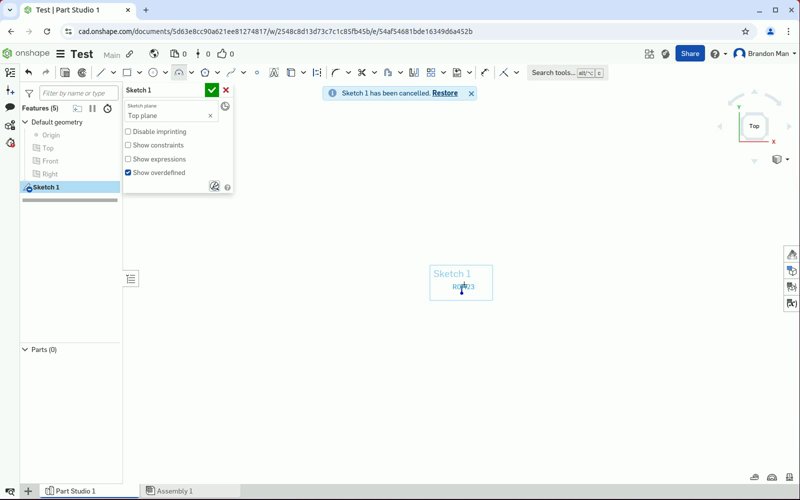
scroll(6)
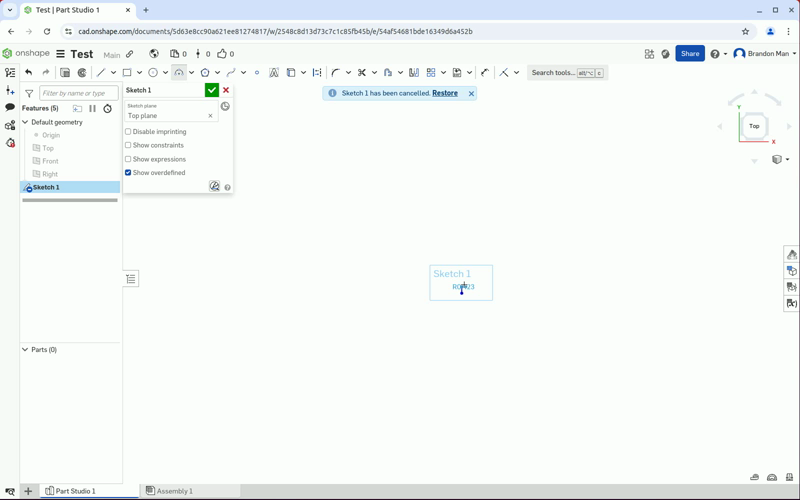
scroll(6)
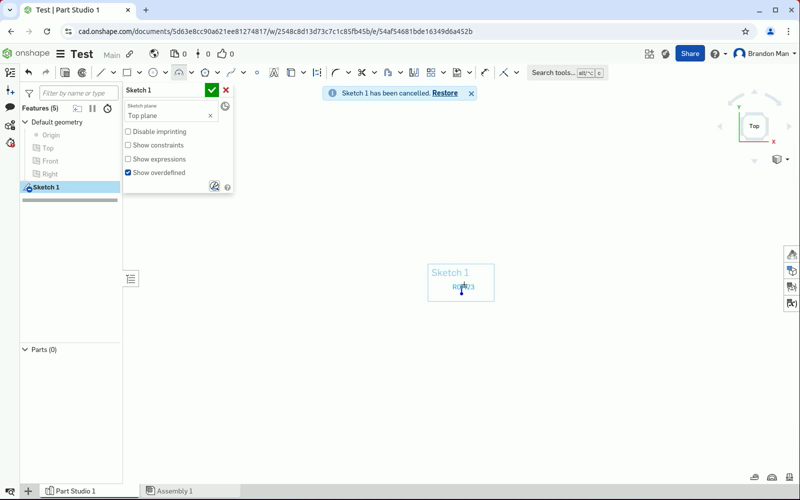
scroll(6)
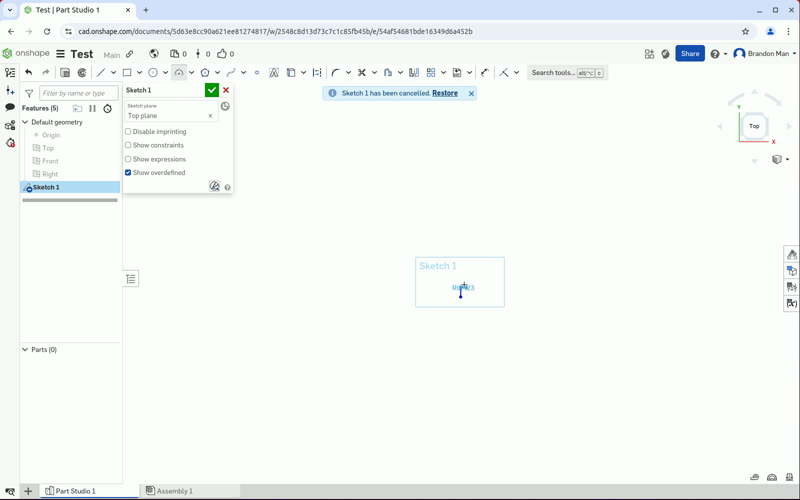
scroll(6)
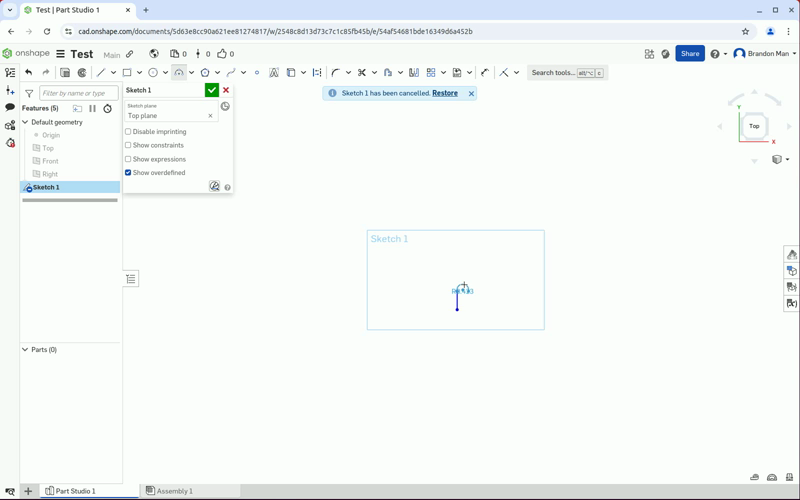
scroll(6)
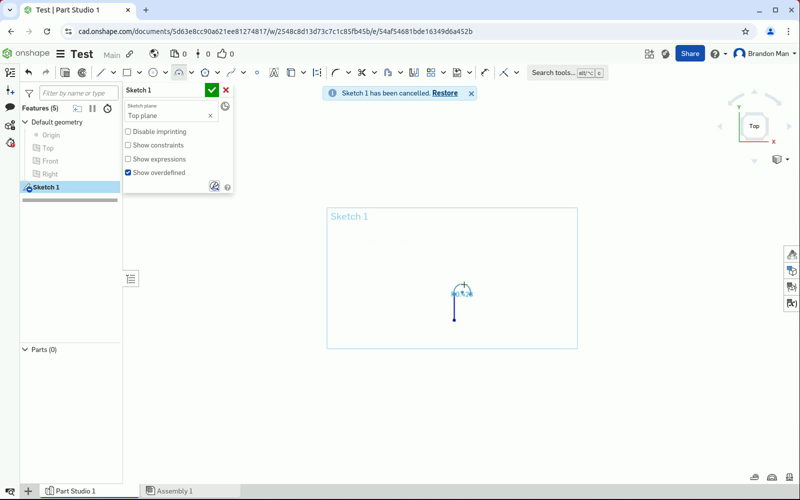
scroll(6)
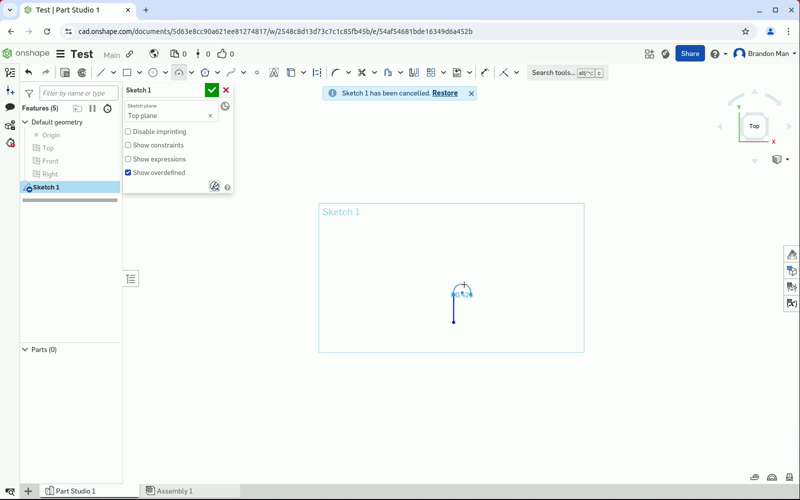
scroll(6)
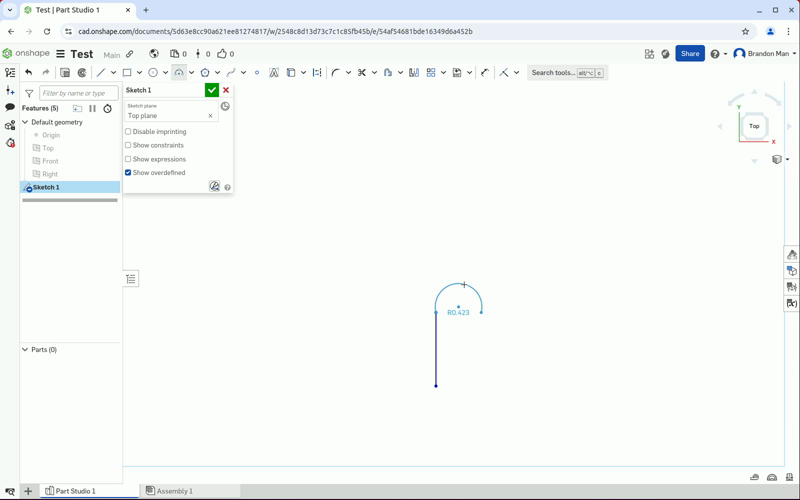
click(464, 284)
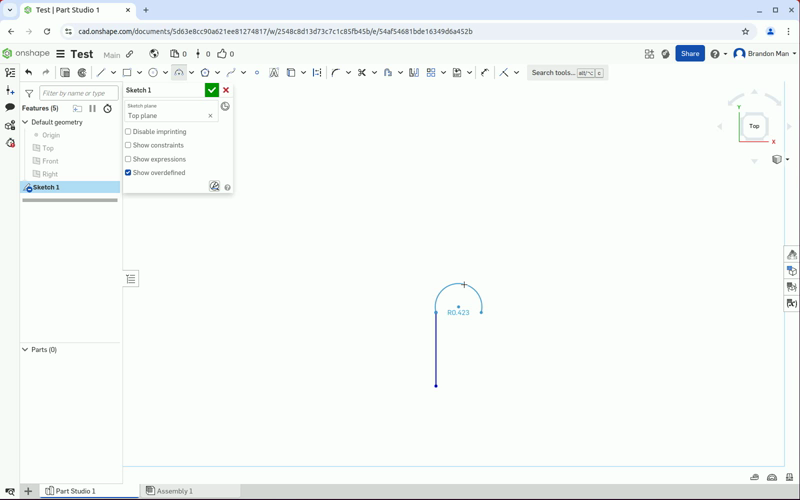
scroll(-6)
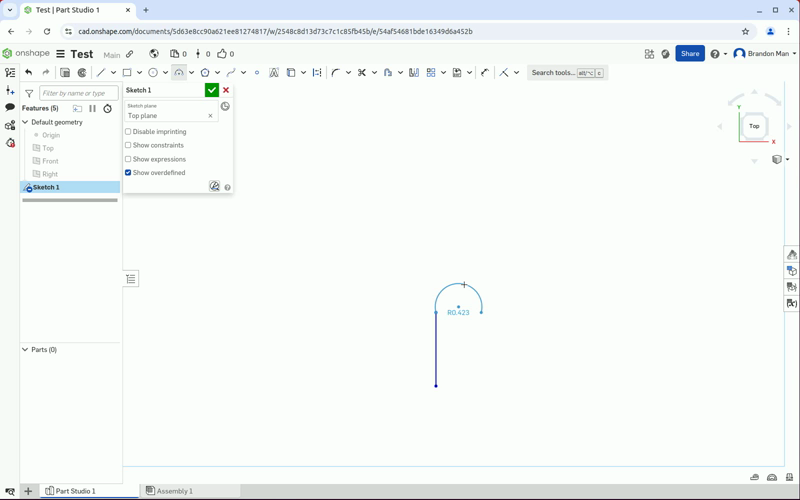
scroll(-6)
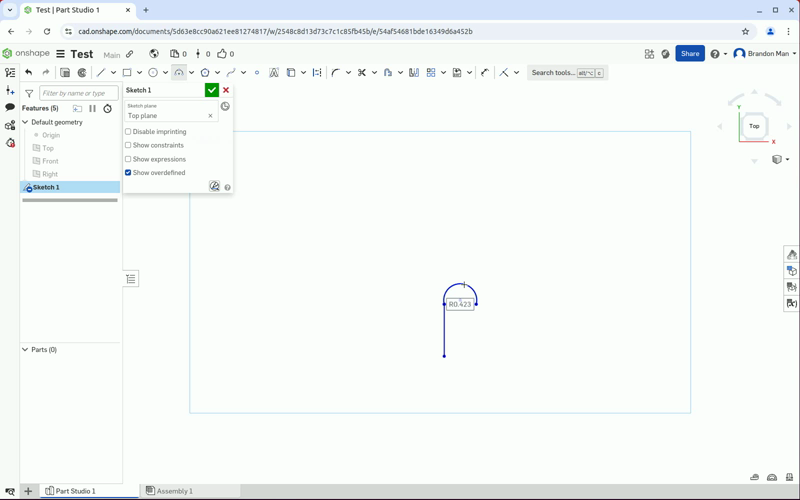
scroll(-6)
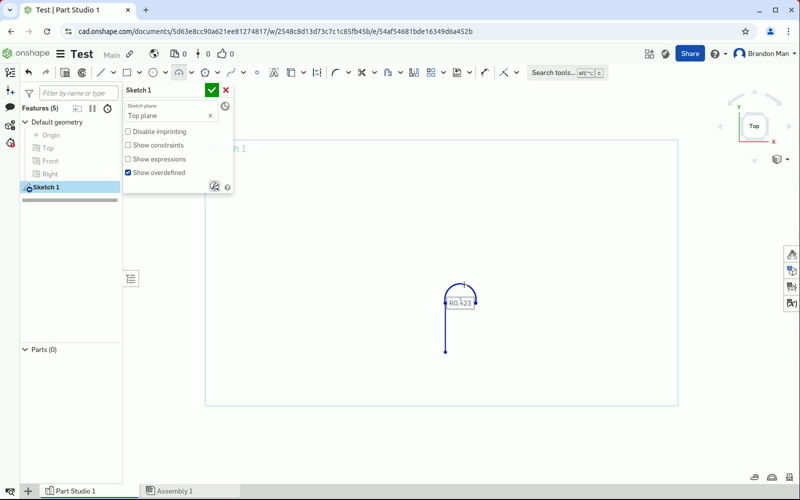
scroll(-6)
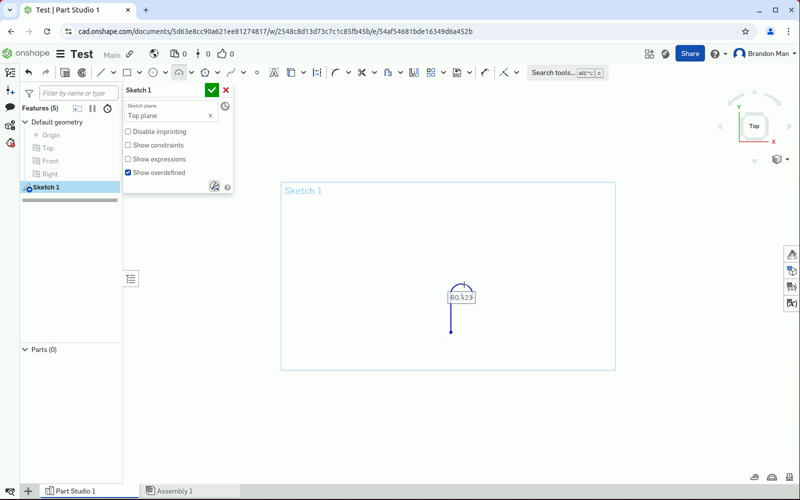
scroll(-6)
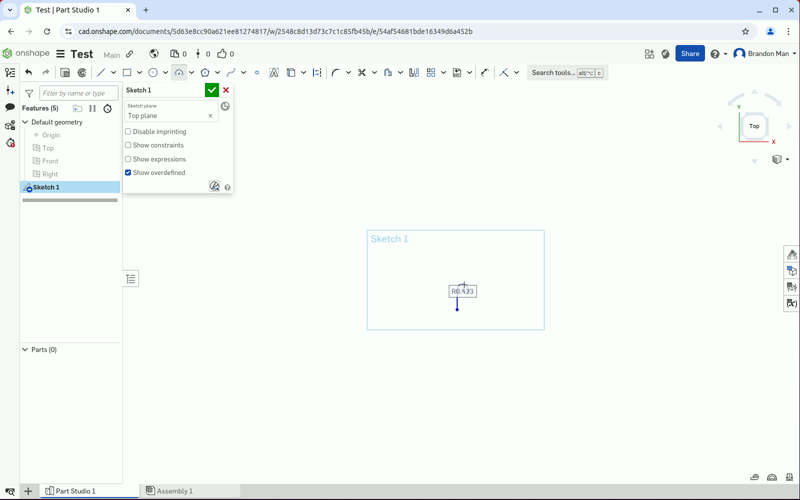
scroll(-6)
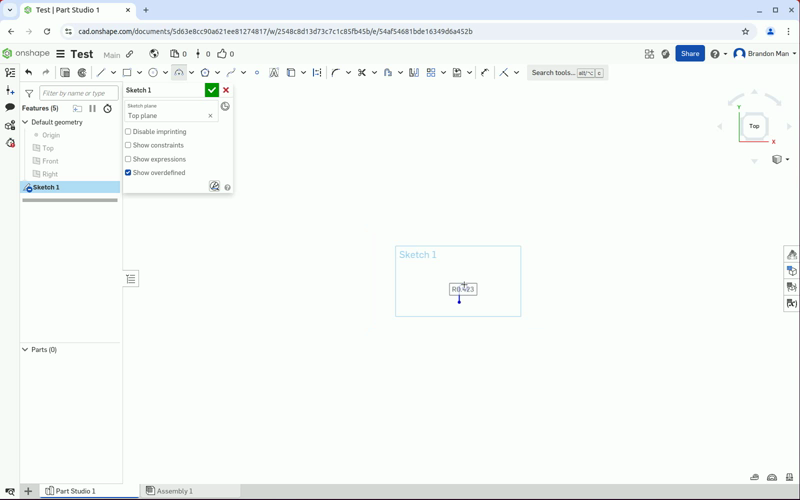
scroll(-6)
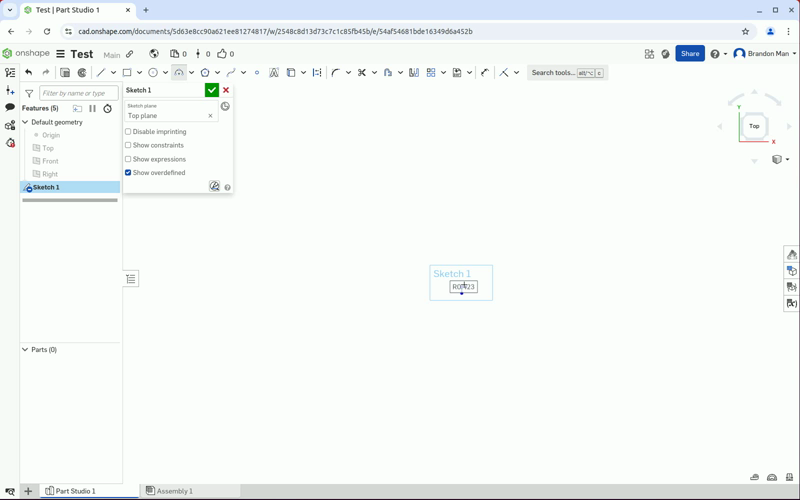
key_up(shift)
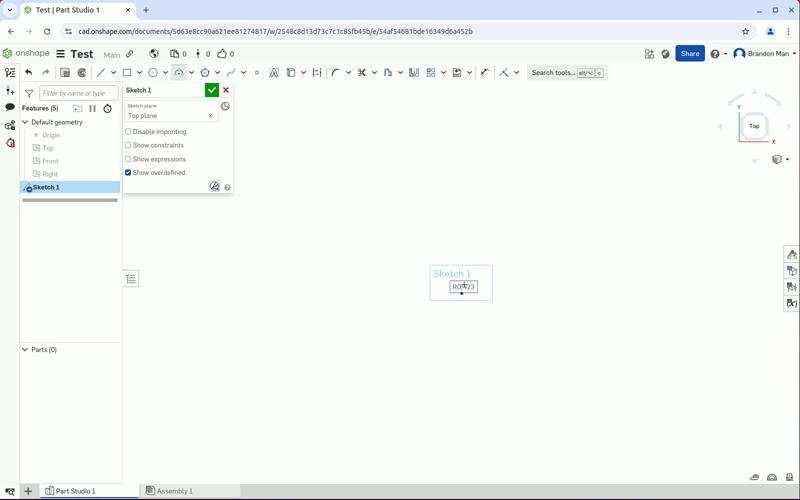
key(esc)
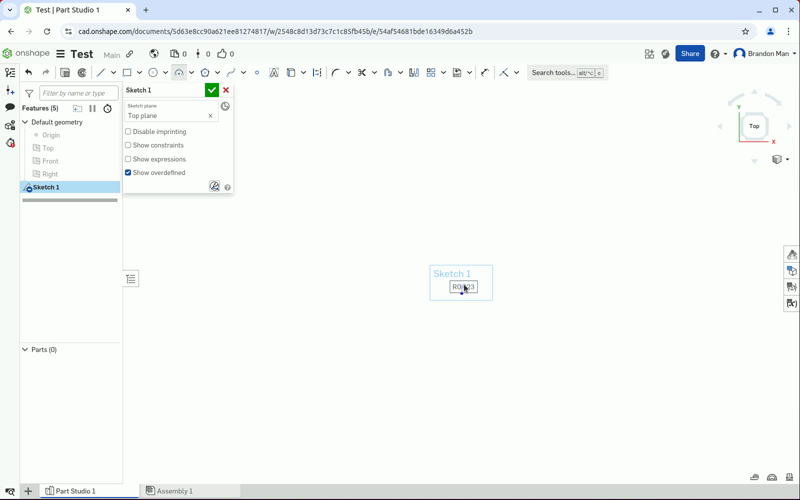
key(l)
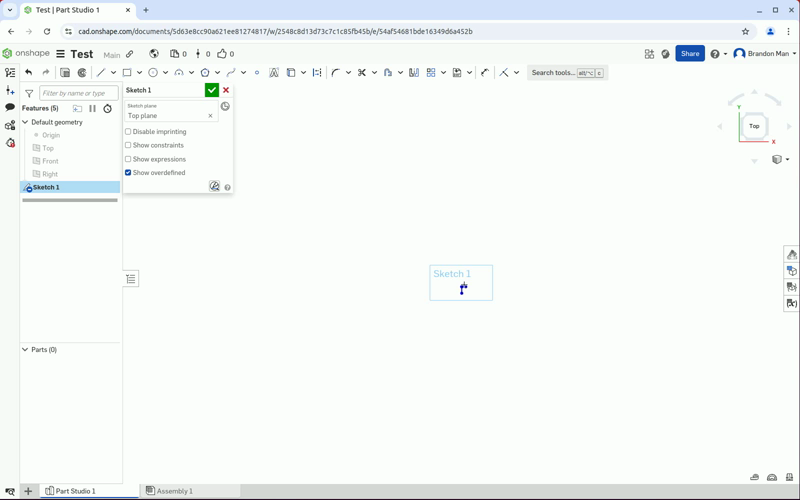
mouse_move(465, 286)
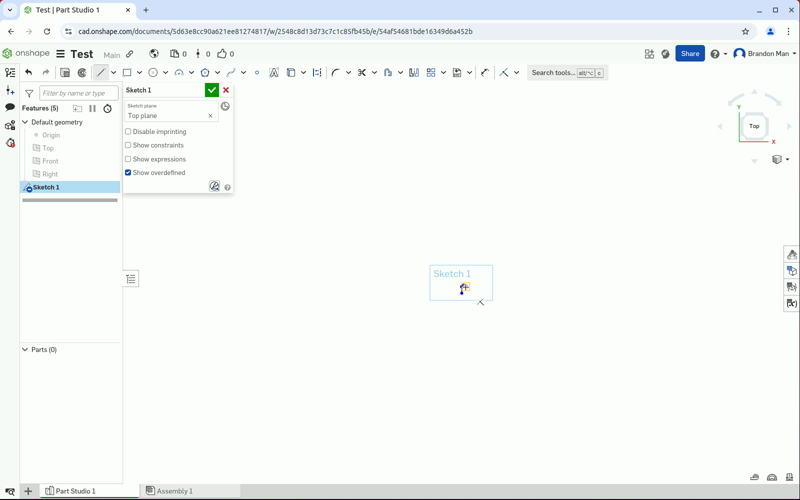
scroll(6)
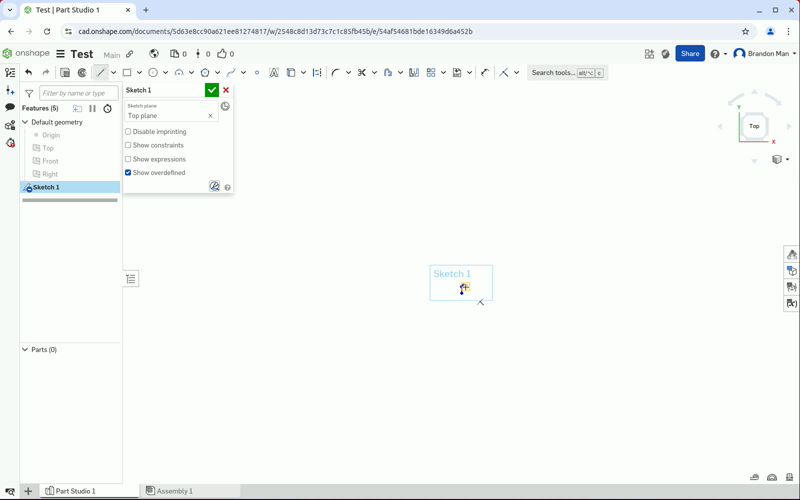
scroll(6)
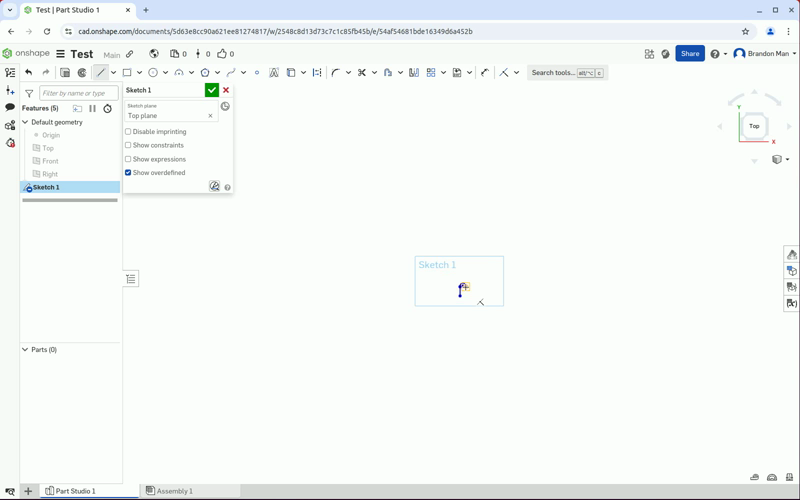
scroll(6)
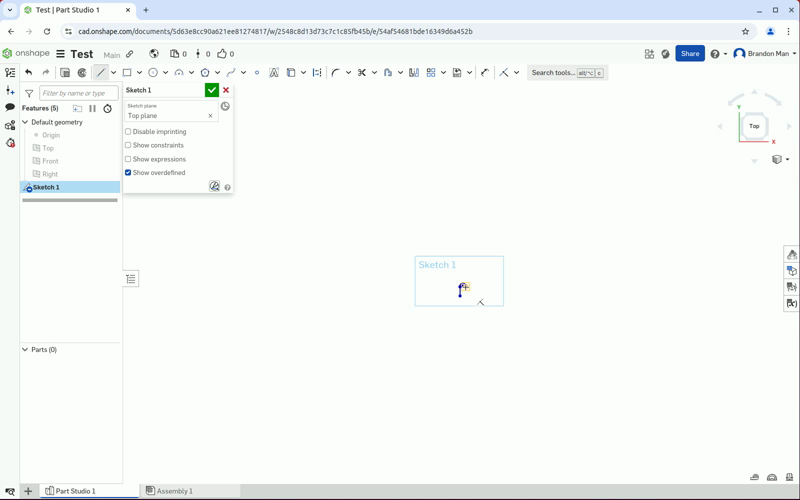
scroll(6)
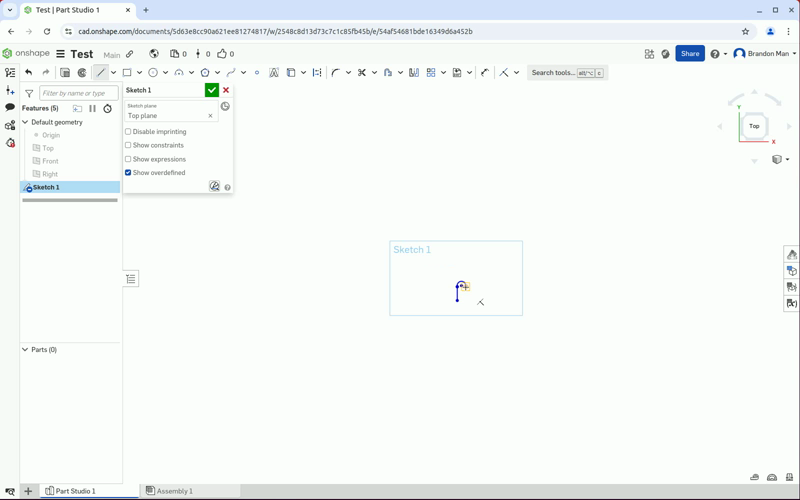
scroll(6)
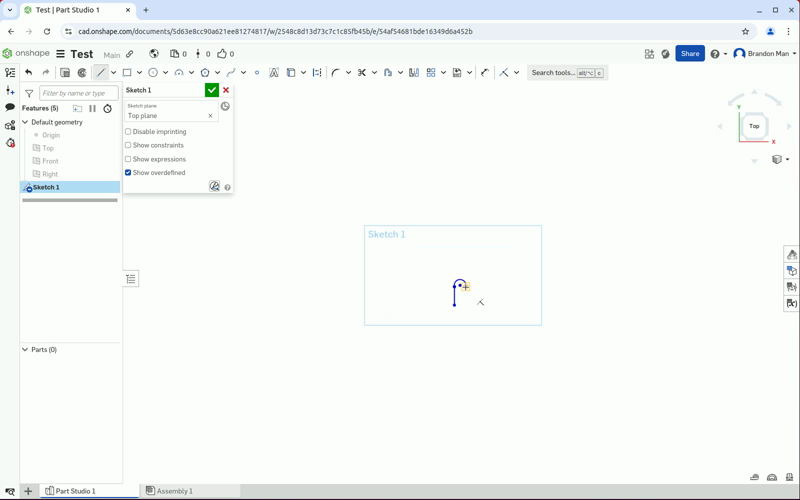
scroll(6)
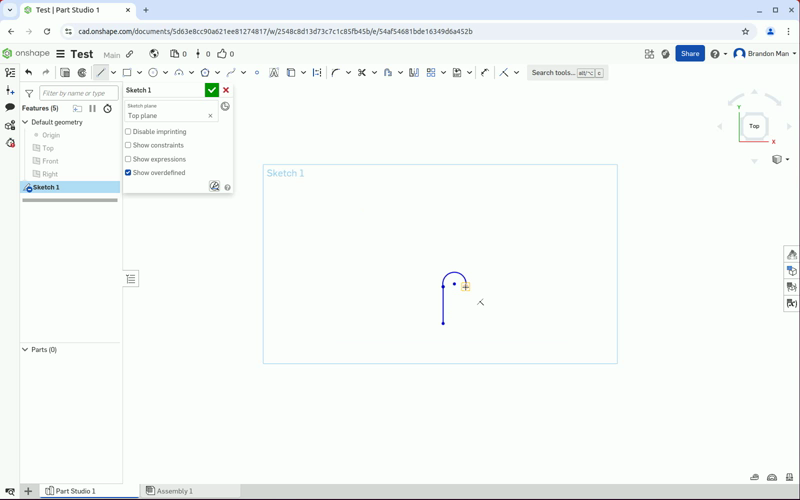
scroll(6)
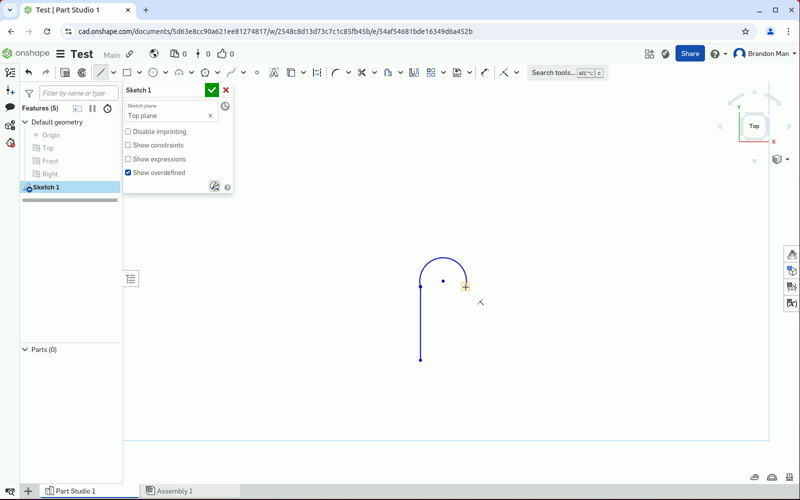
click(465, 286)
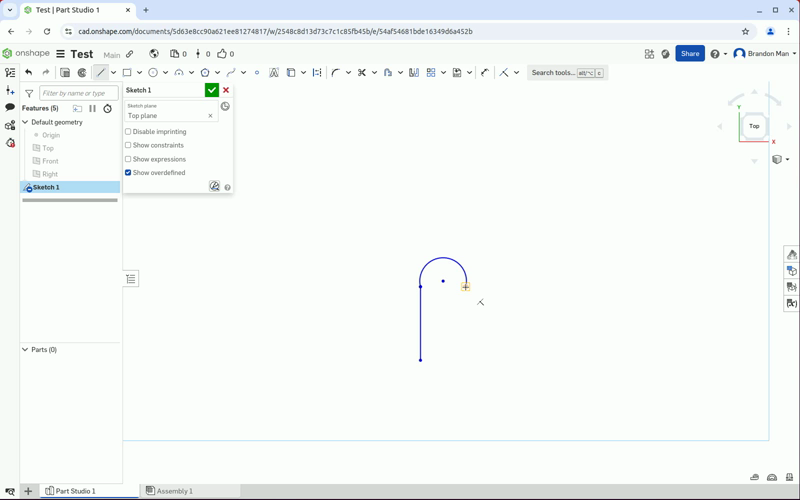
scroll(-6)
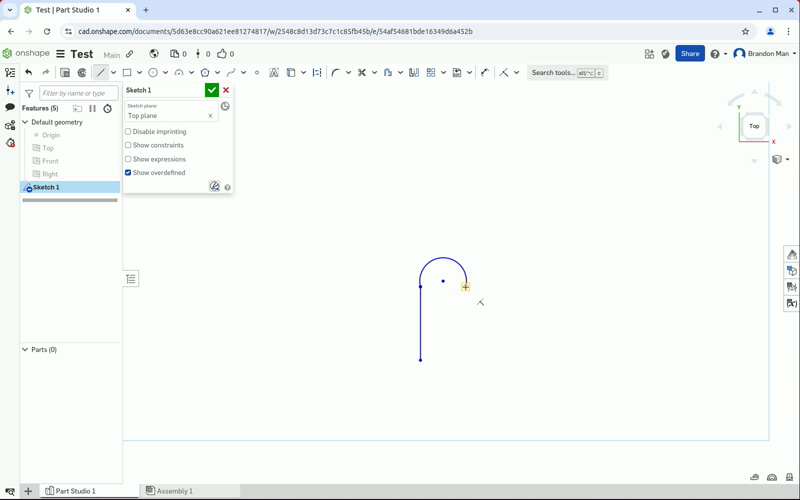
scroll(-6)
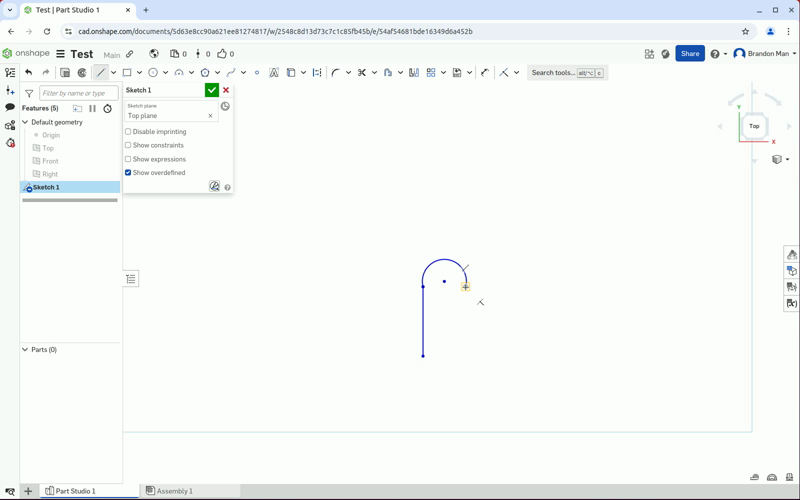
scroll(-6)
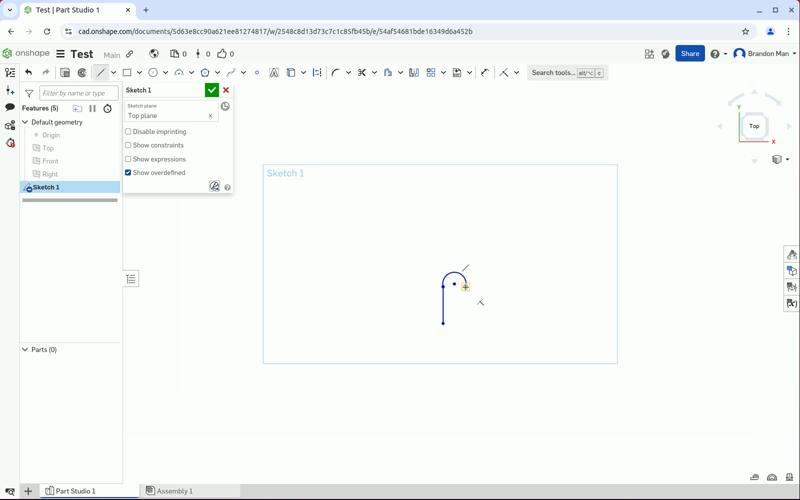
scroll(-6)
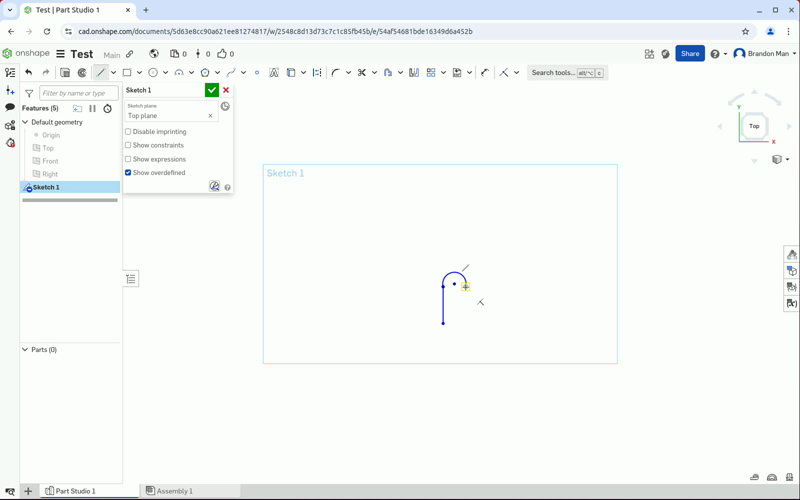
scroll(-6)
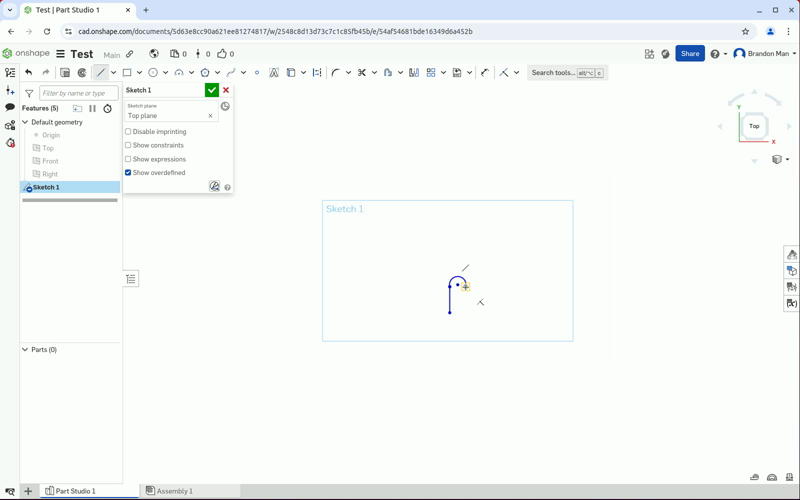
scroll(-6)
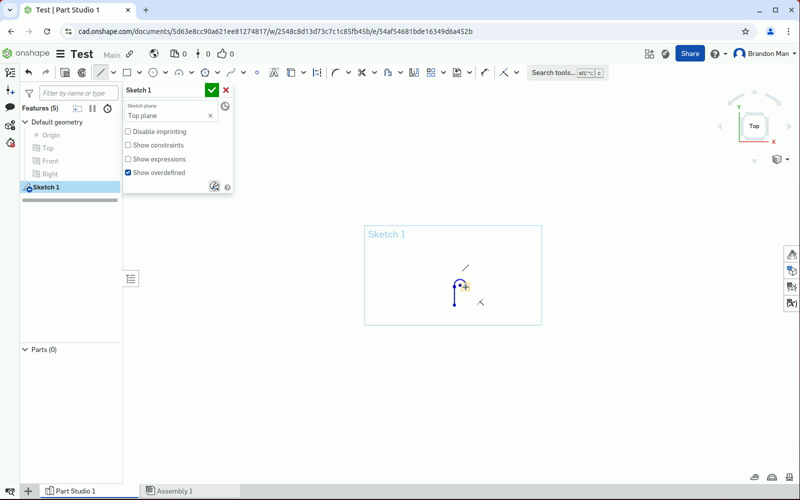
scroll(-6)
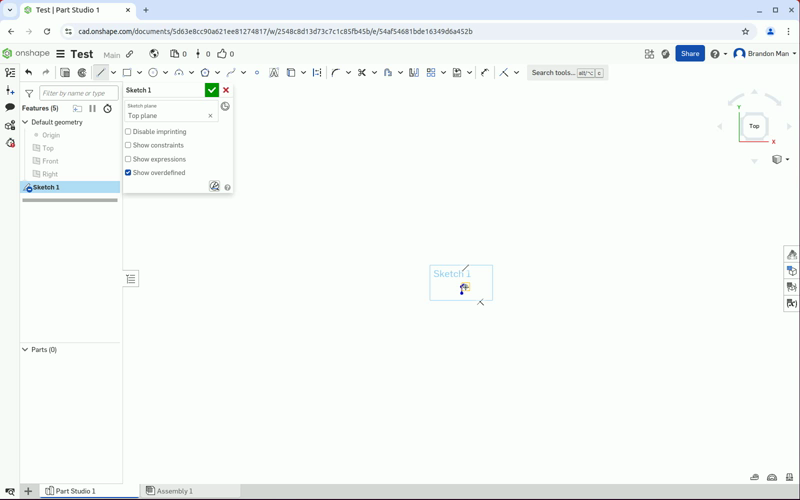
key_down(shift)
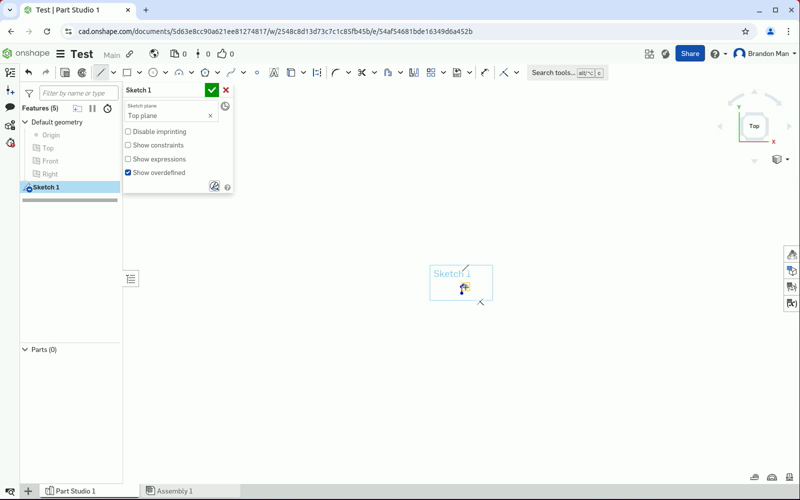
mouse_move(495, 286)
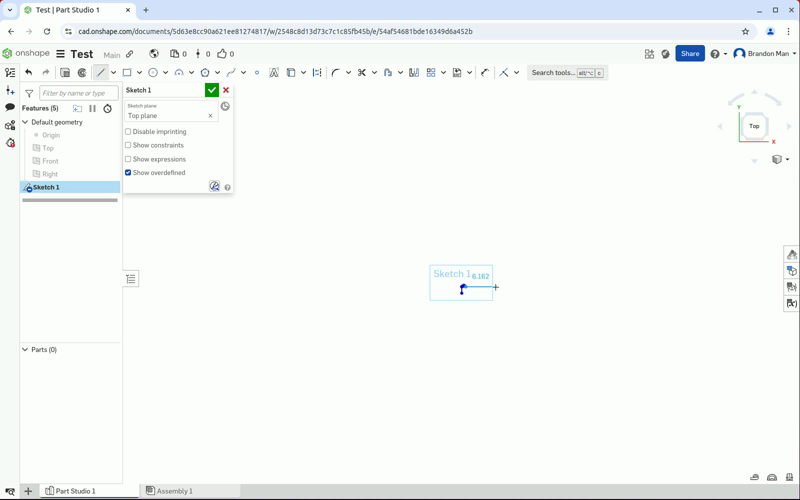
mouse_move(465, 292)
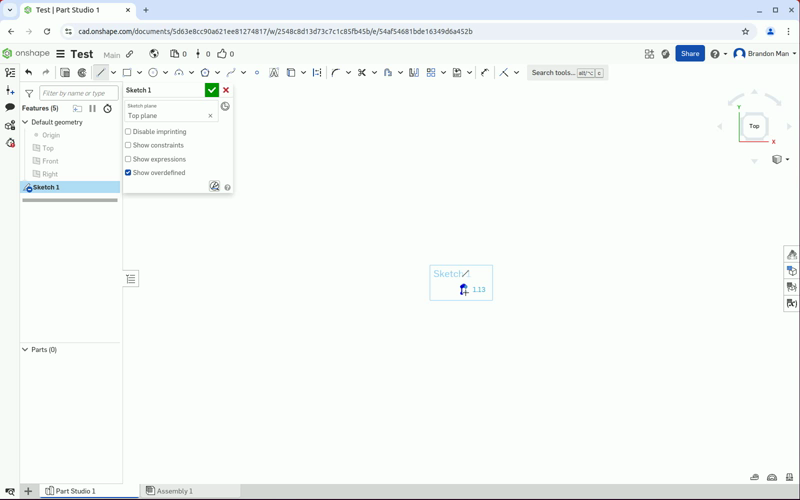
scroll(6)
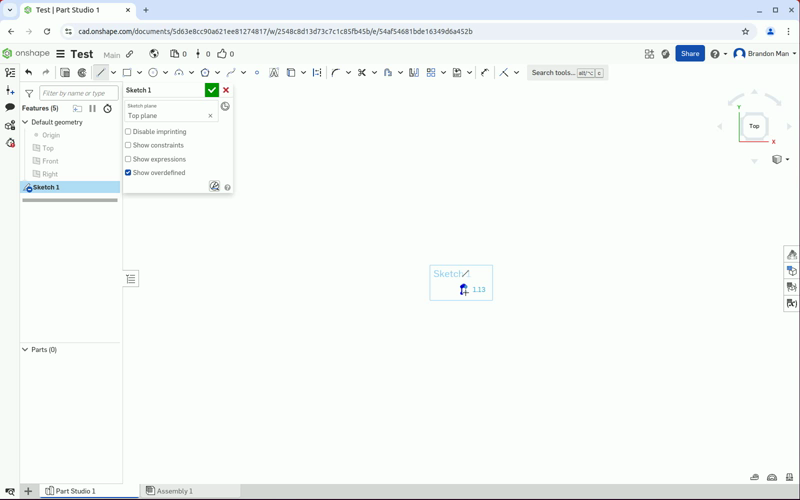
scroll(6)
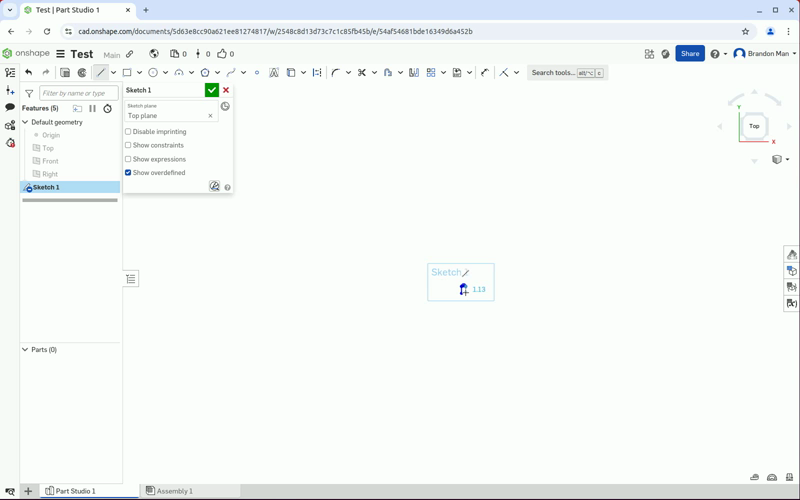
scroll(6)
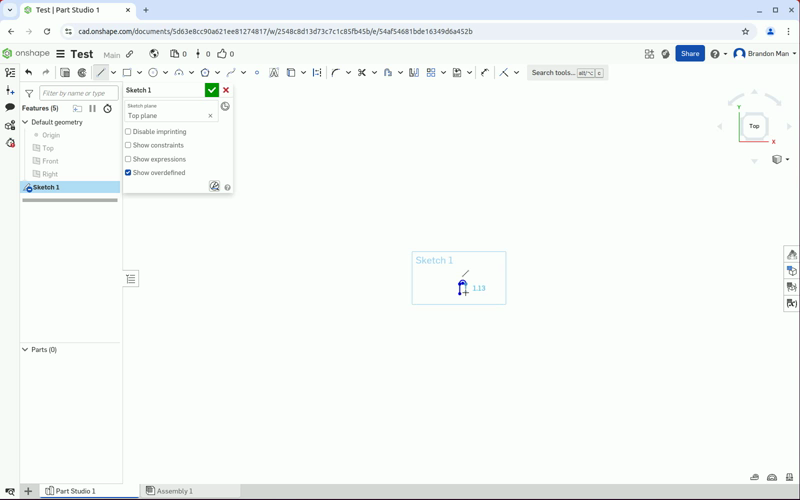
scroll(6)
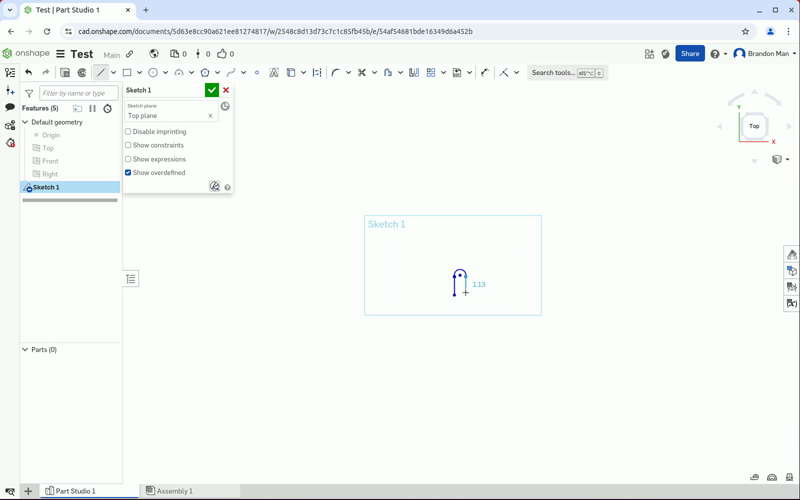
scroll(6)
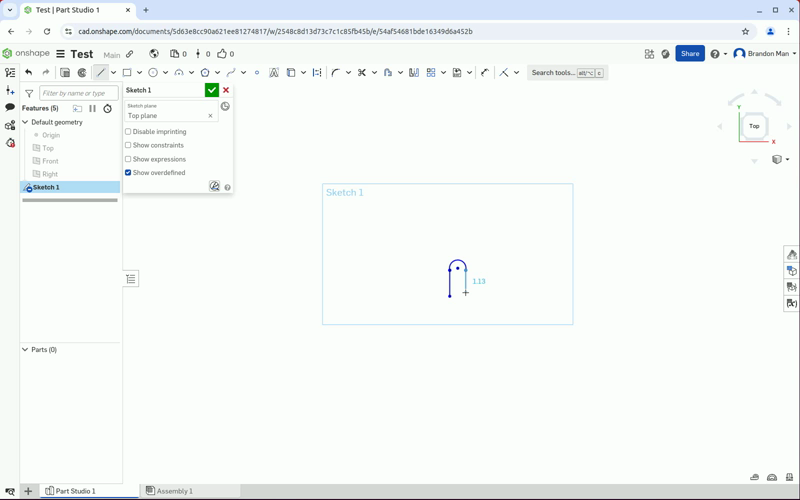
scroll(6)
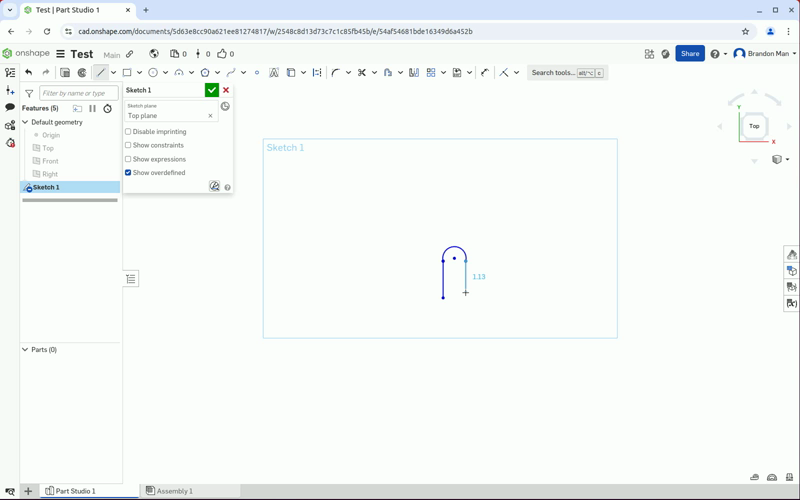
scroll(6)
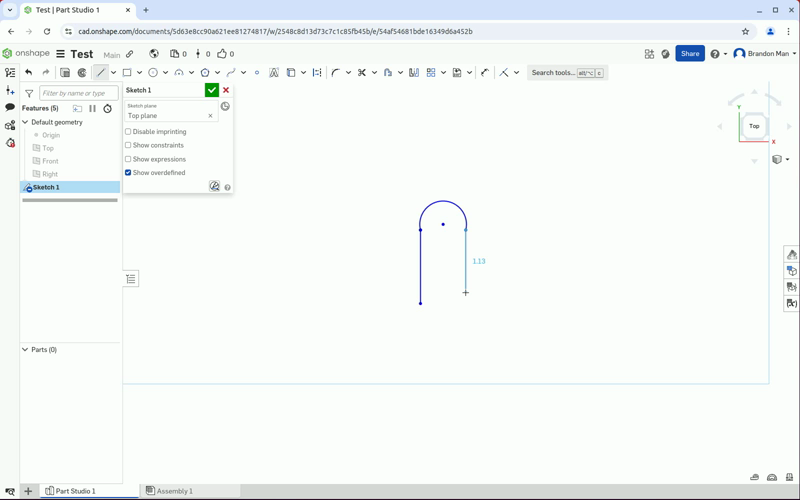
click(465, 292)
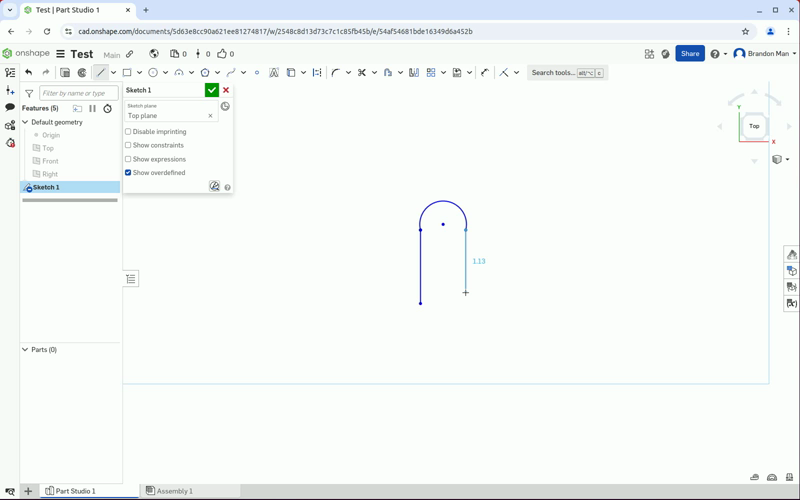
scroll(-6)
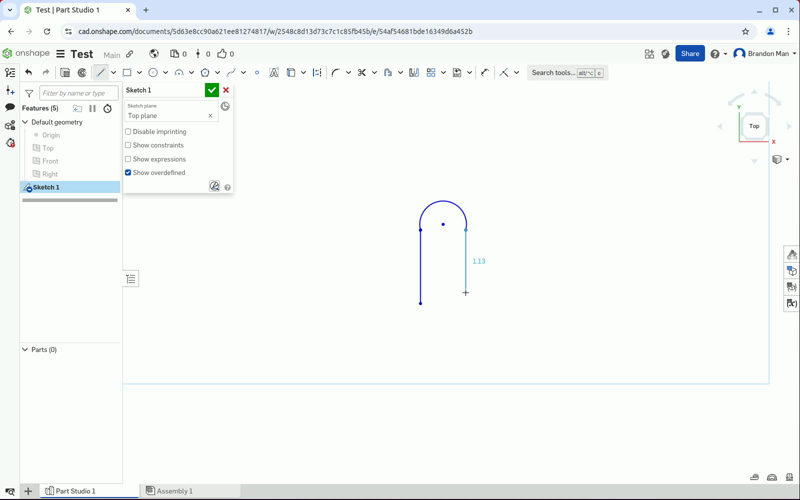
scroll(-6)
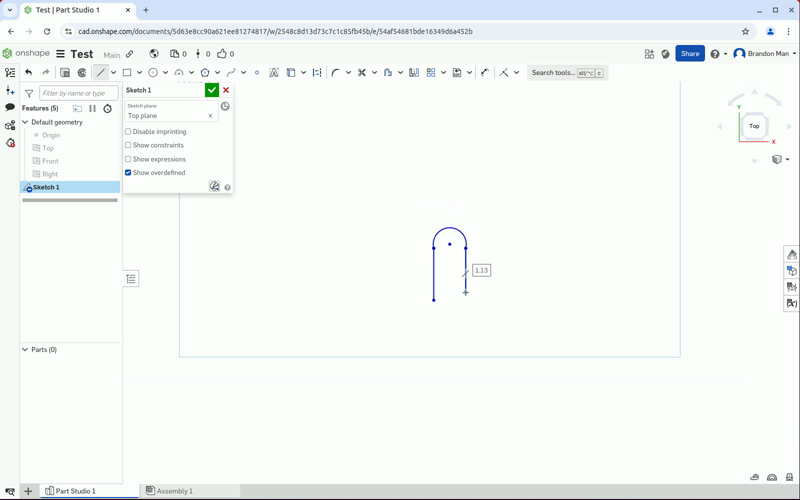
scroll(-6)
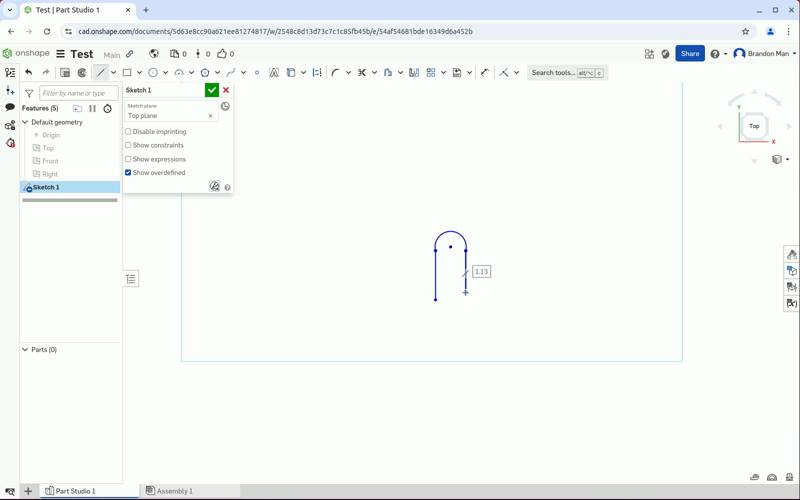
scroll(-6)
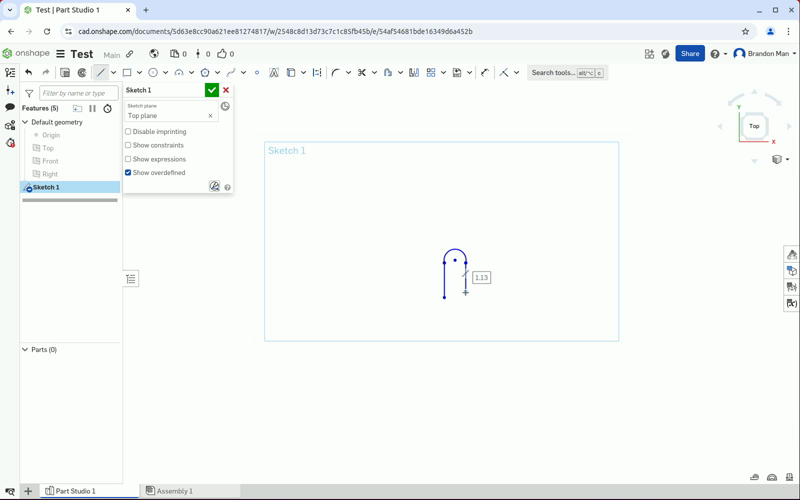
scroll(-6)
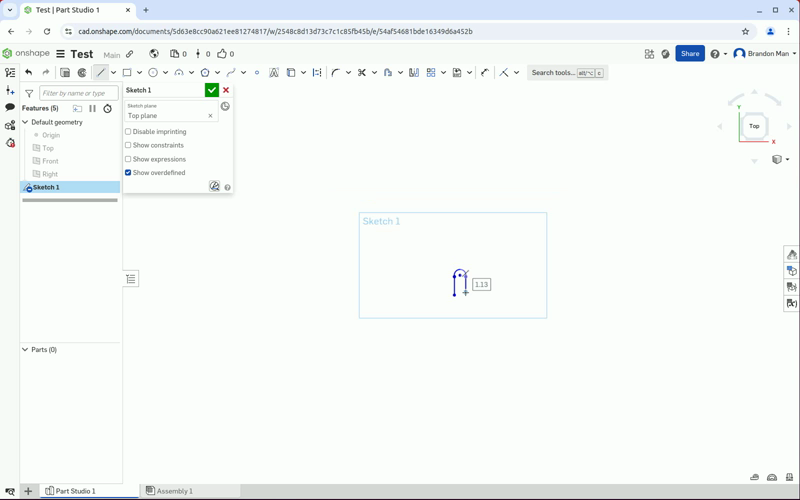
scroll(-6)
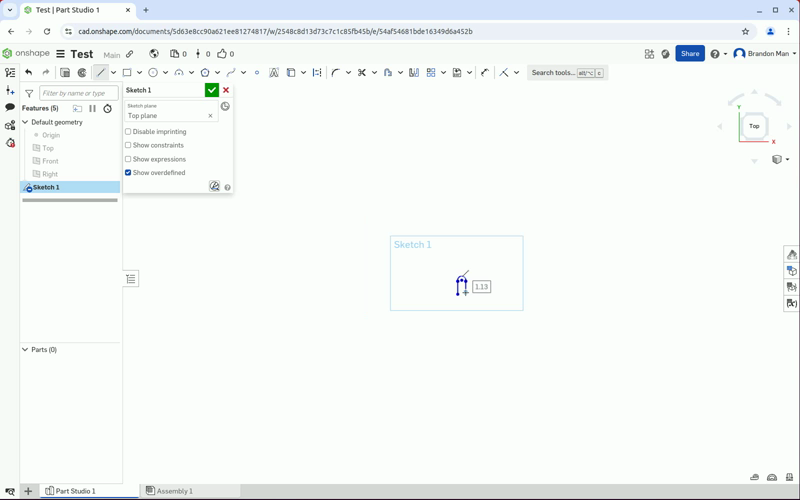
scroll(-6)
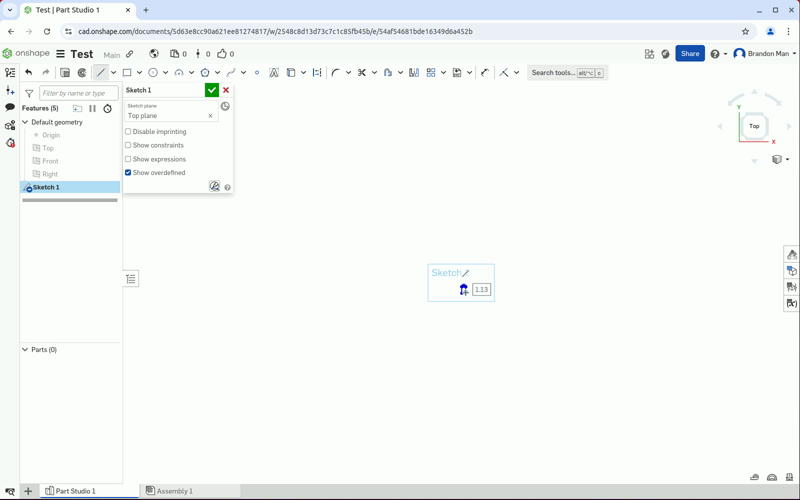
key_up(shift)
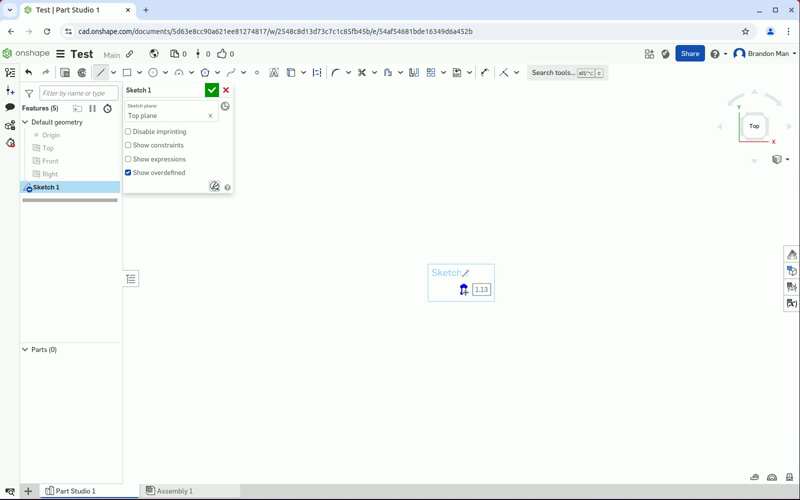
key(esc)
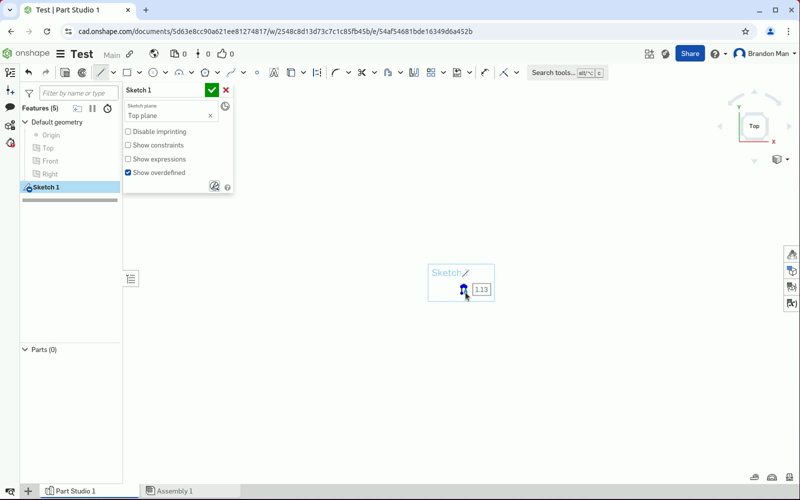
key(a)
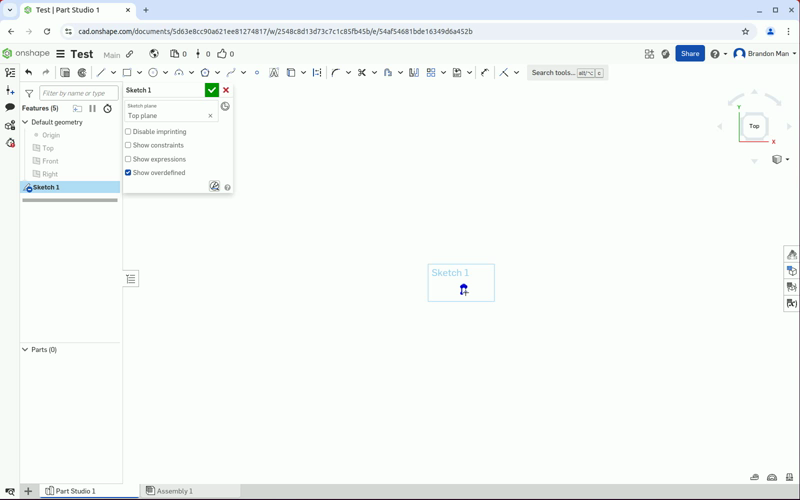
mouse_move(465, 292)
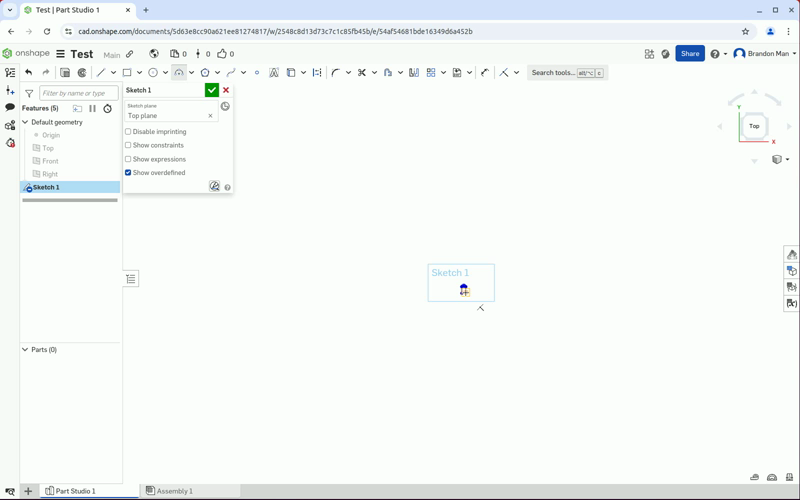
scroll(6)
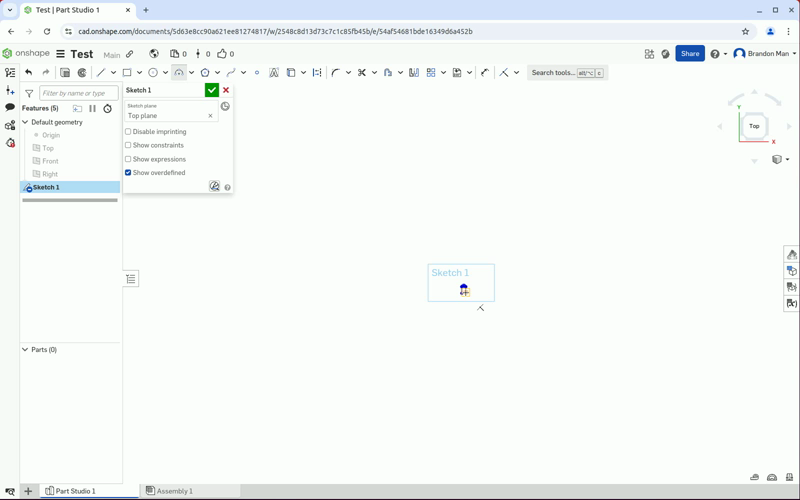
scroll(6)
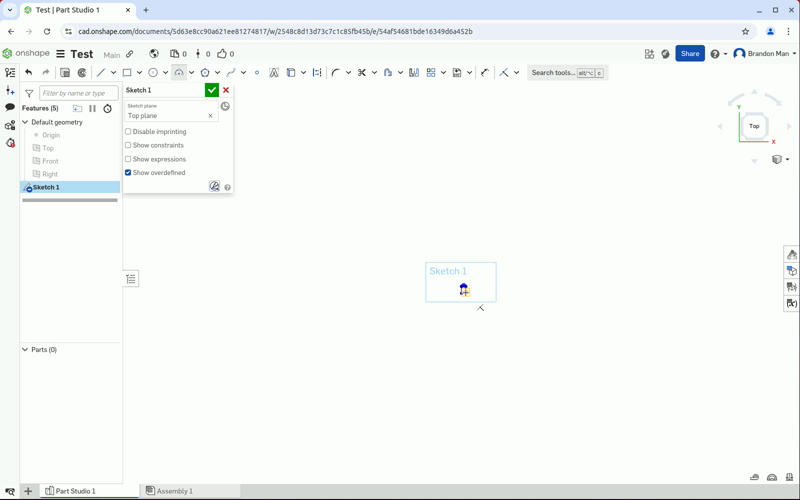
scroll(6)
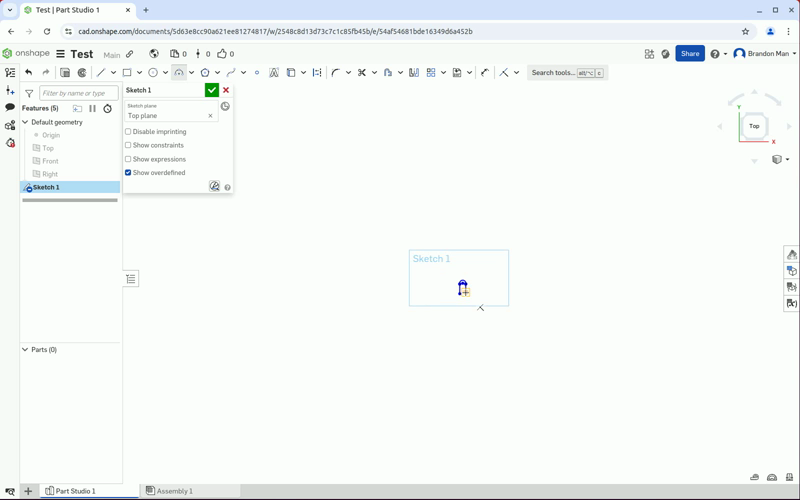
scroll(6)
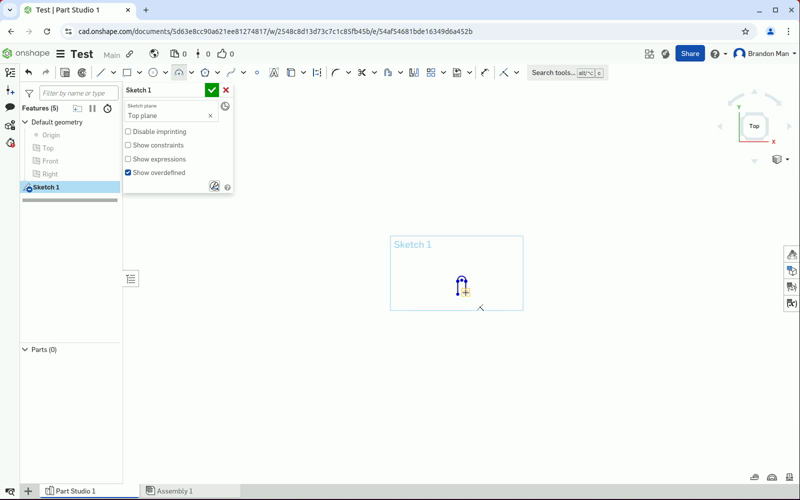
scroll(6)
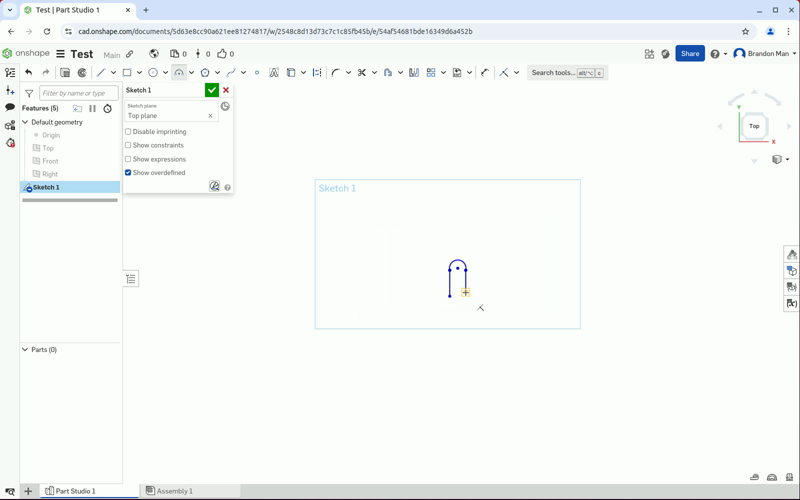
scroll(6)
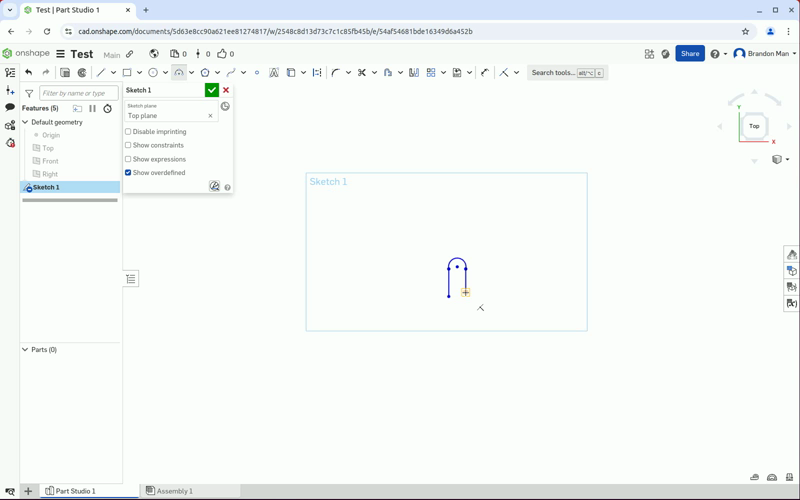
scroll(6)
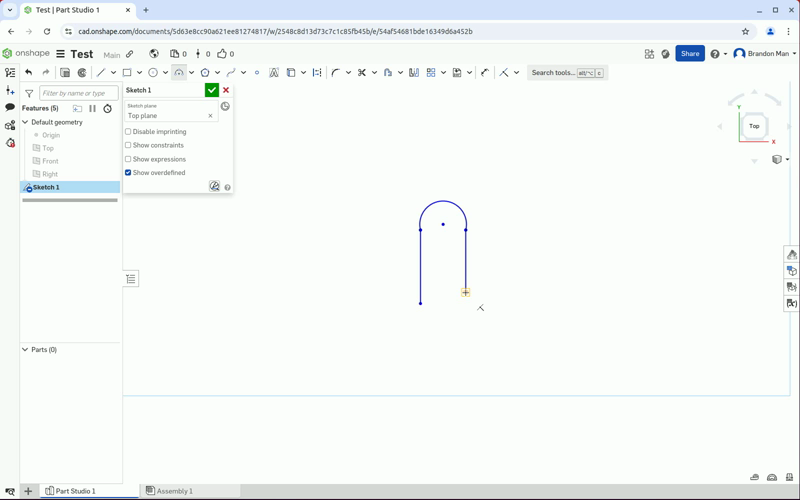
click(465, 292)
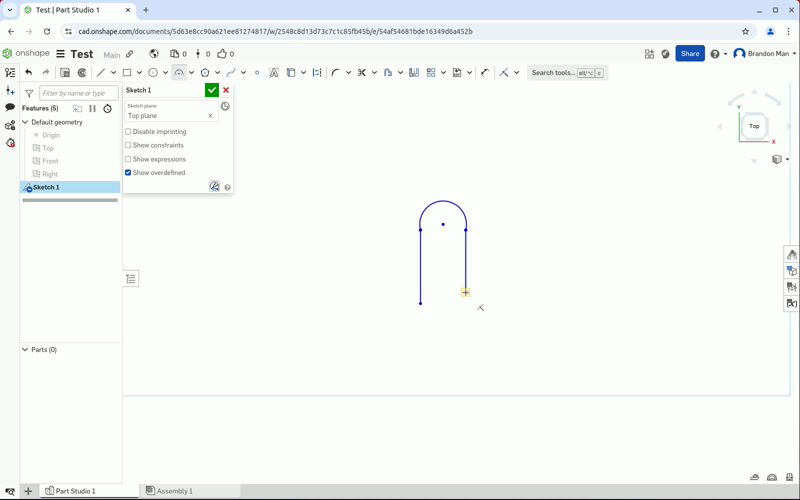
scroll(-6)
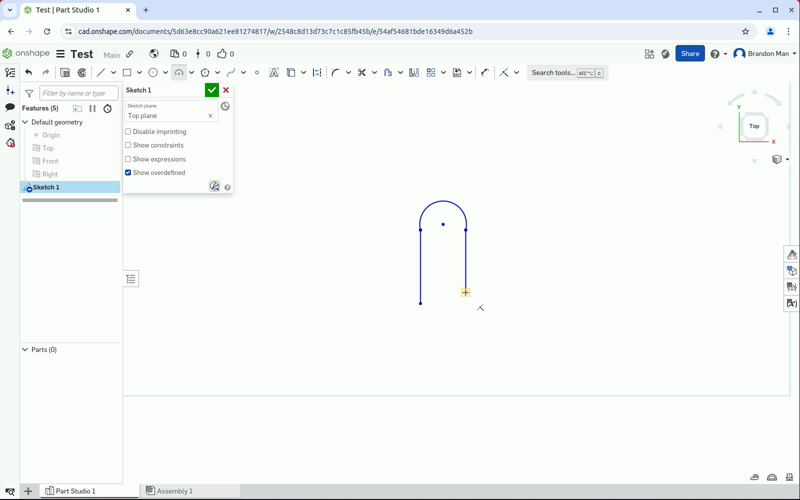
scroll(-6)
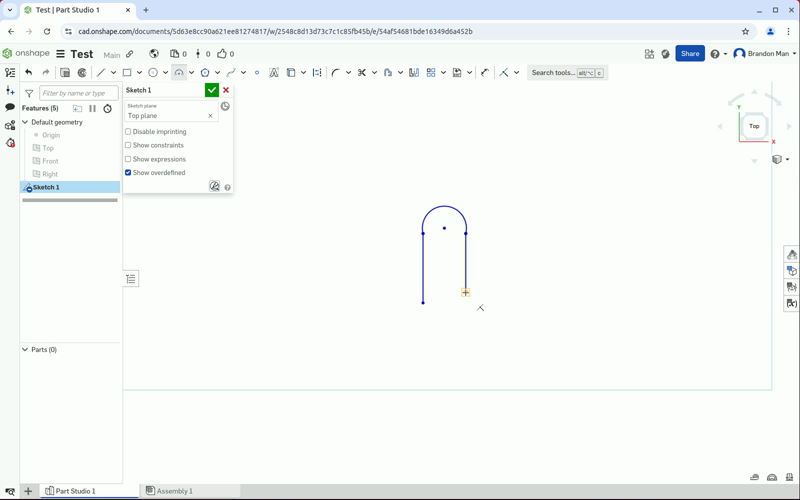
scroll(-6)
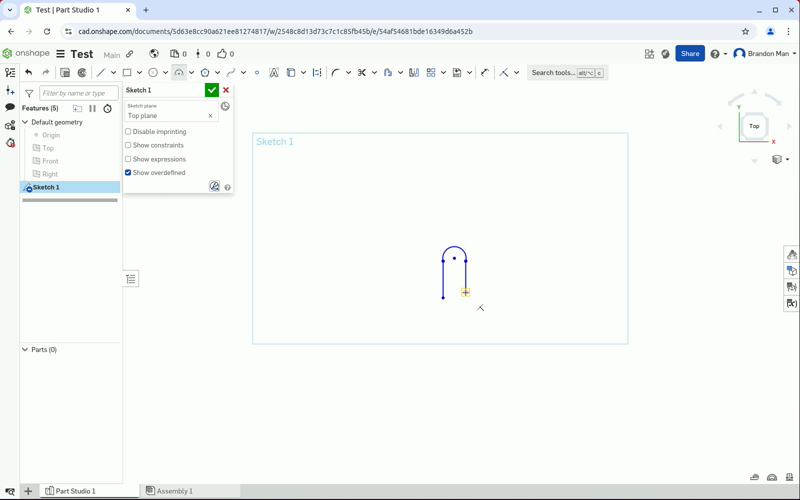
scroll(-6)
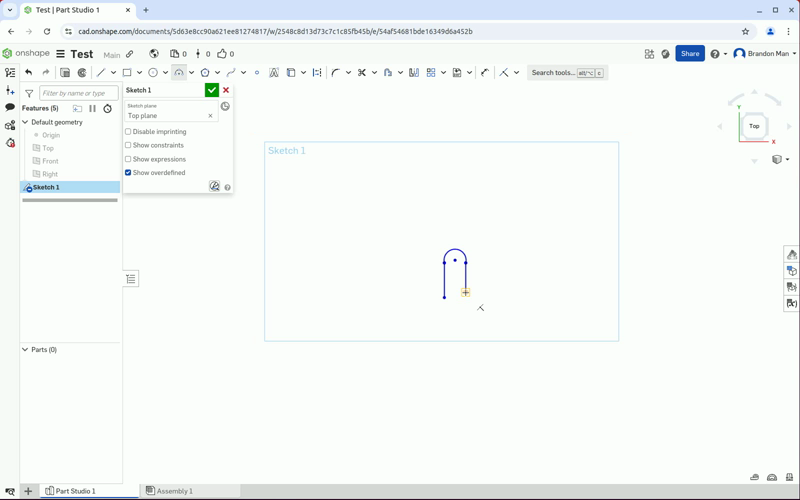
scroll(-6)
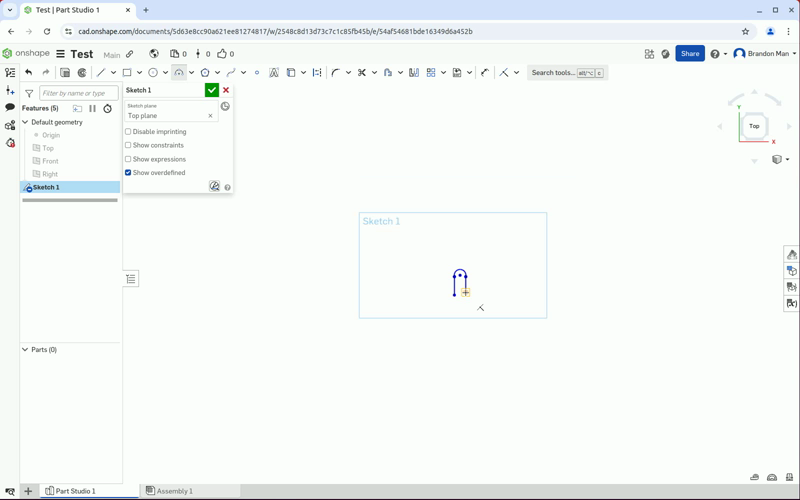
scroll(-6)
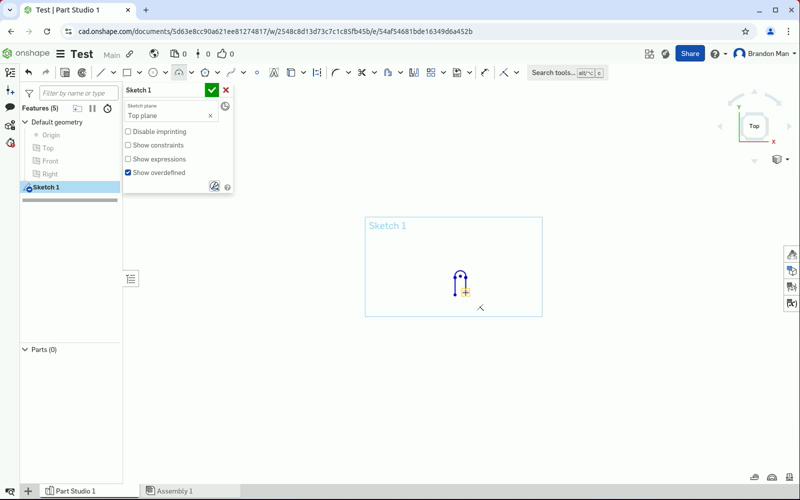
scroll(-6)
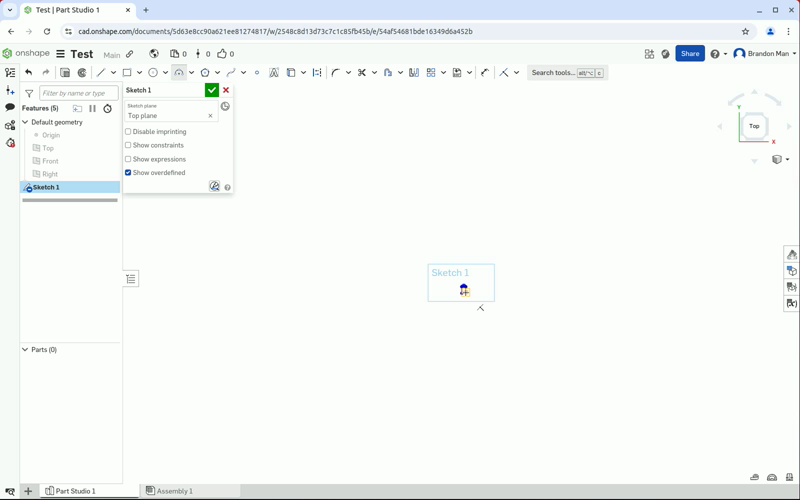
mouse_move(461, 293)
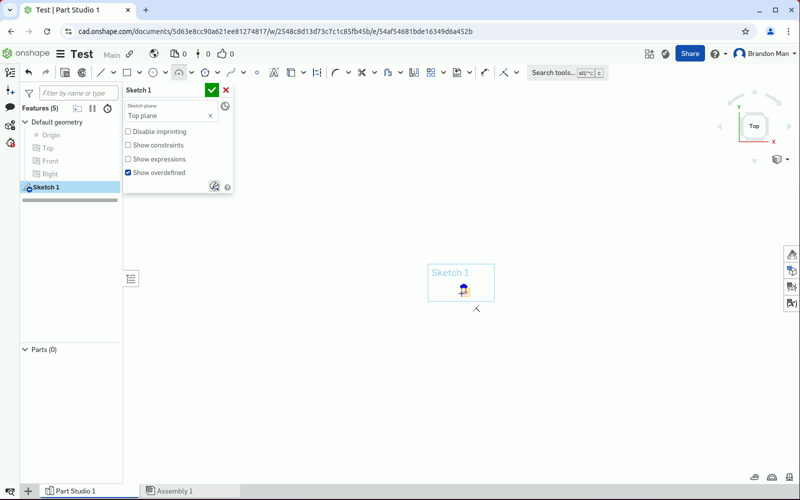
scroll(6)
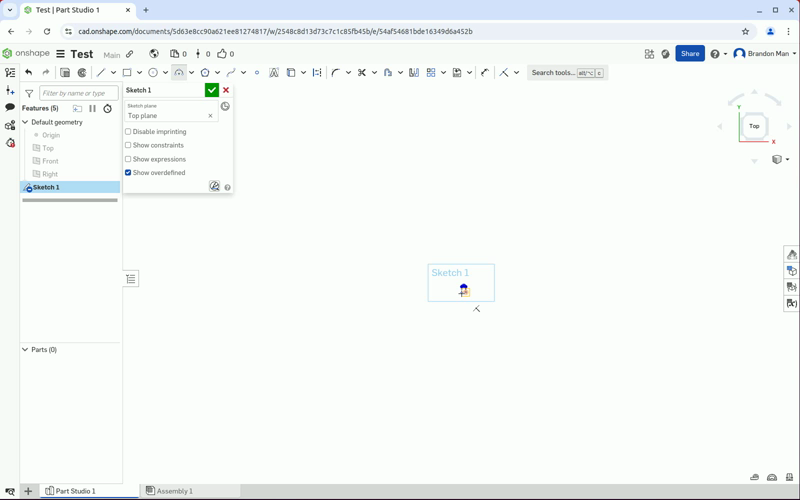
scroll(6)
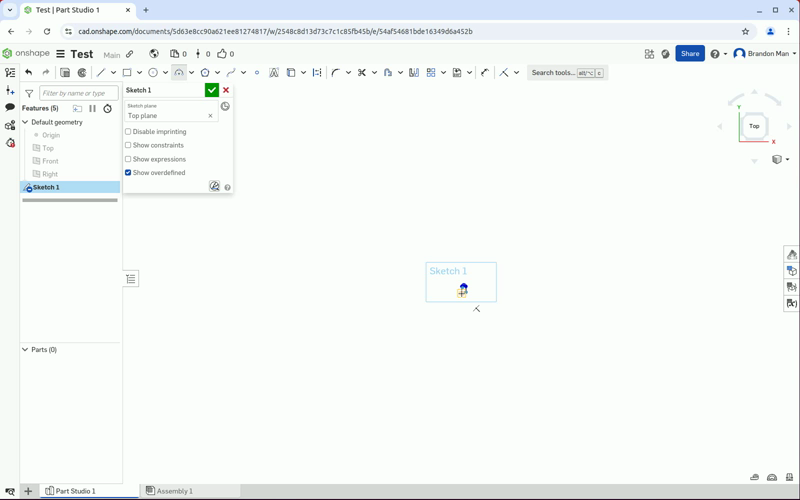
scroll(6)
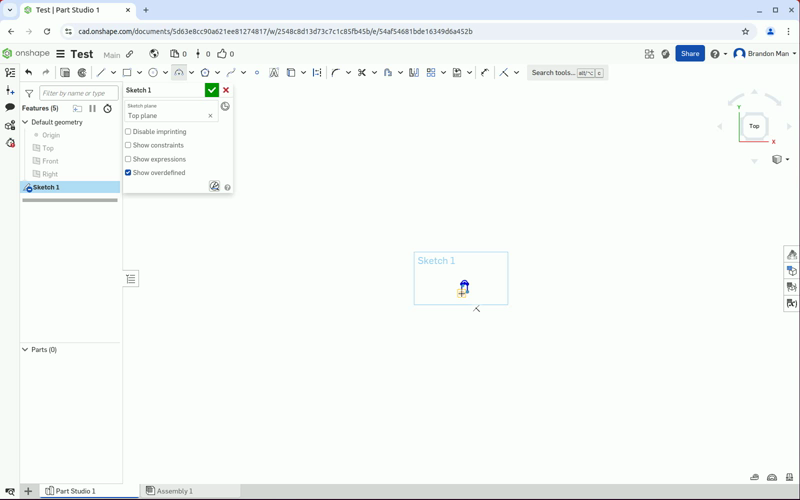
scroll(6)
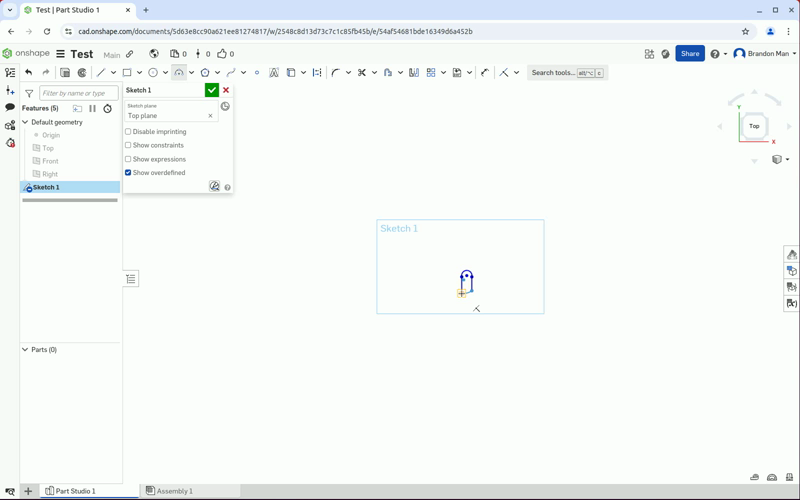
scroll(6)
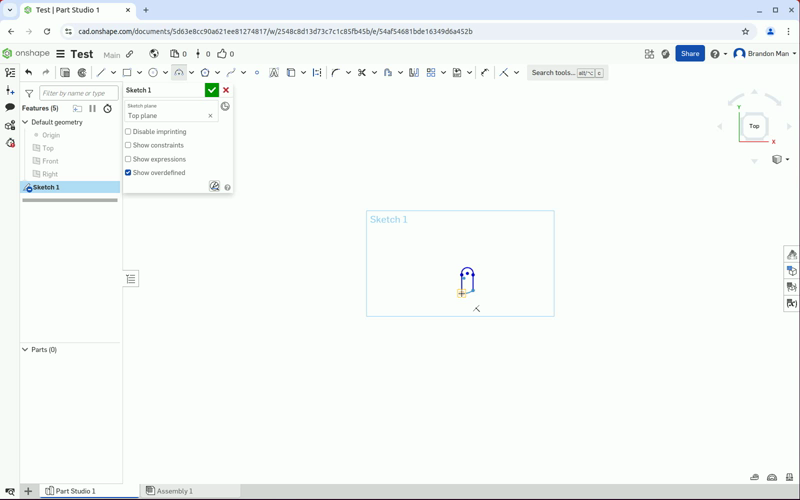
scroll(6)
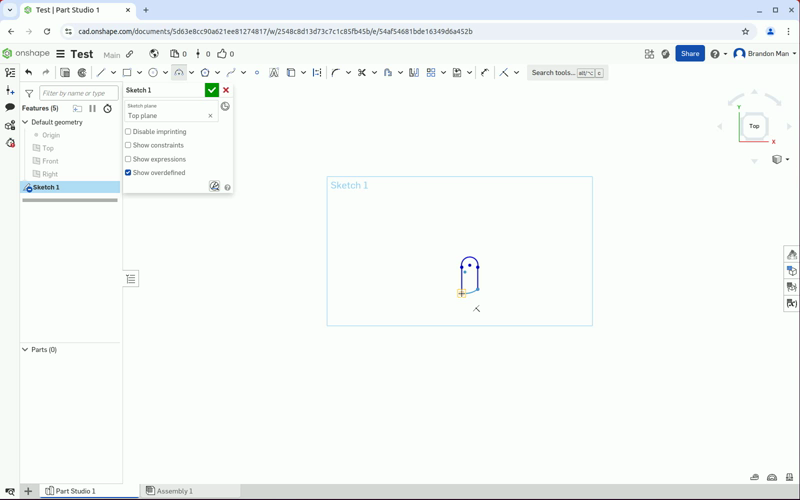
scroll(6)
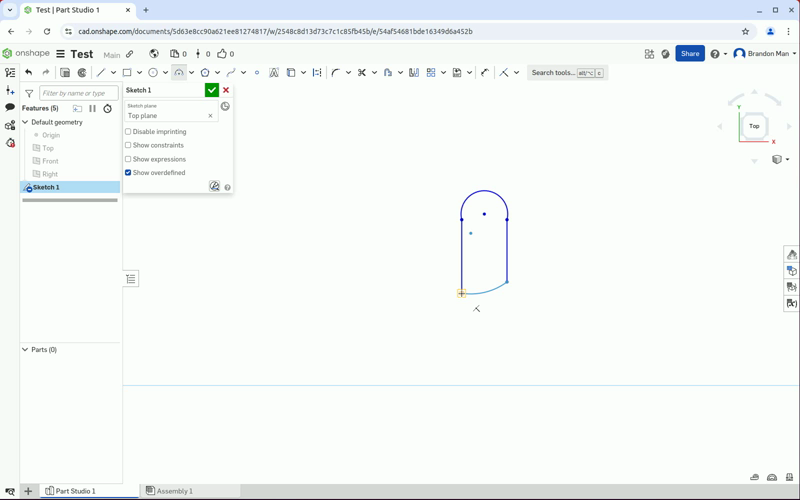
click(461, 293)
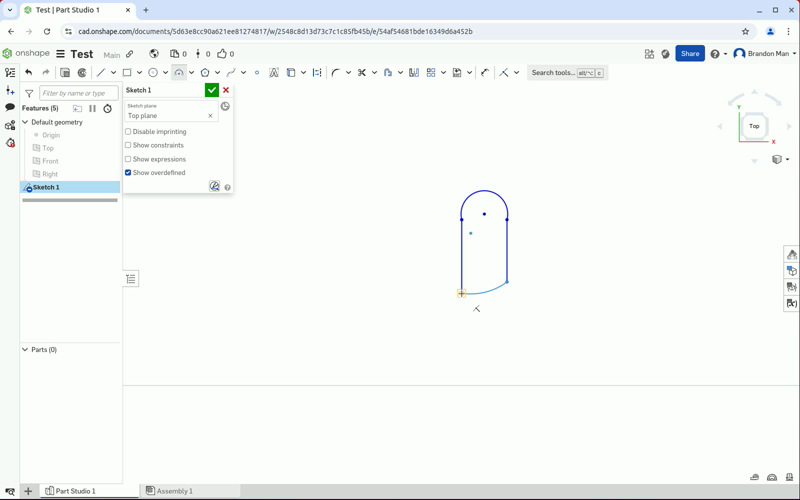
scroll(-6)
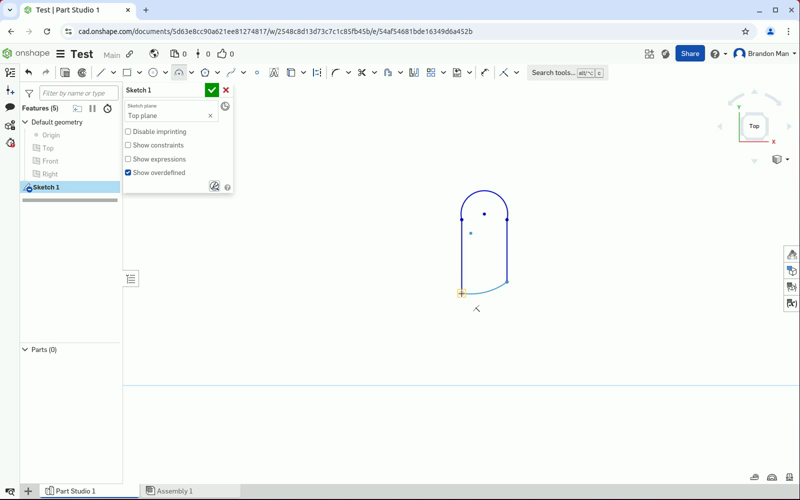
scroll(-6)
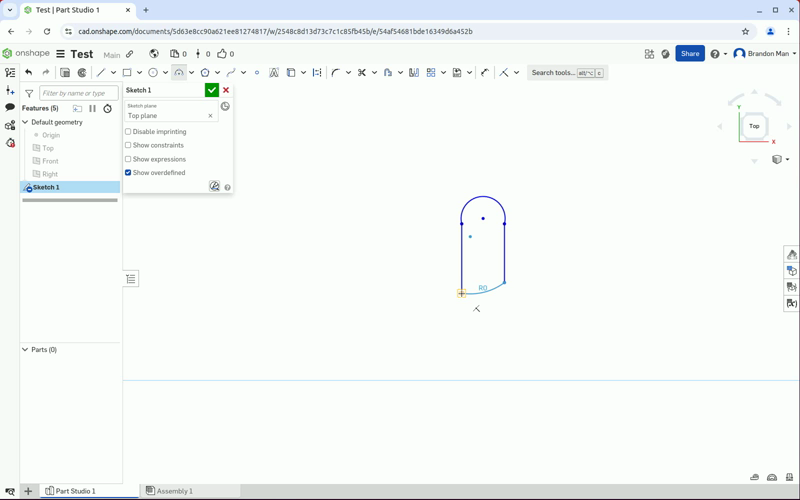
scroll(-6)
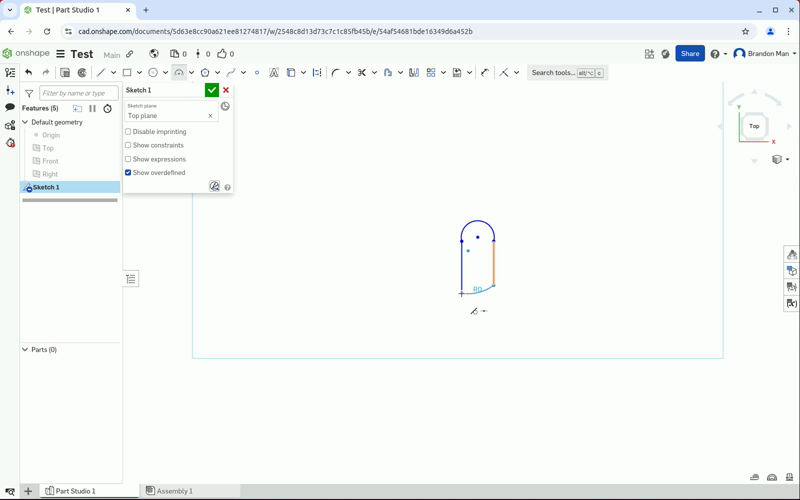
scroll(-6)
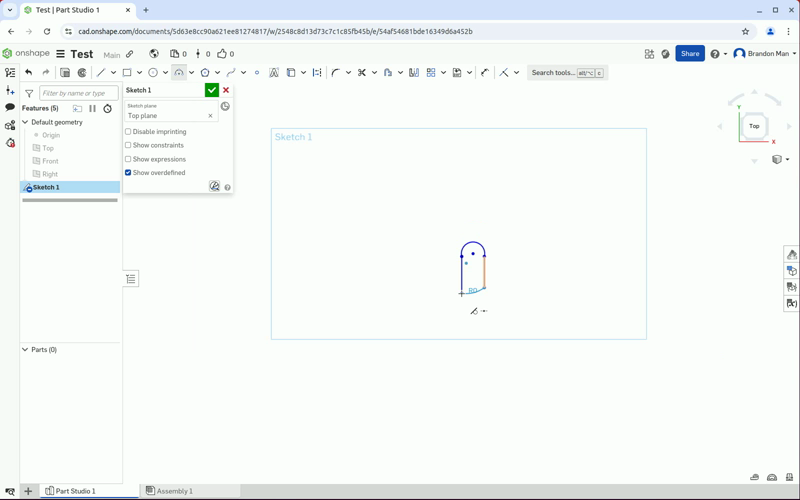
scroll(-6)
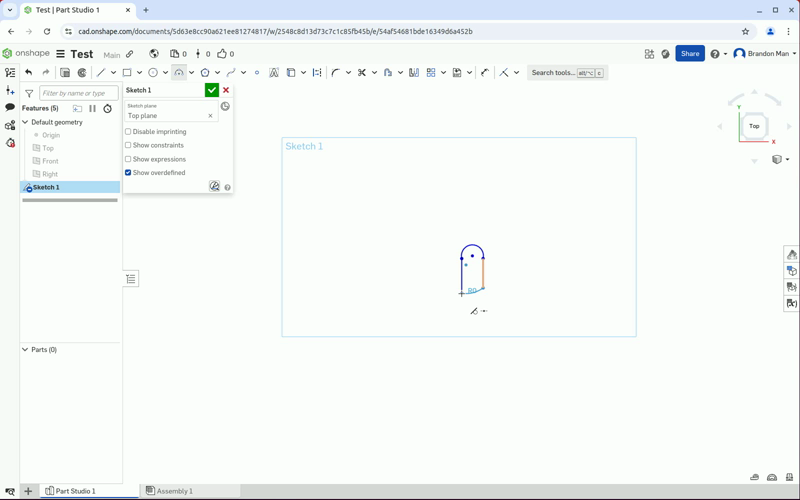
scroll(-6)
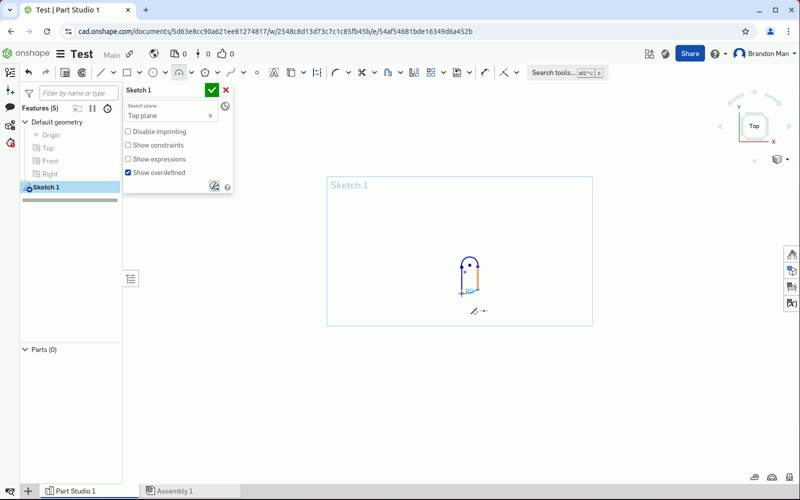
scroll(-6)
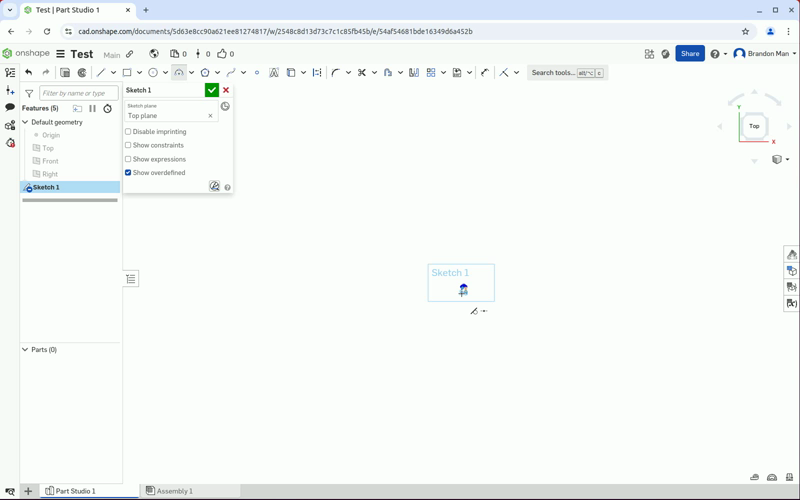
key_down(shift)
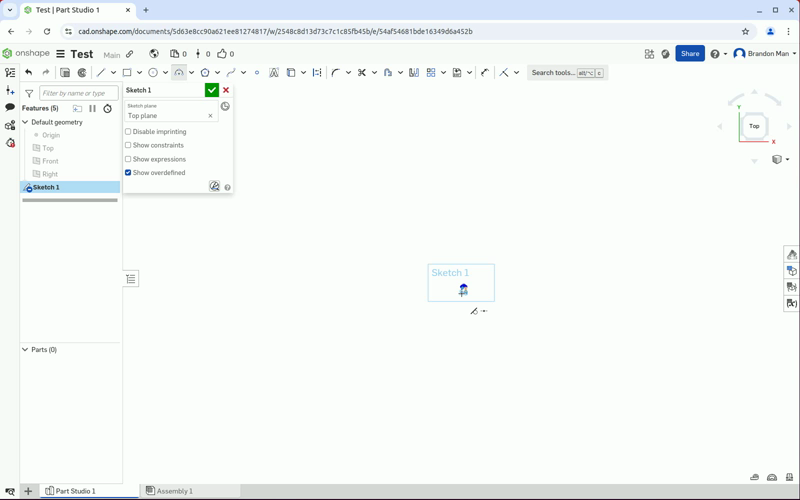
mouse_move(457, 271)
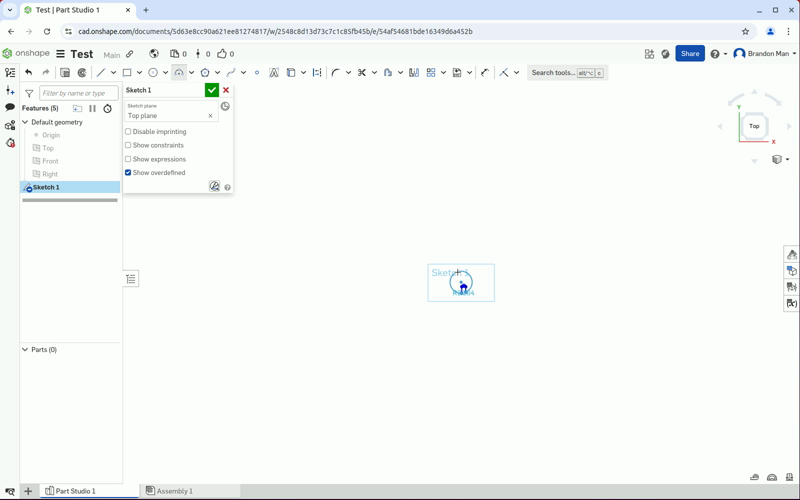
scroll(6)
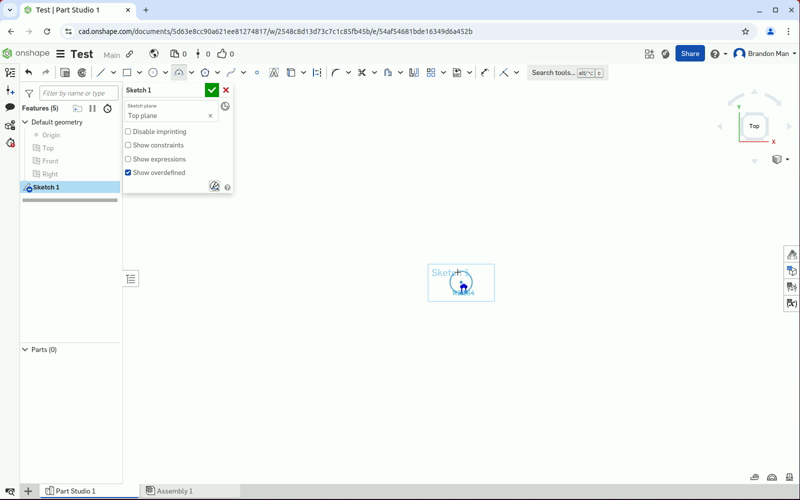
scroll(6)
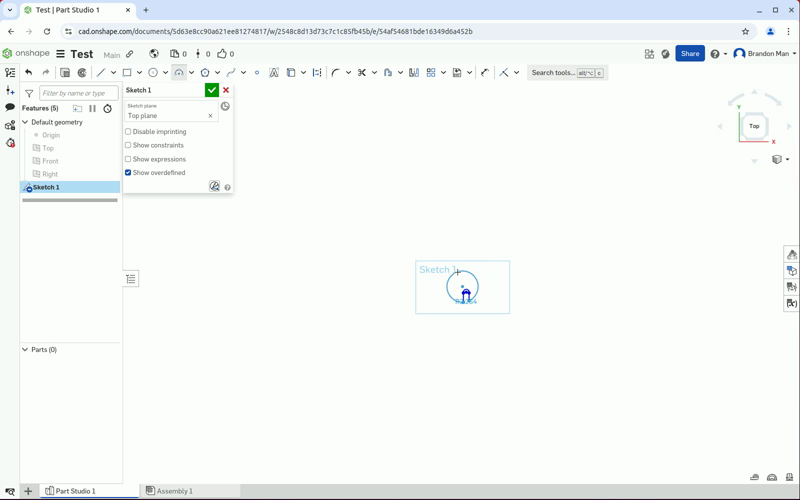
scroll(6)
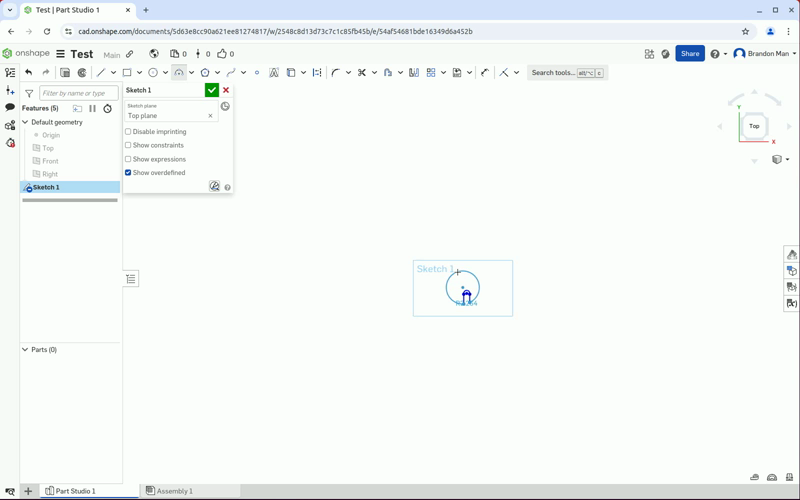
scroll(6)
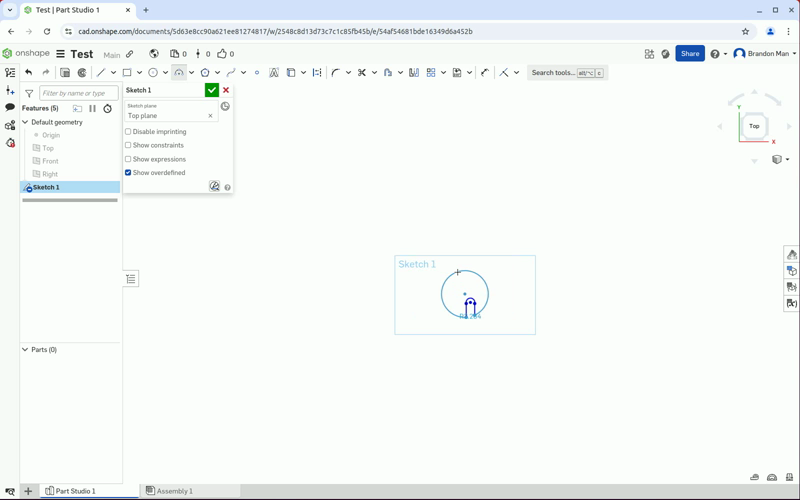
scroll(6)
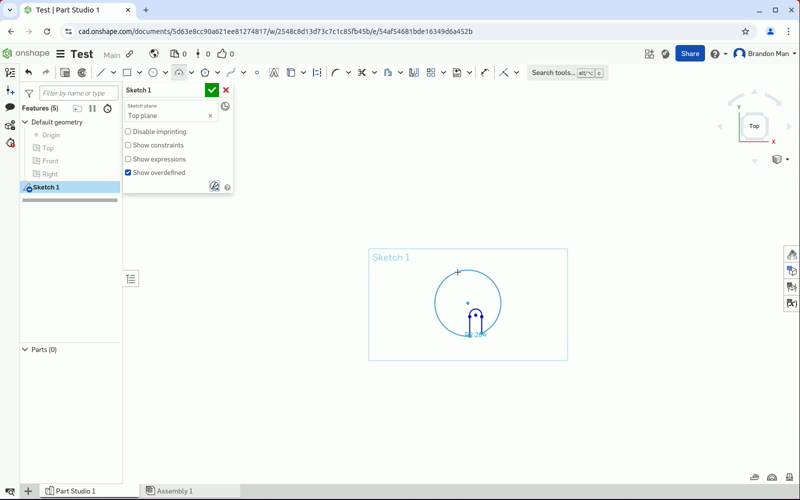
scroll(6)
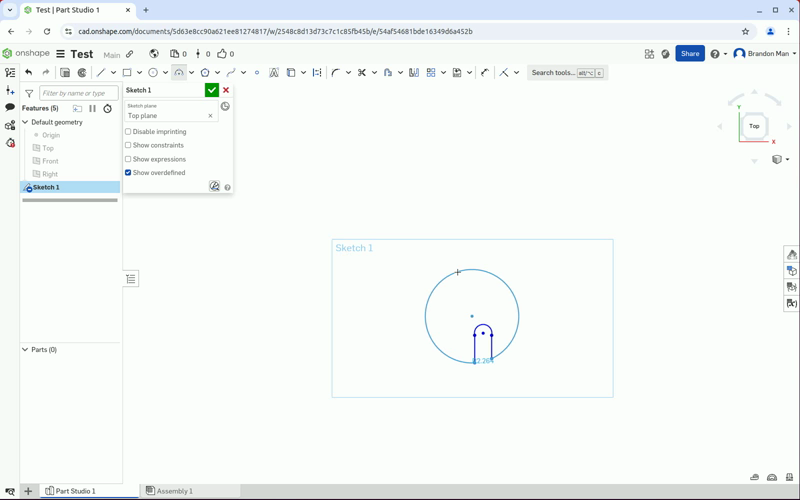
scroll(6)
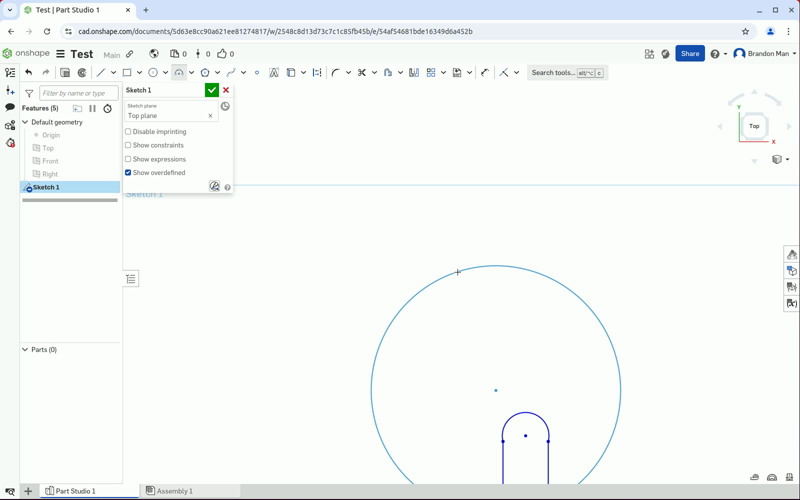
click(457, 271)
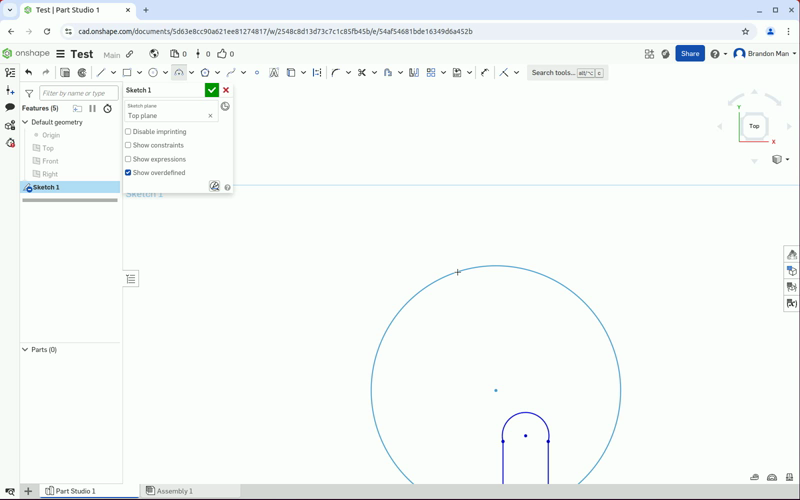
scroll(-6)
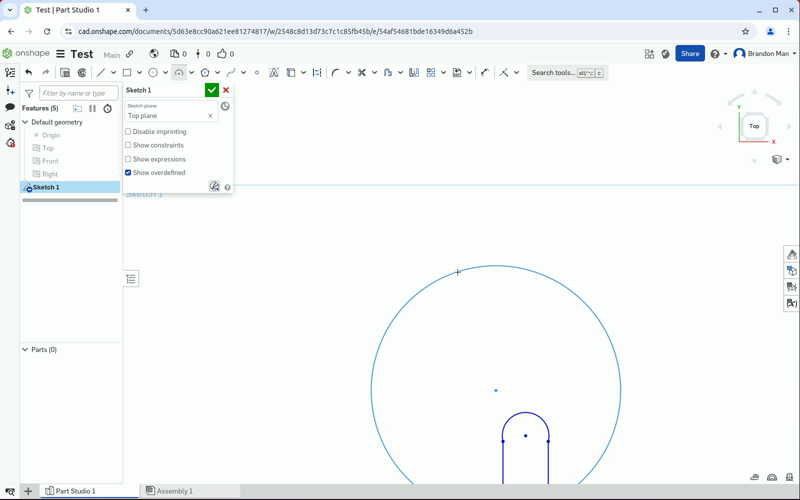
scroll(-6)
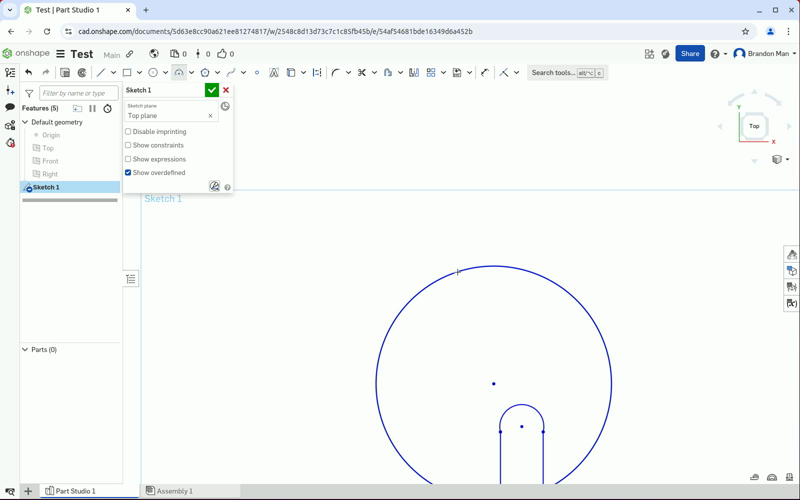
scroll(-6)
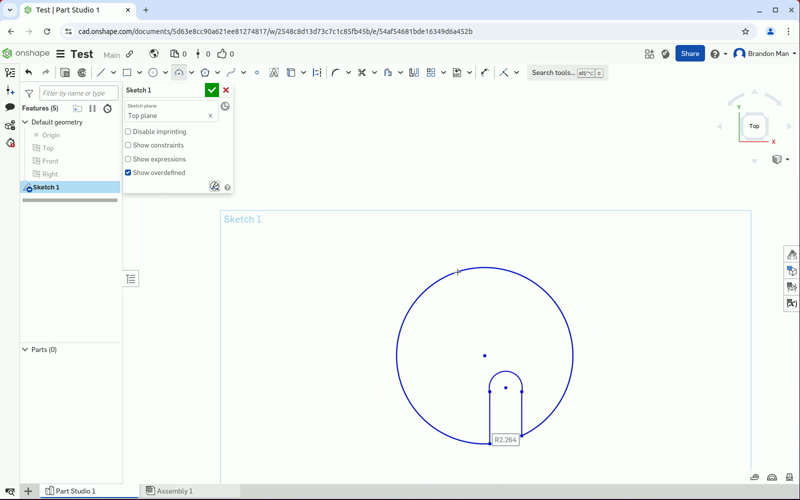
scroll(-6)
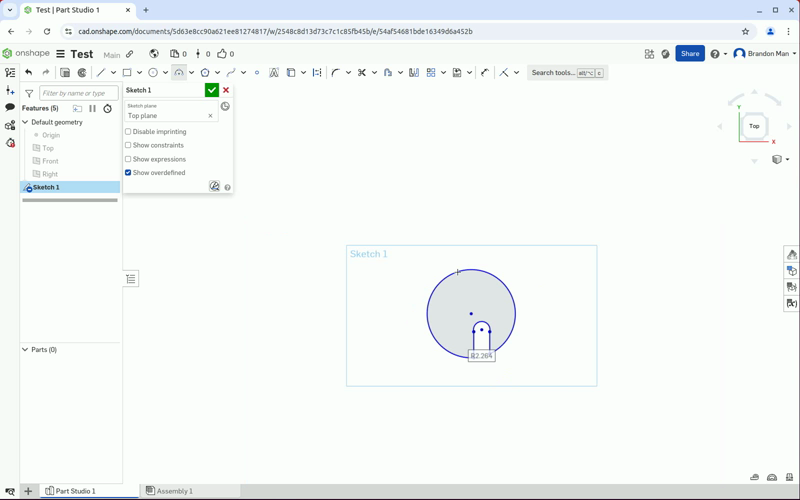
scroll(-6)
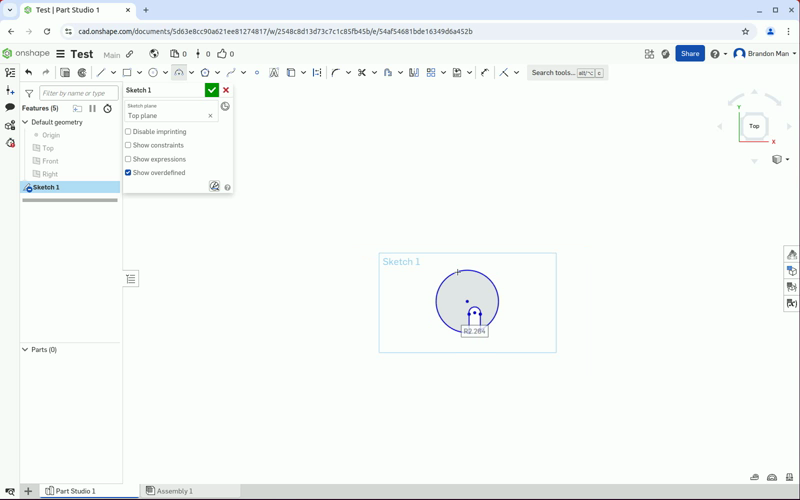
scroll(-6)
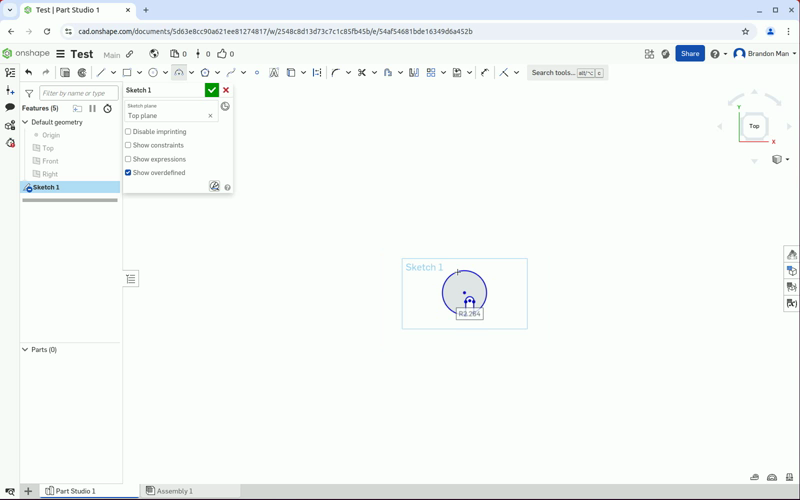
scroll(-6)
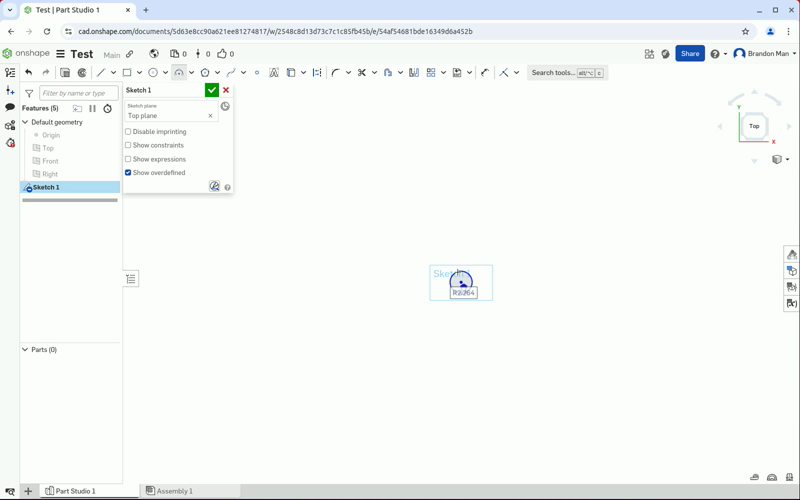
key_up(shift)
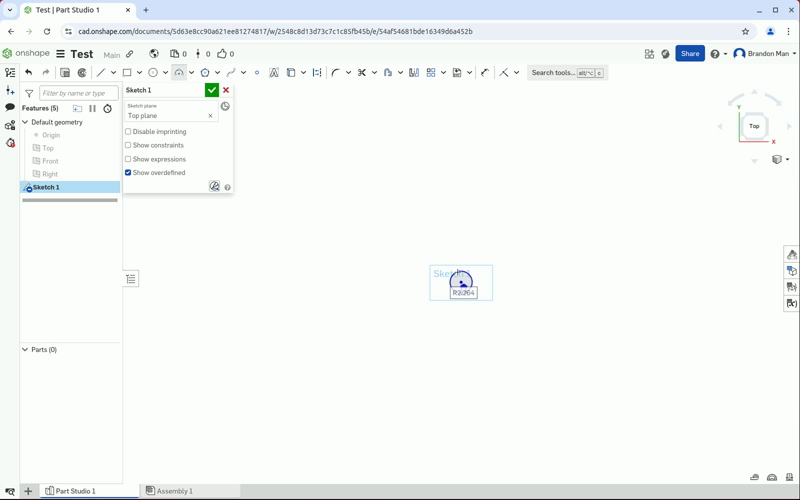
key(esc)
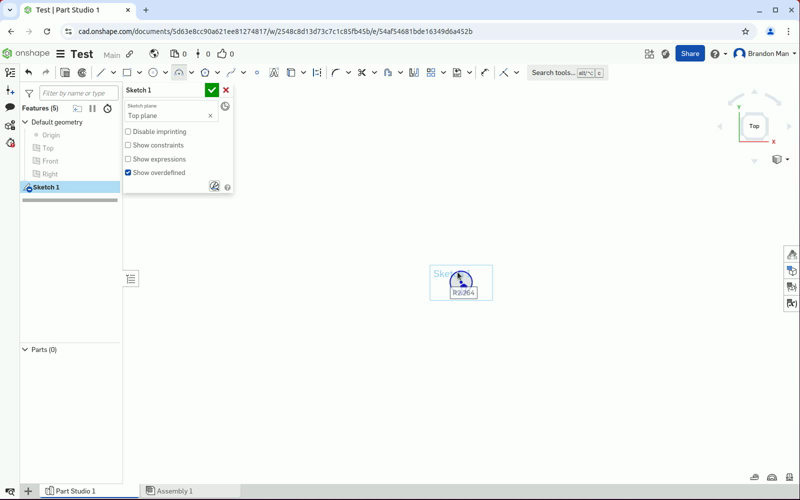
key(c)
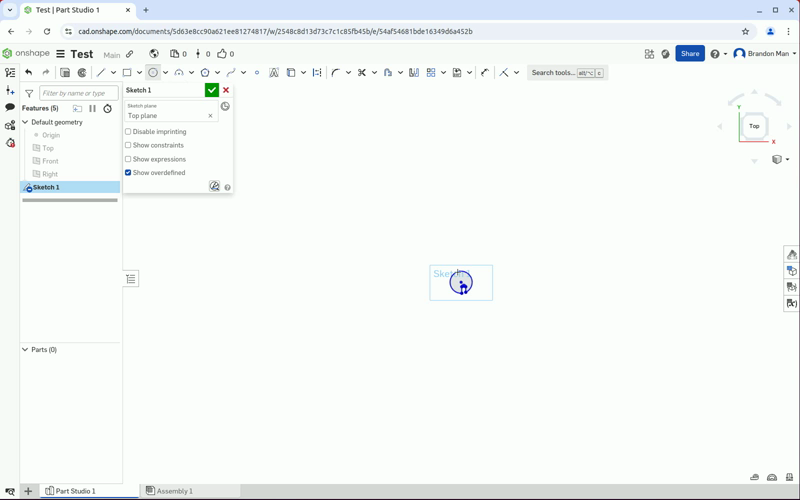
key_down(shift)
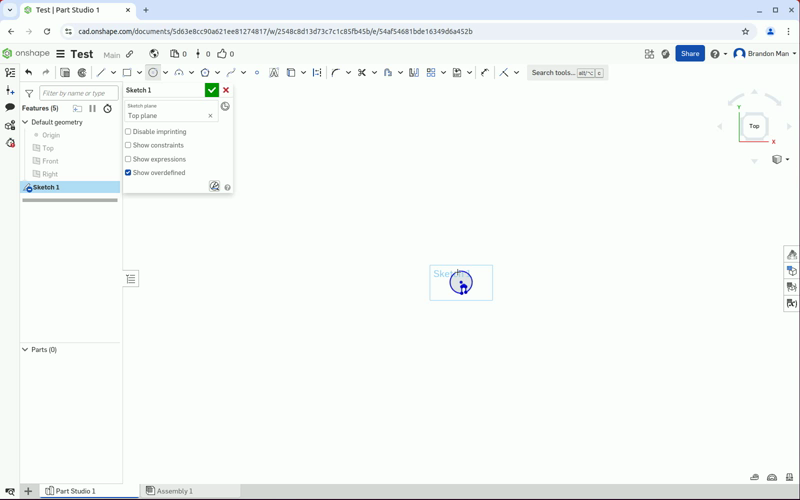
mouse_move(460, 282)
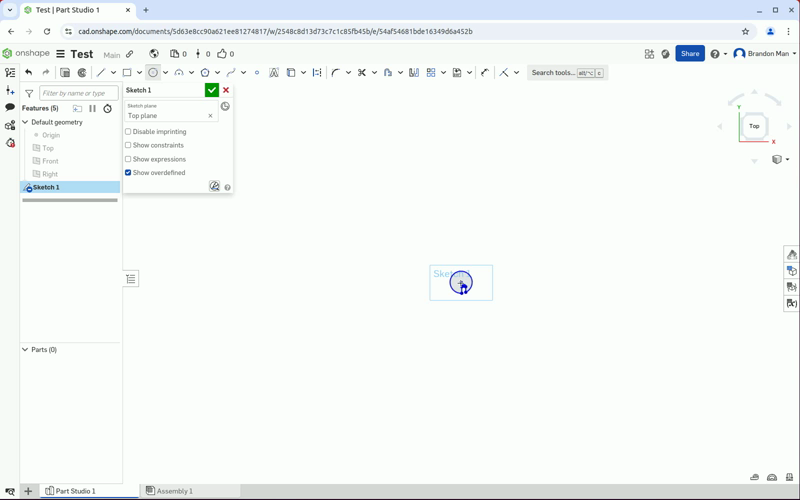
scroll(6)
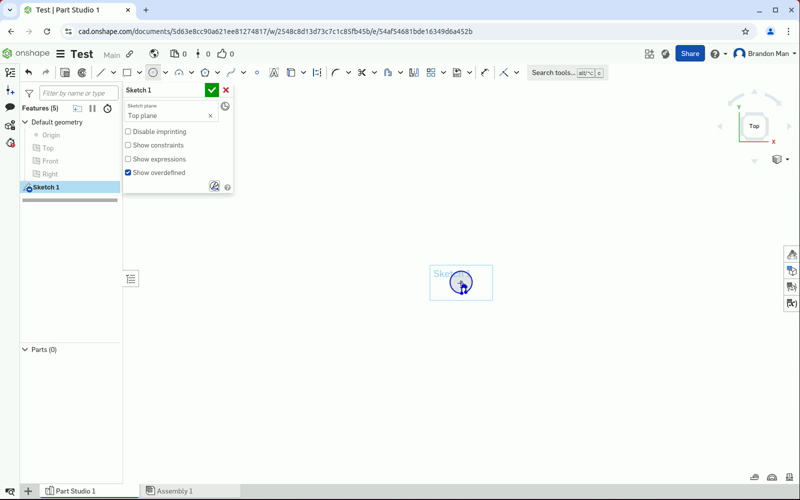
scroll(6)
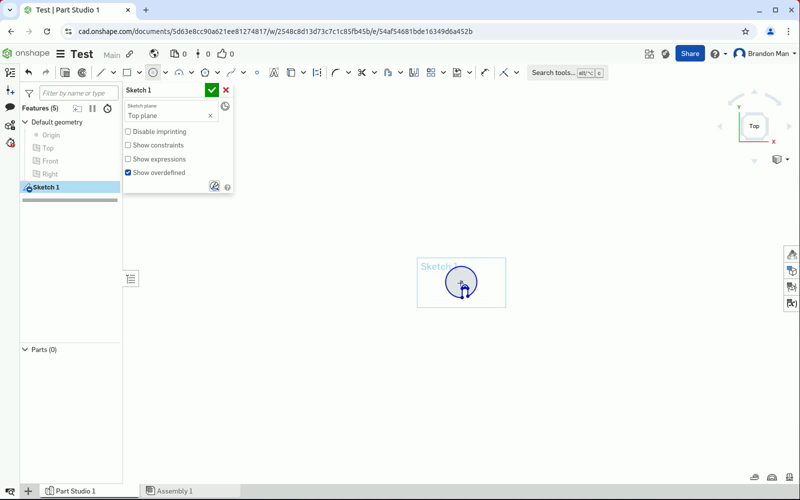
scroll(6)
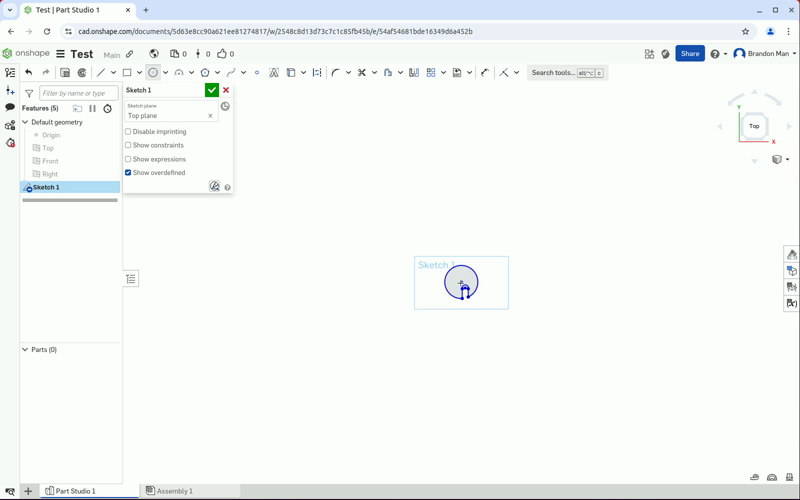
scroll(6)
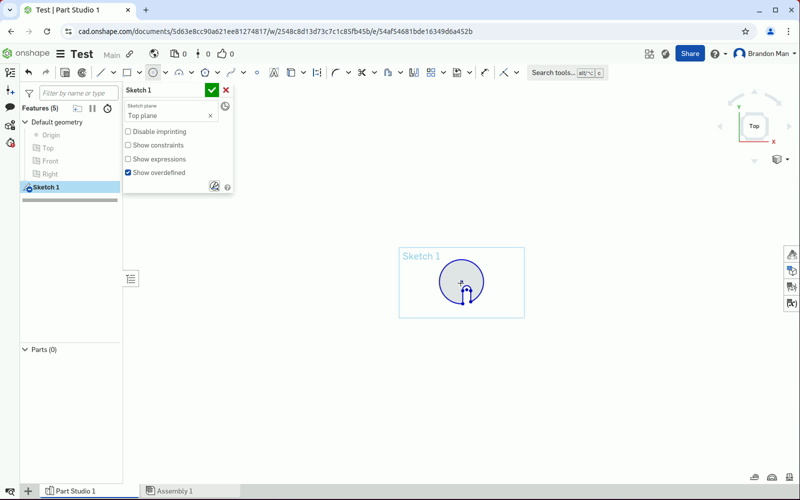
scroll(6)
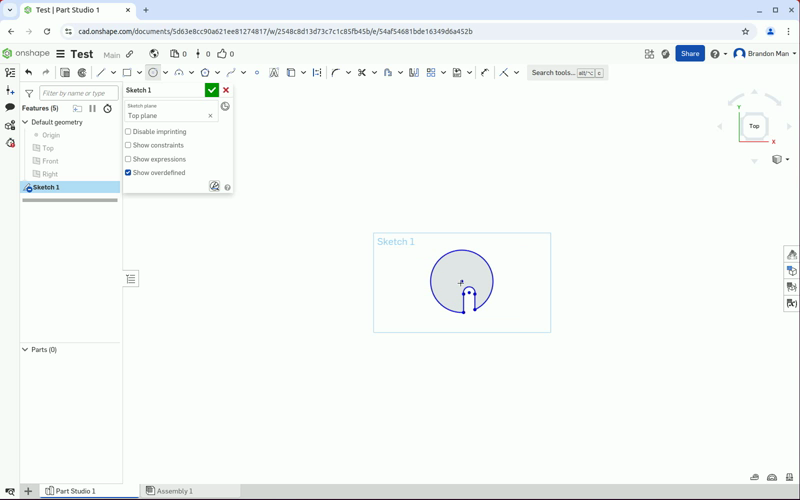
scroll(6)
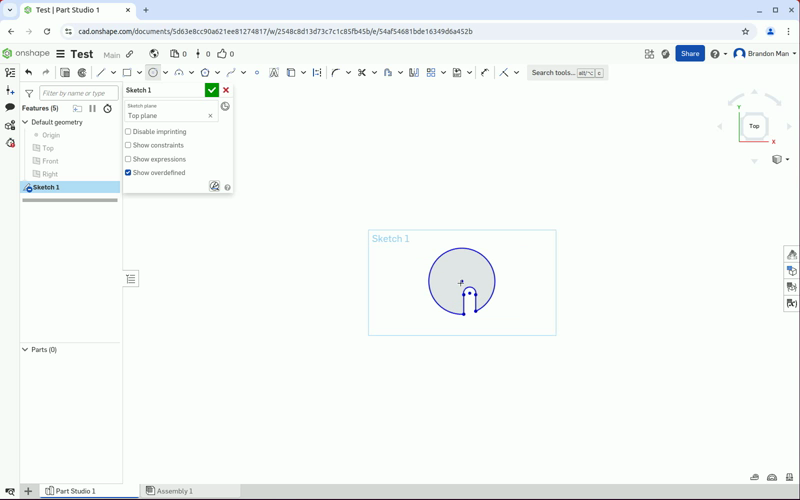
scroll(6)
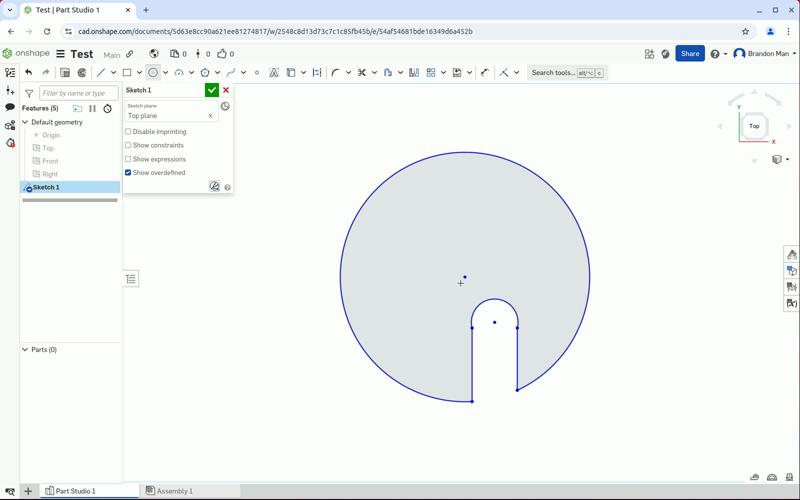
click(460, 282)
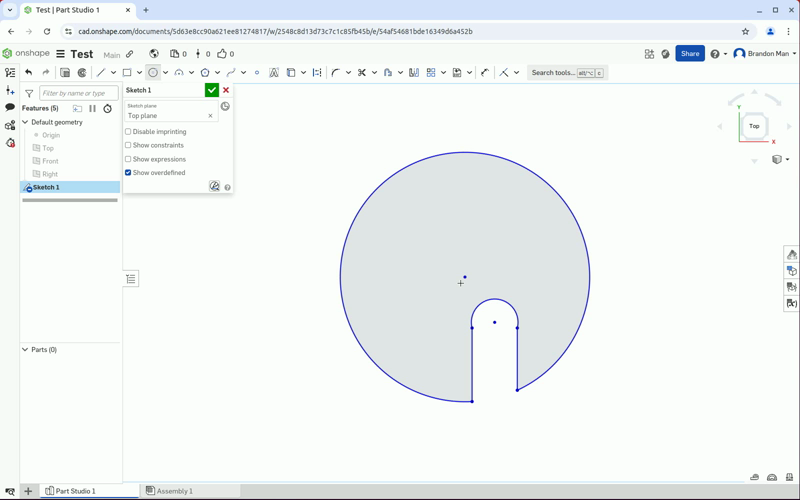
scroll(-6)
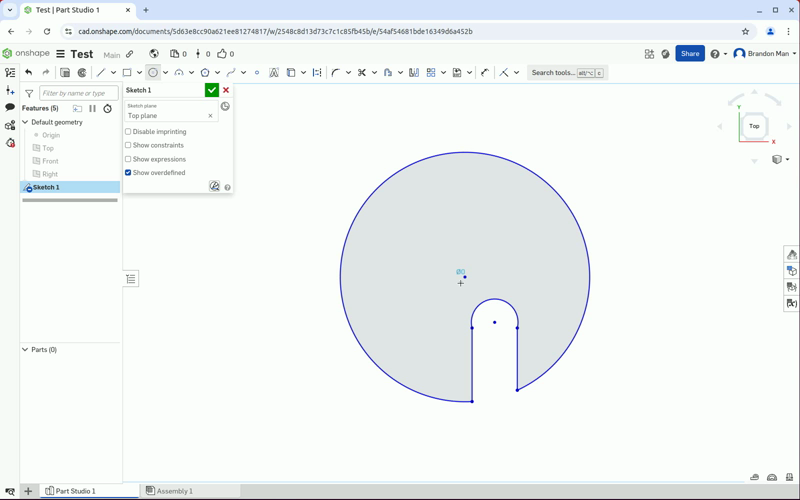
scroll(-6)
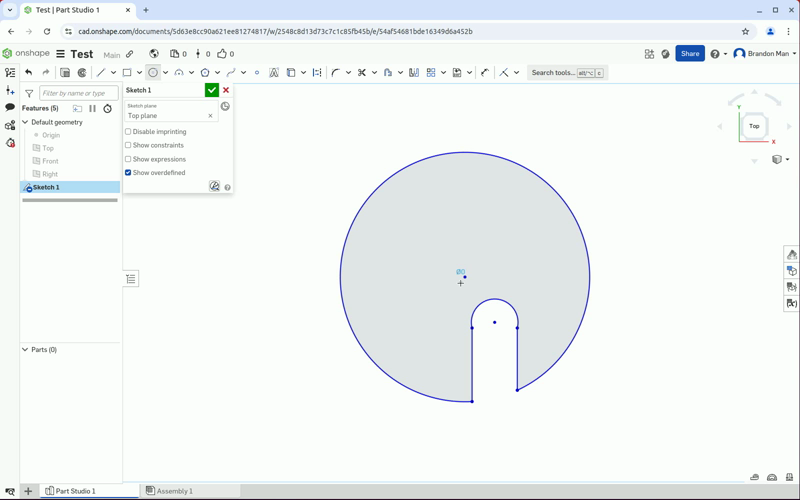
scroll(-6)
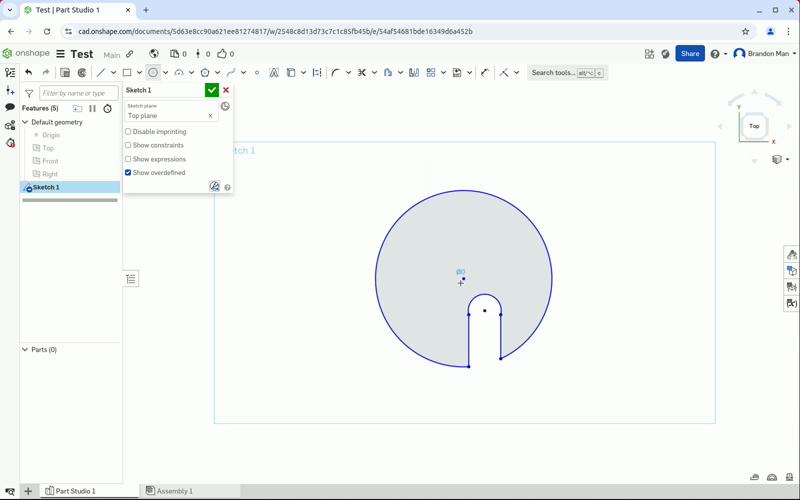
scroll(-6)
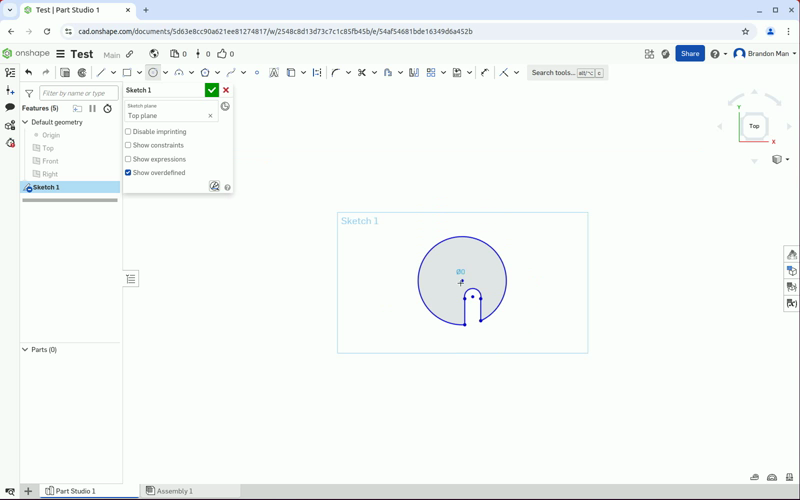
scroll(-6)
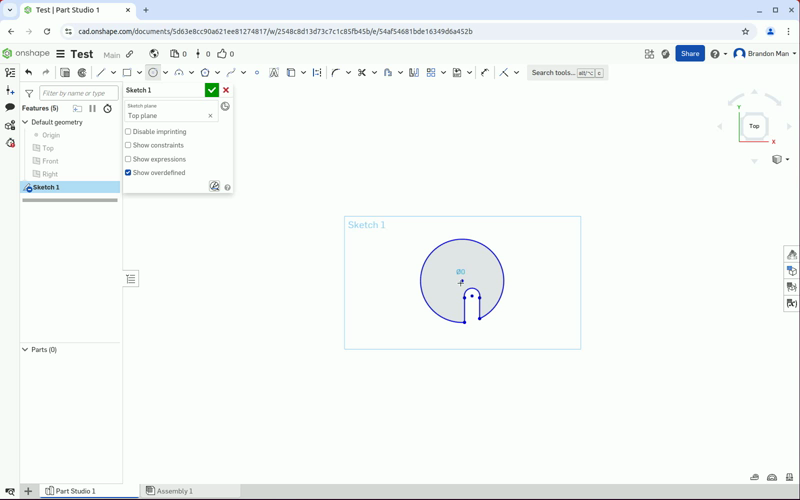
scroll(-6)
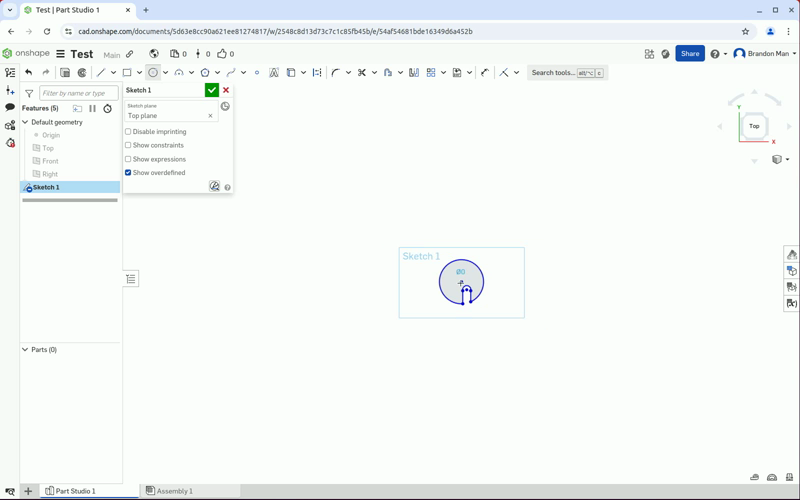
scroll(-6)
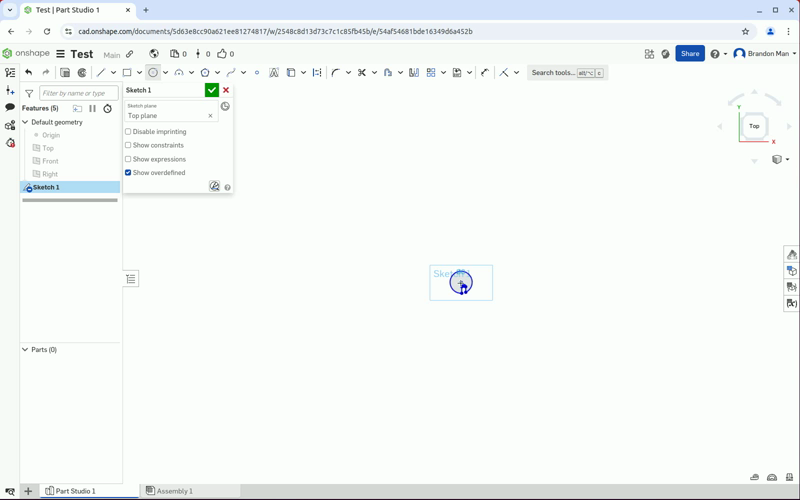
key_up(shift)
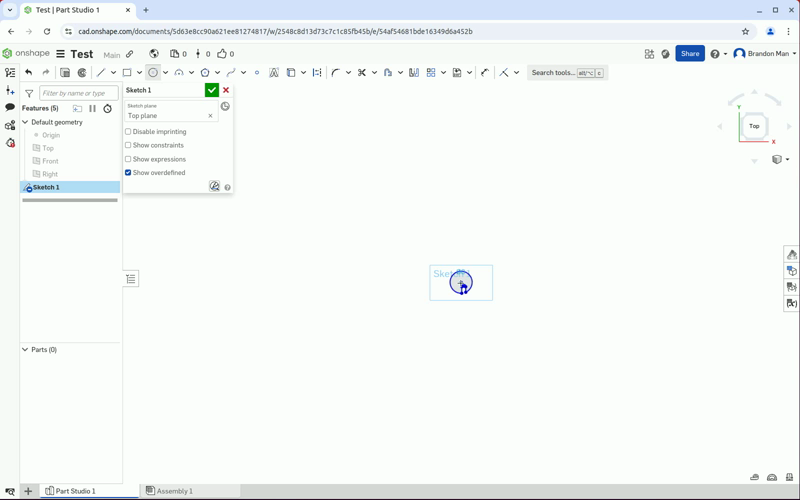
mouse_move(463, 282)
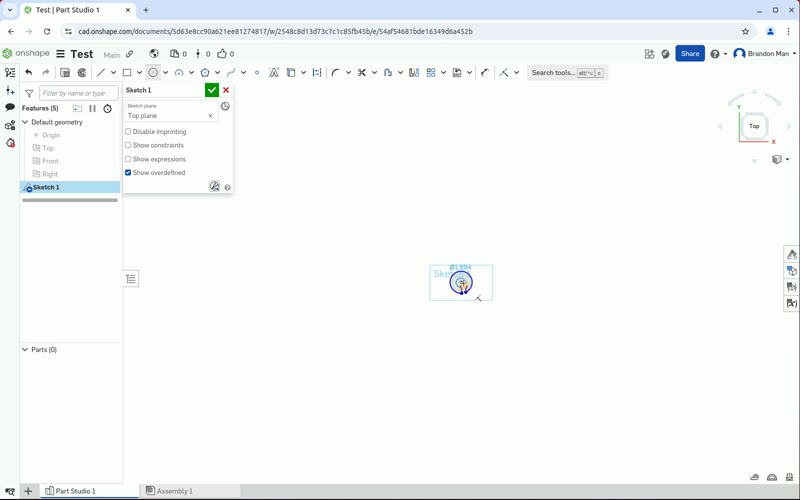
scroll(6)
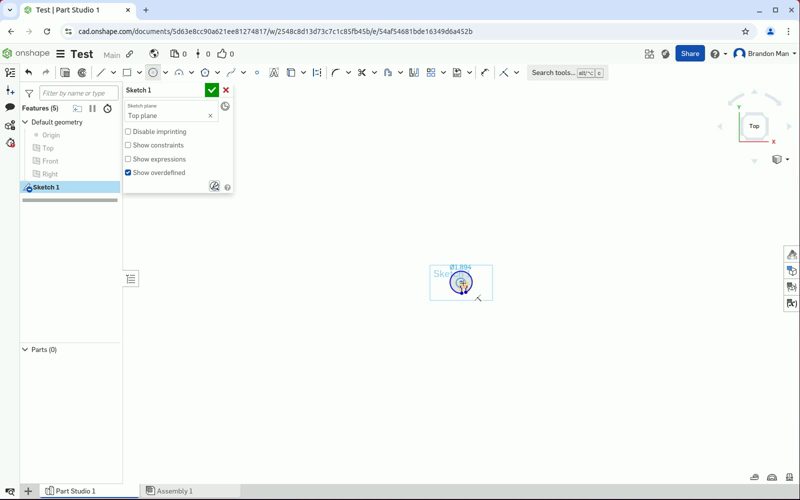
scroll(6)
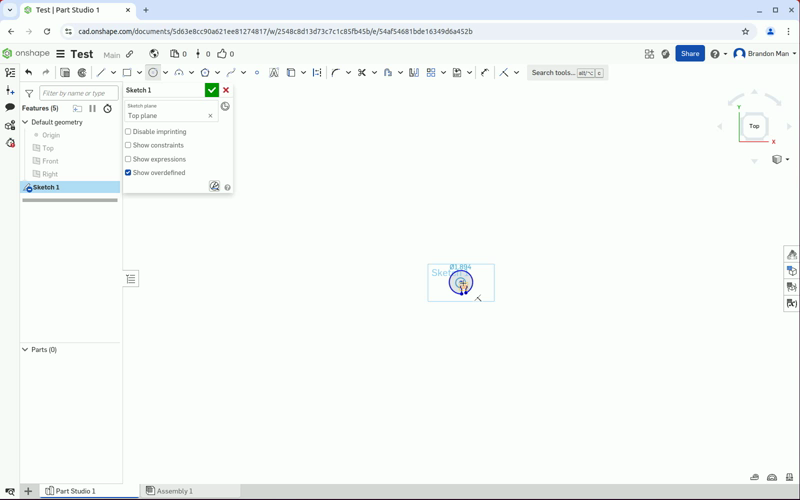
scroll(6)
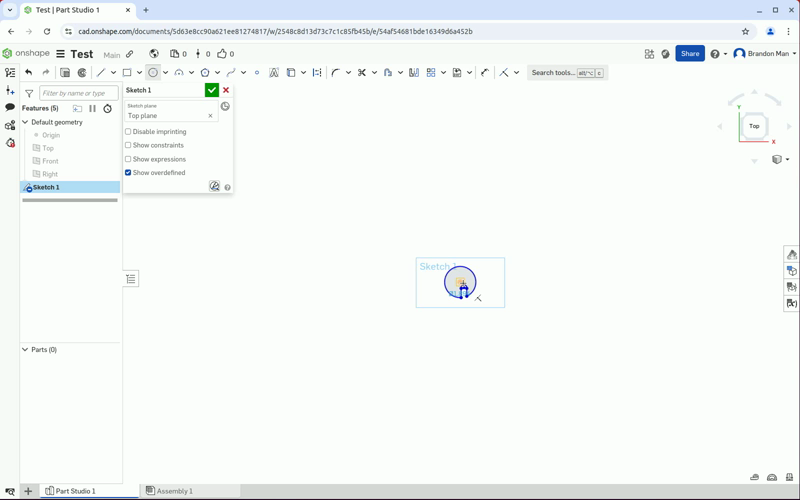
scroll(6)
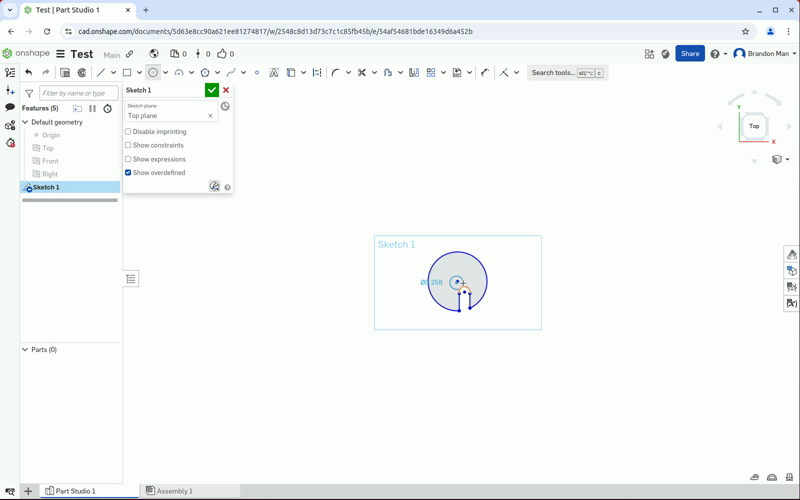
scroll(6)
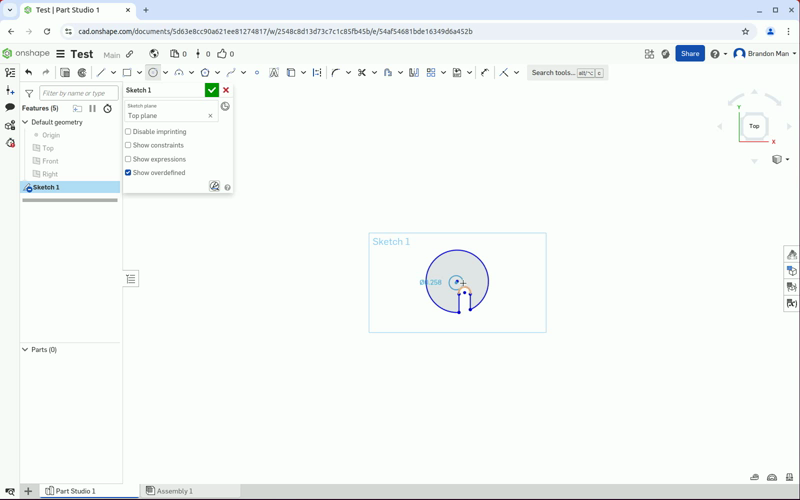
scroll(6)
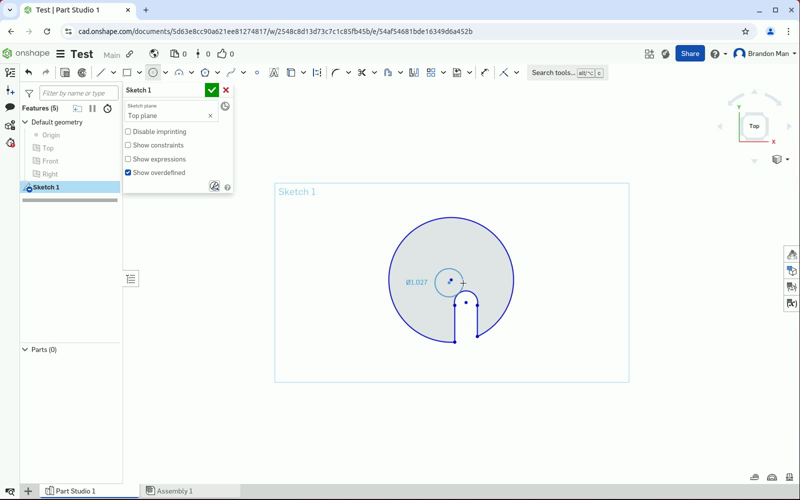
scroll(6)
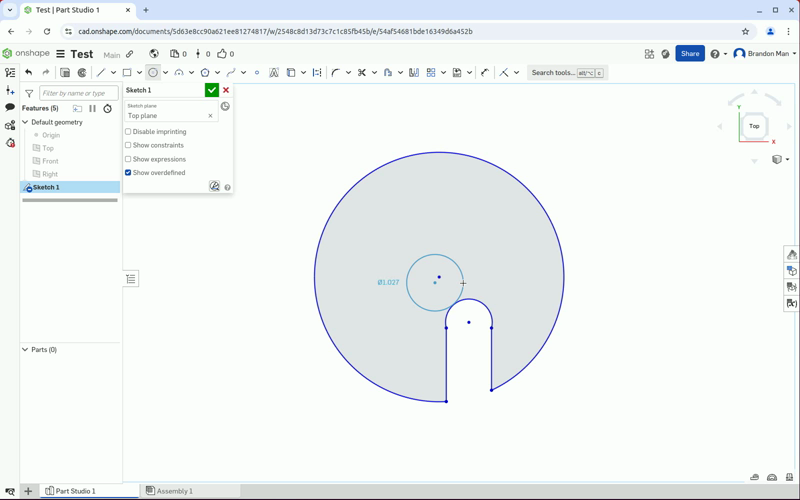
click(463, 282)
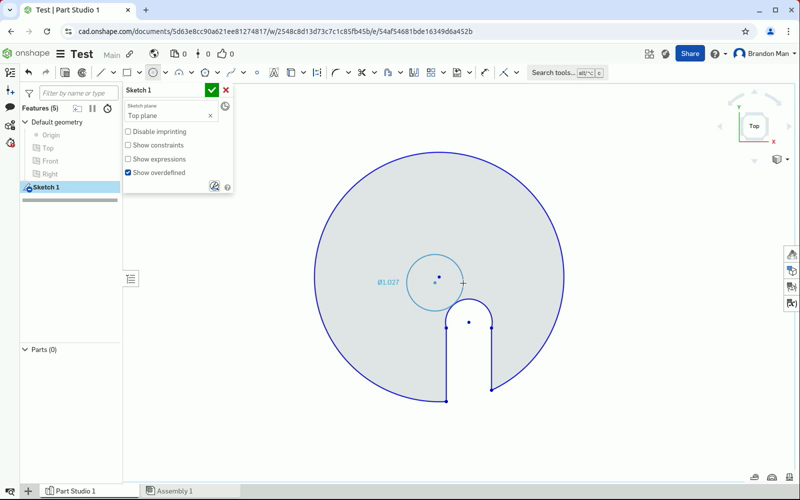
scroll(-6)
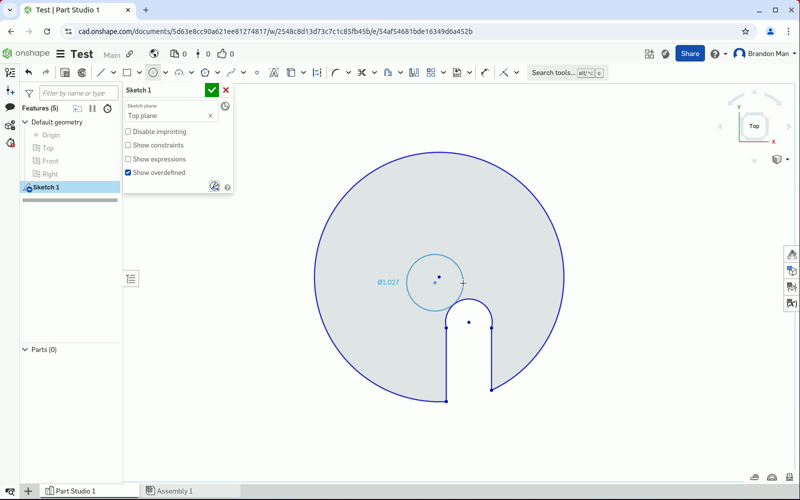
scroll(-6)
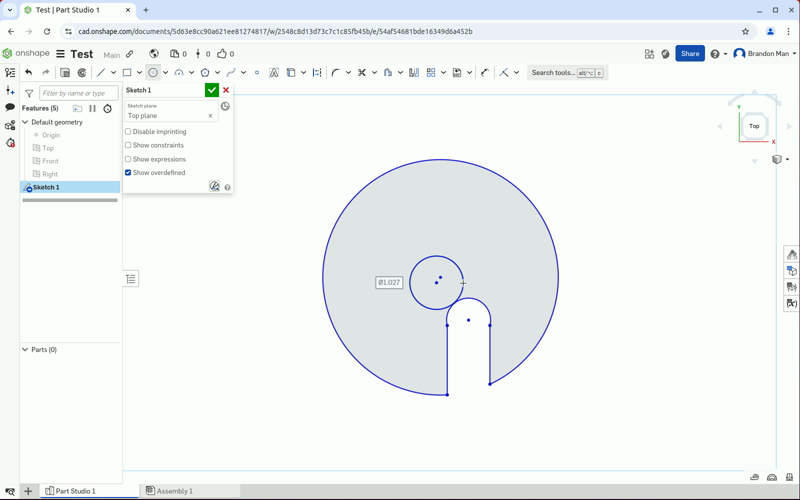
scroll(-6)
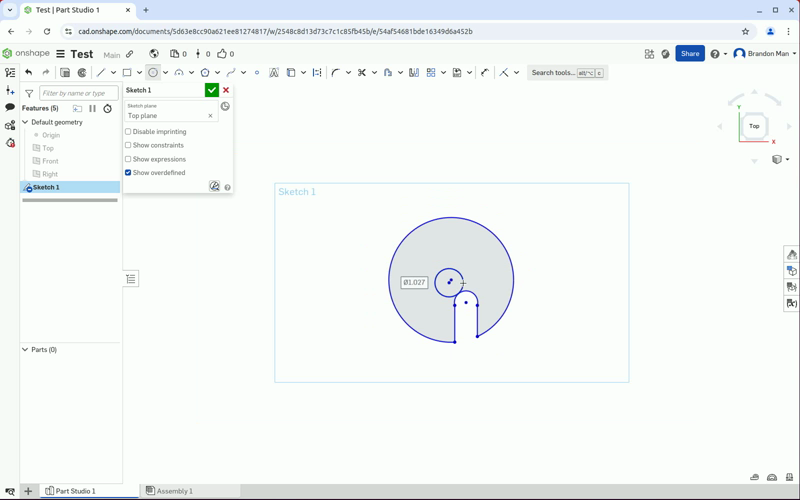
scroll(-6)
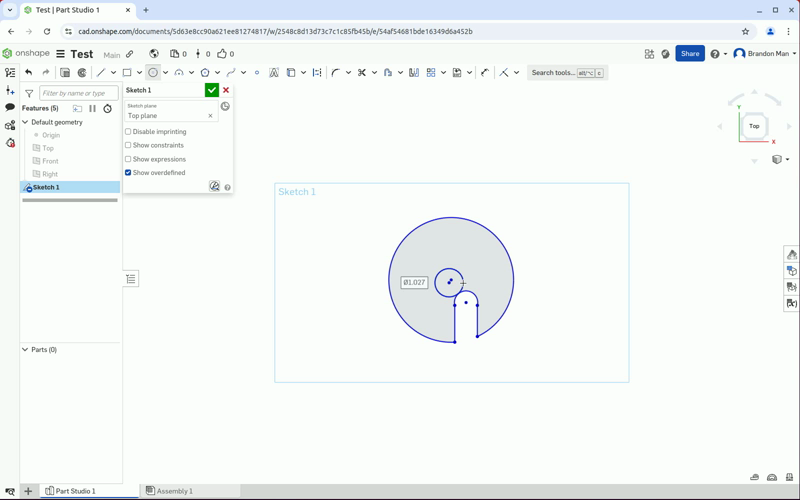
scroll(-6)
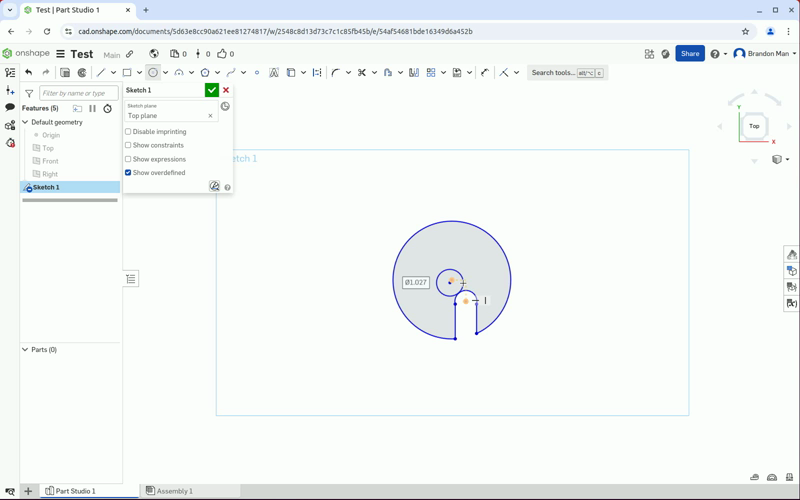
scroll(-6)
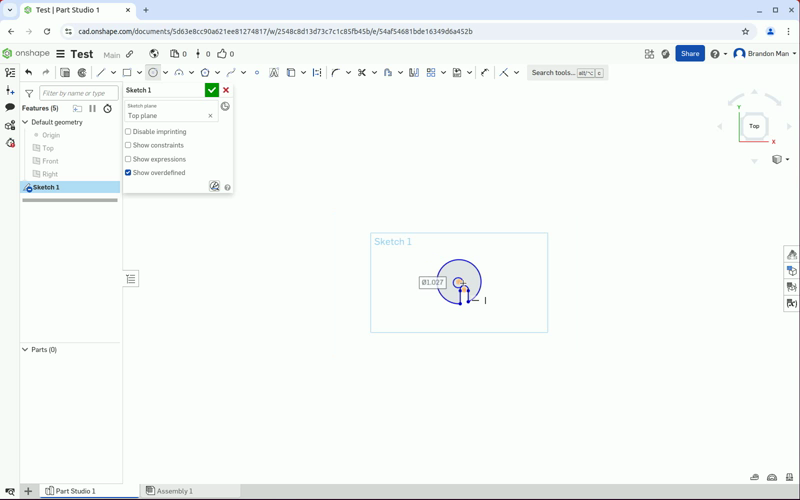
scroll(-6)
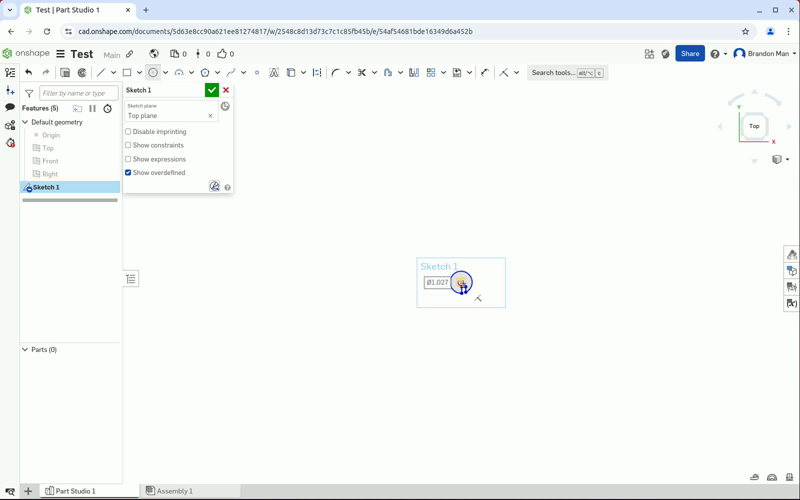
key(esc)
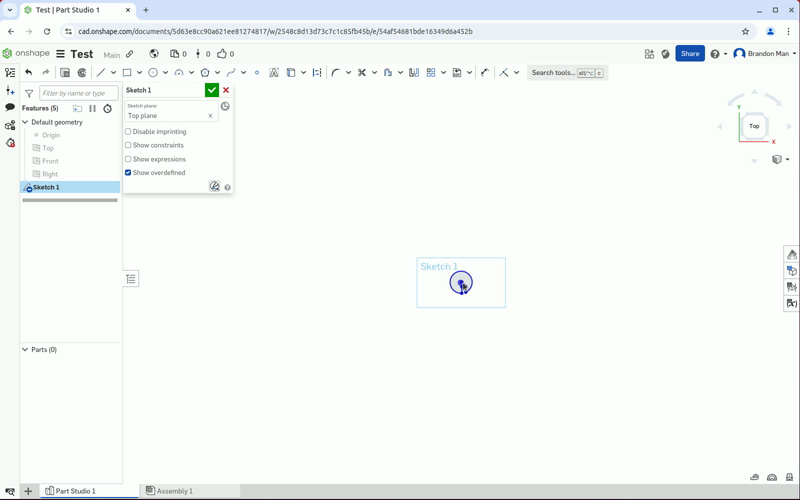
mouse_move(468, 276)
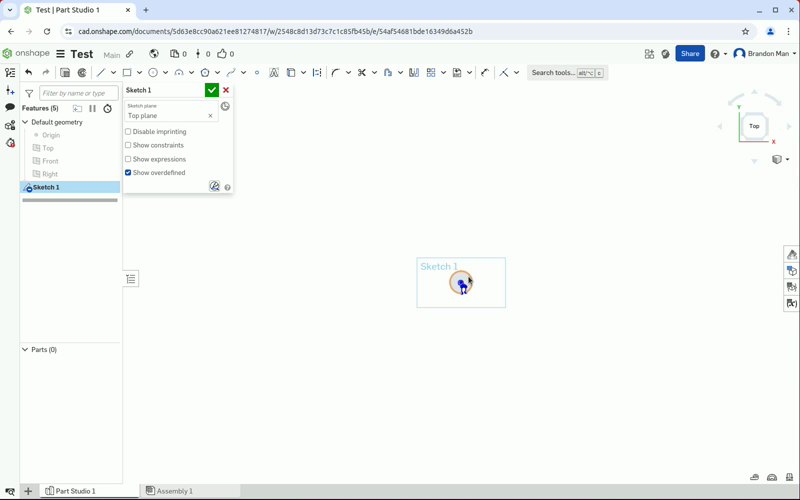
scroll(6)
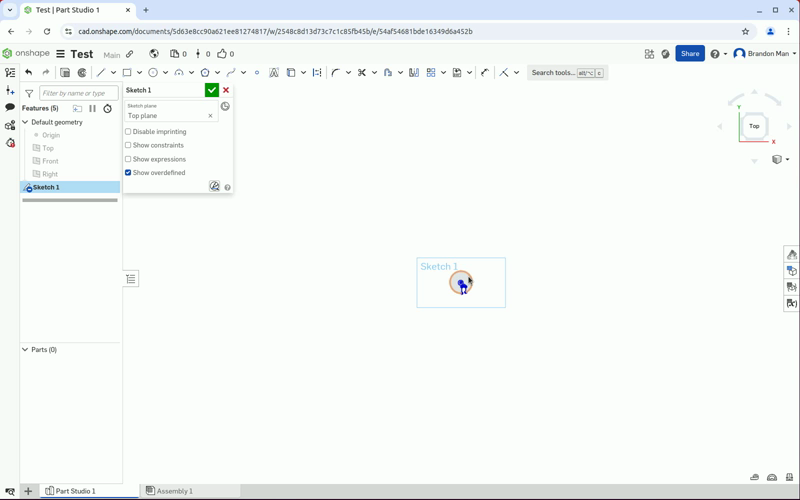
scroll(6)
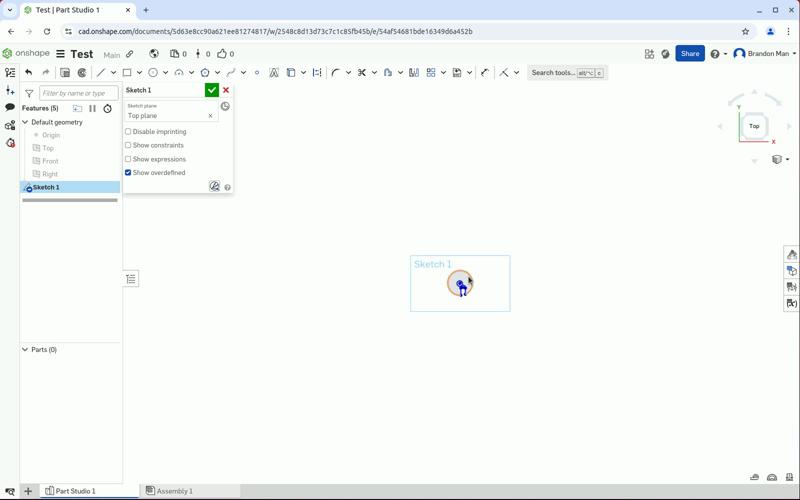
scroll(6)
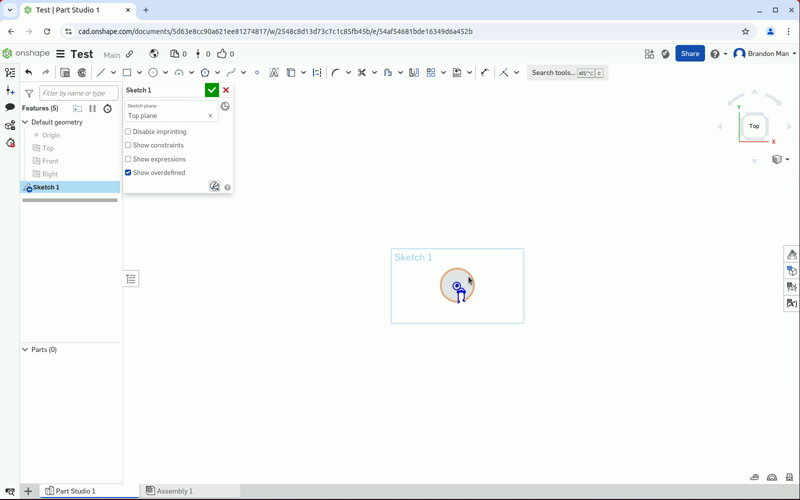
scroll(6)
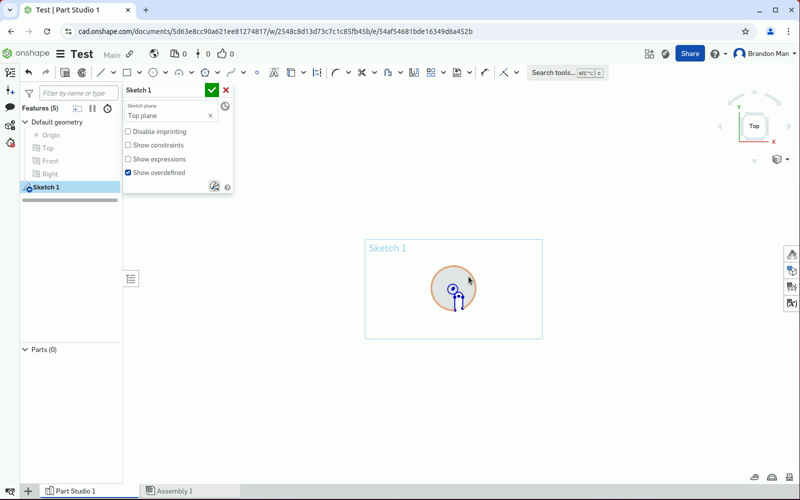
scroll(6)
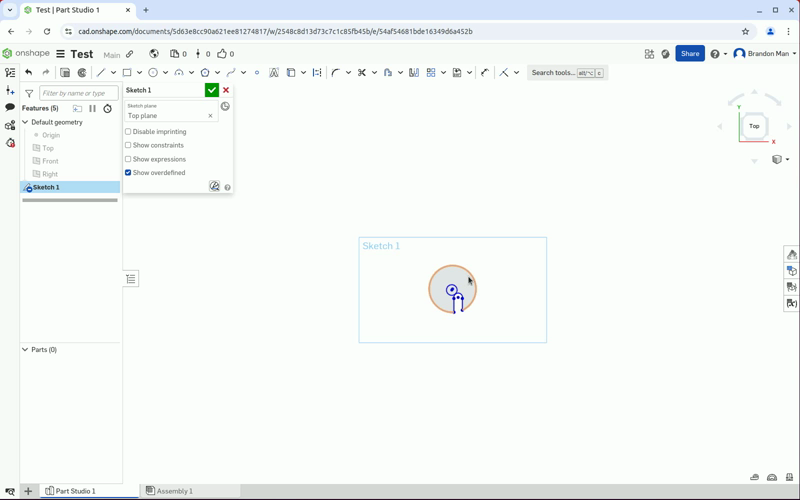
scroll(6)
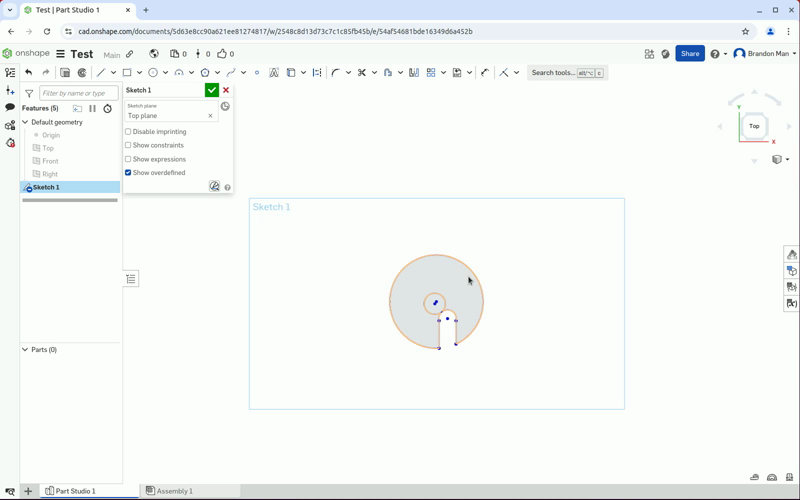
scroll(6)
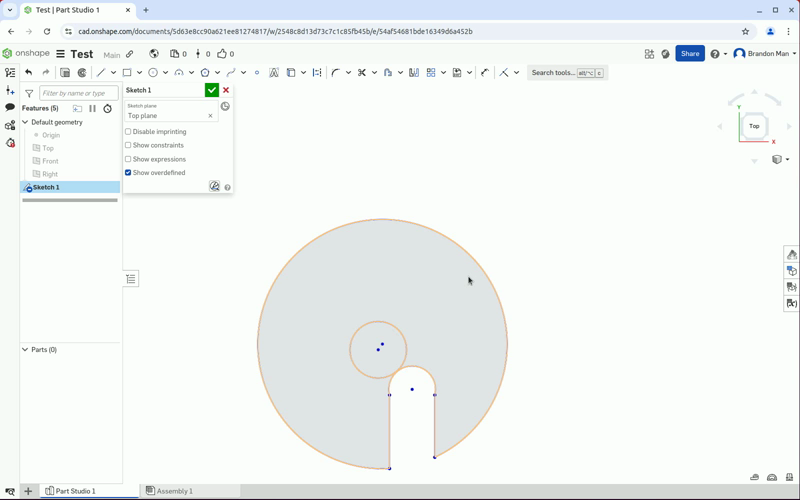
click(468, 276)
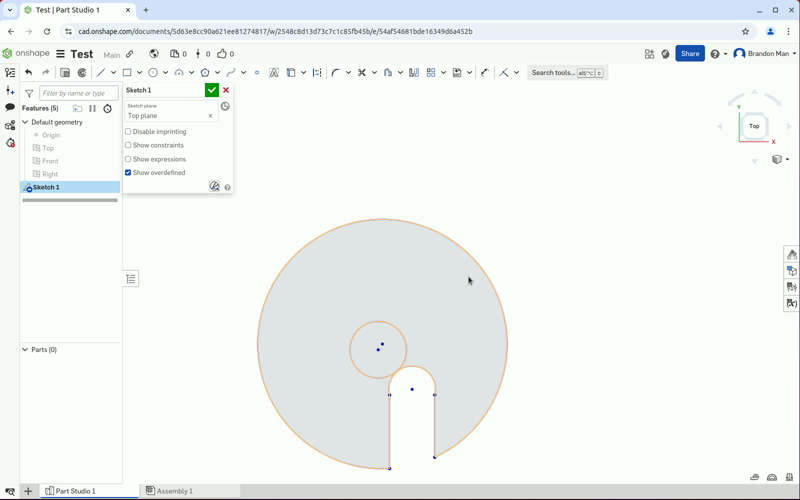
scroll(-6)
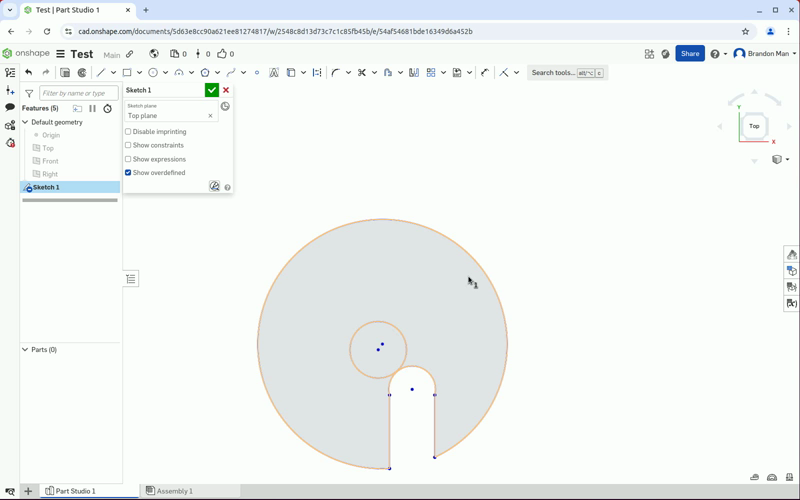
scroll(-6)
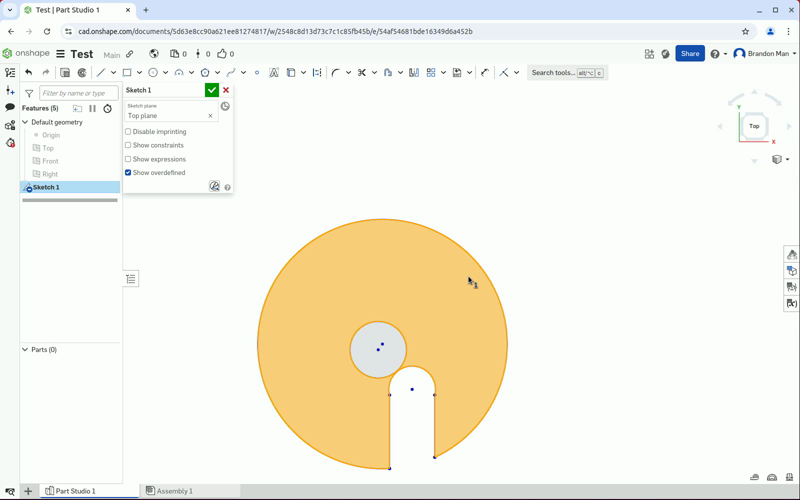
scroll(-6)
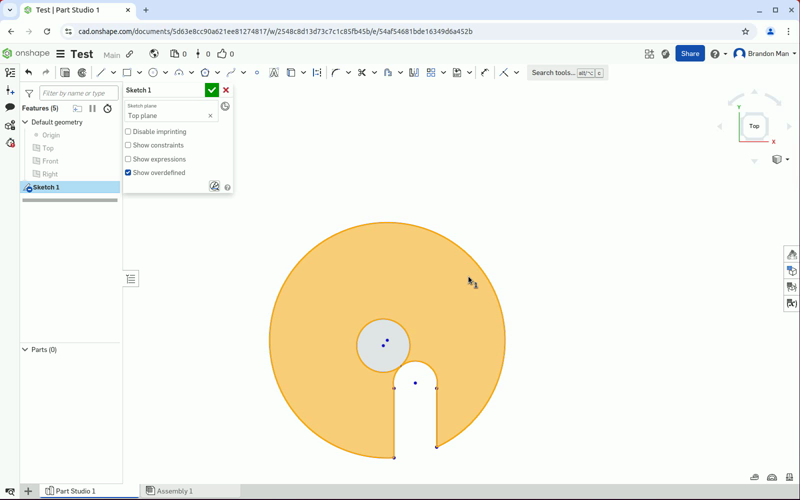
scroll(-6)
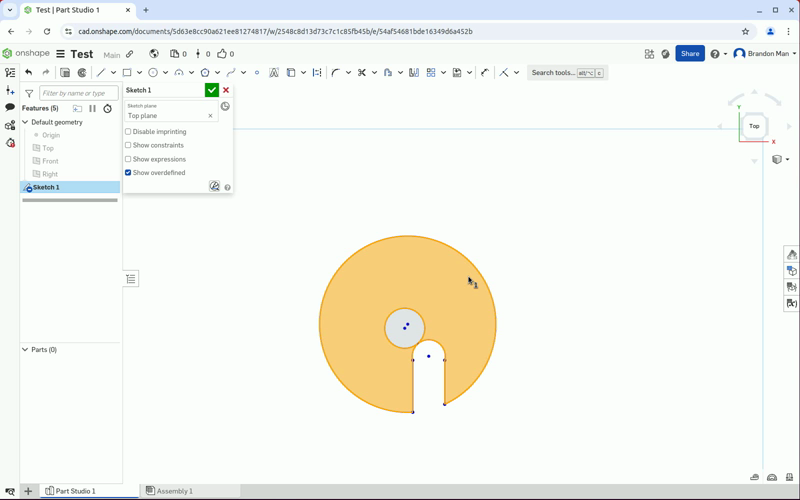
scroll(-6)
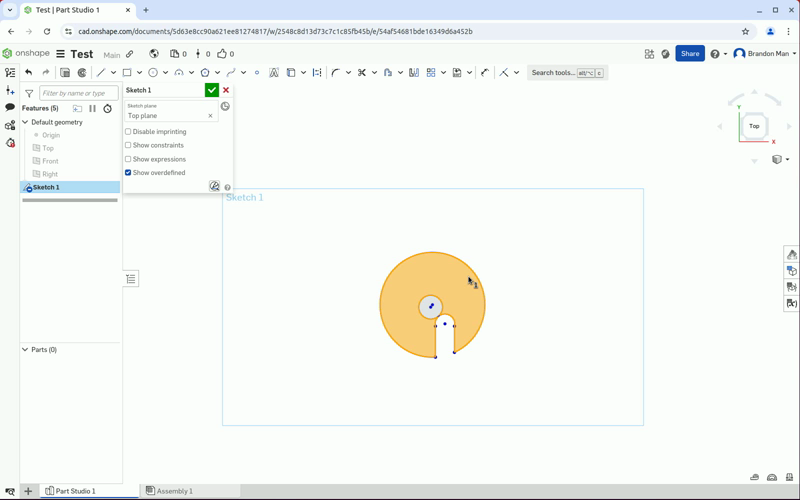
scroll(-6)
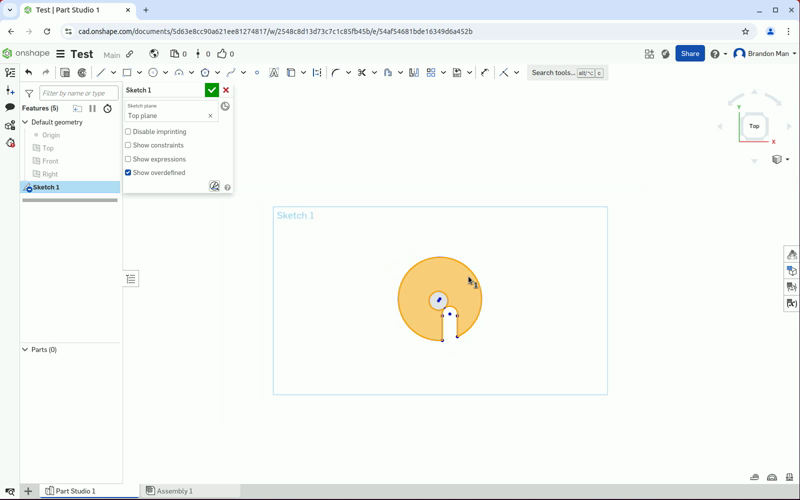
scroll(-6)
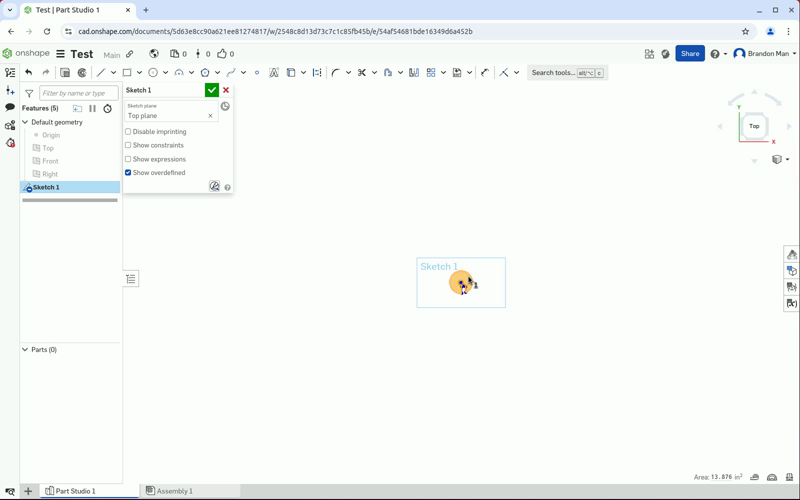
mouse_move(73, 352)
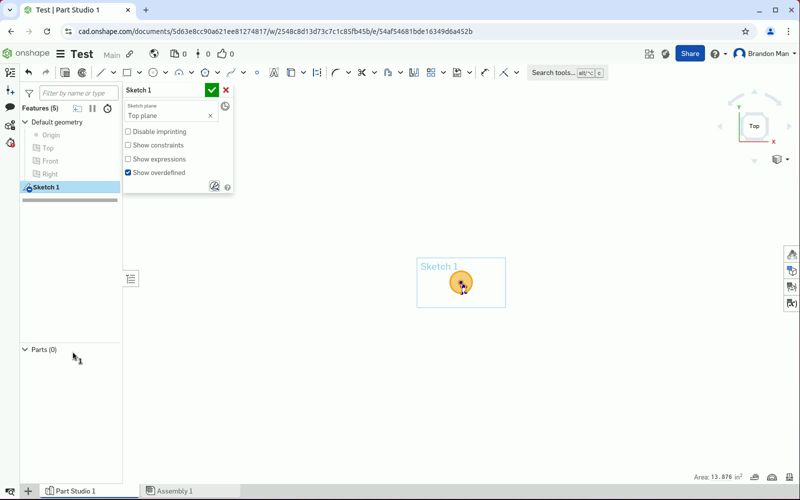
key(shift+y)
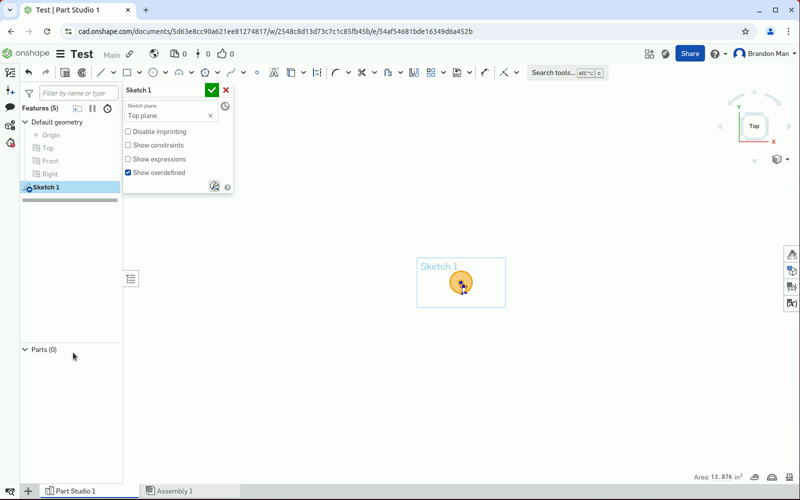
key(shift+e)
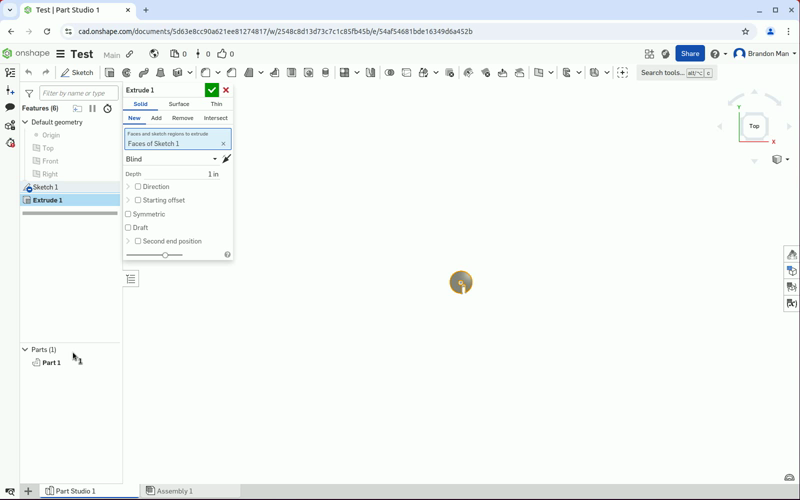
mouse_move(143, 106)
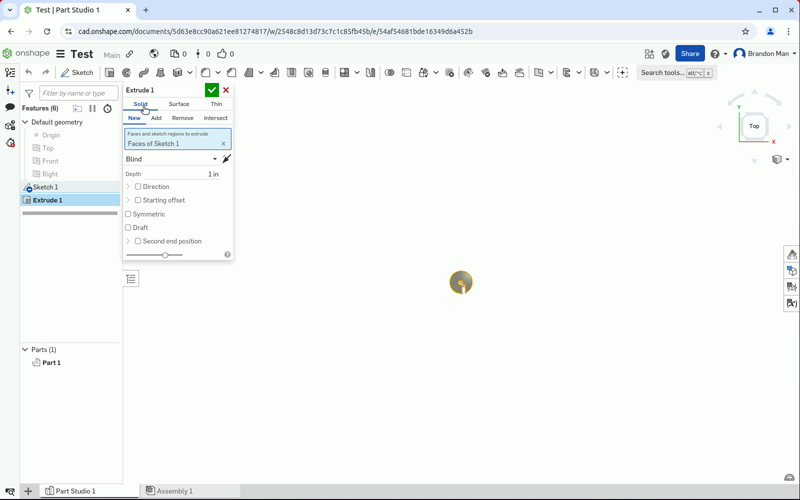
click(143, 106)
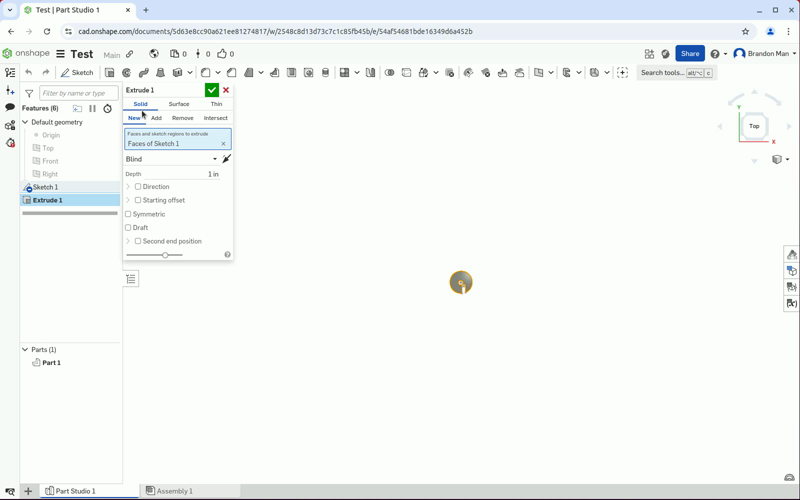
mouse_move(137, 120)
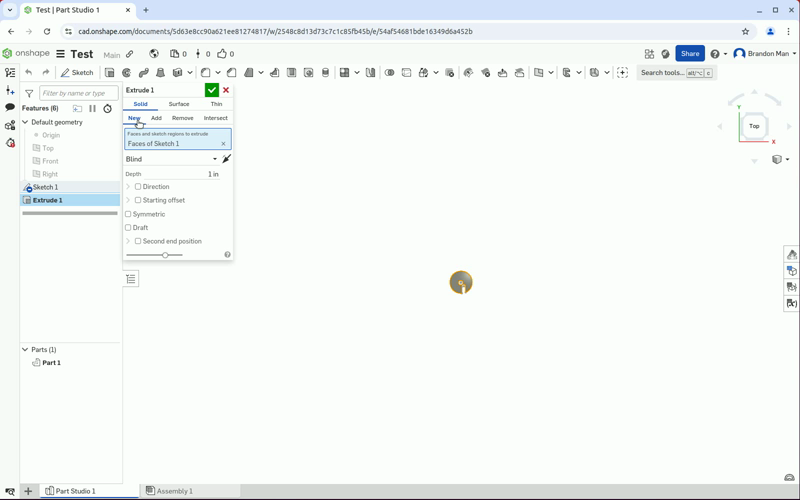
click(137, 120)
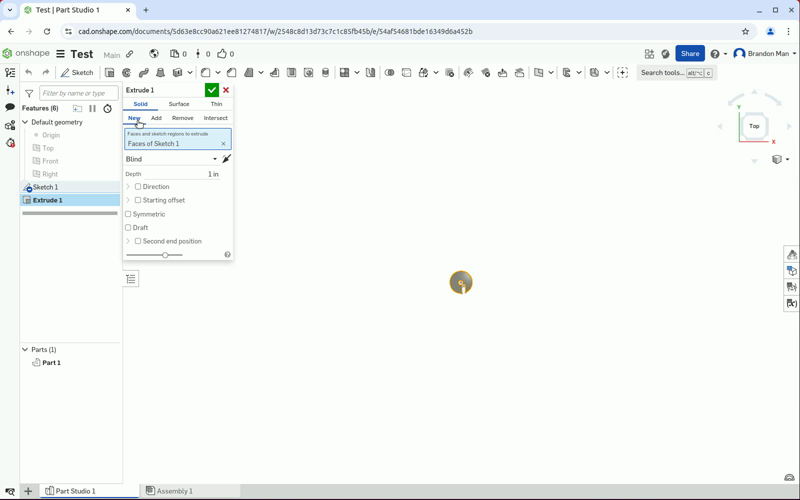
key(tab, 4)
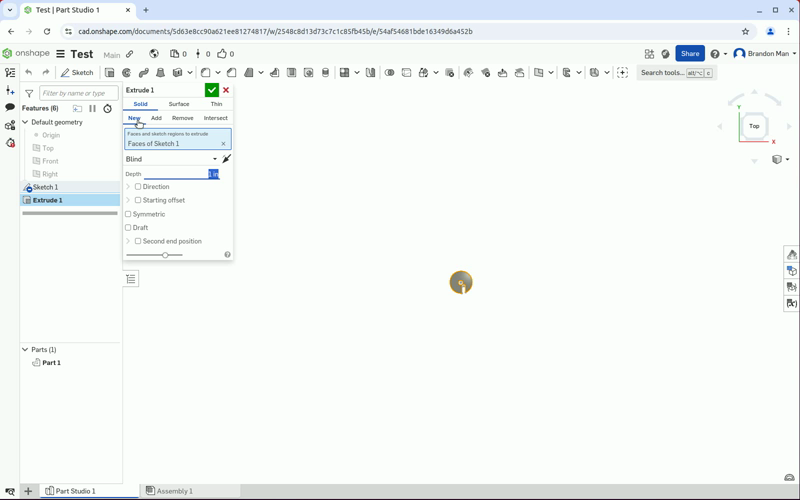
text(0.481)
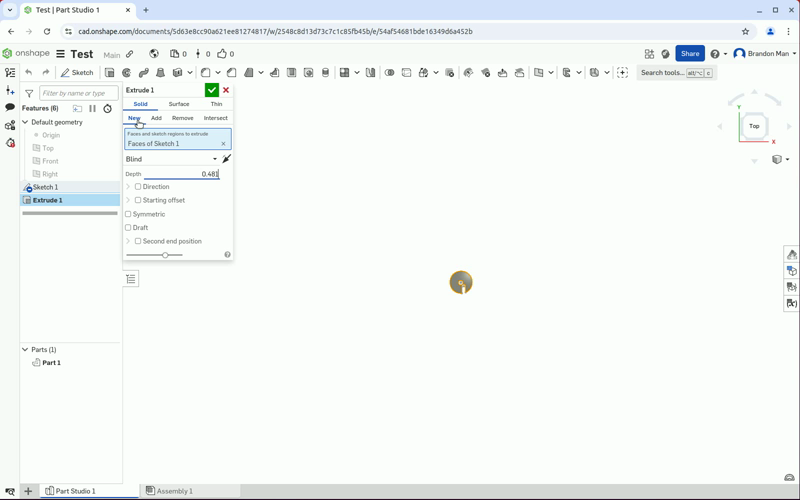
key(enter)
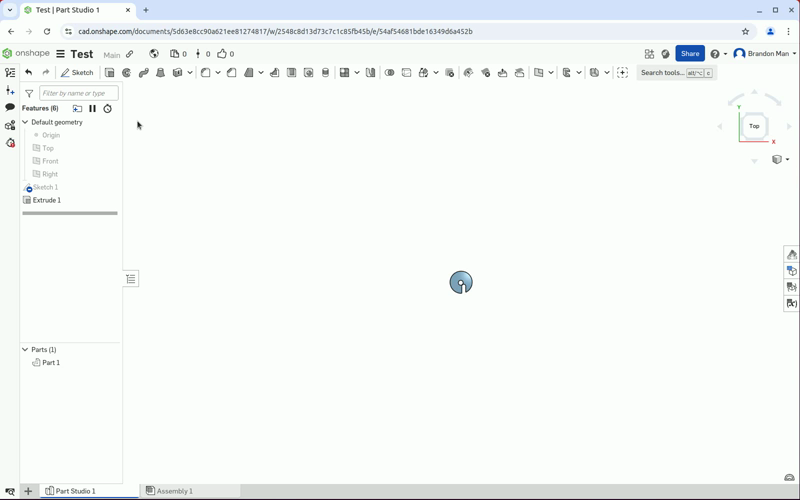
key(shift+h)
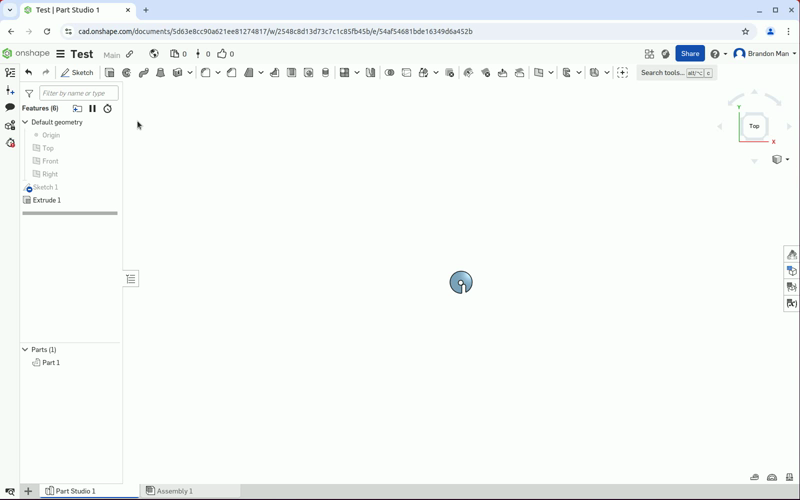
key(shift+h)
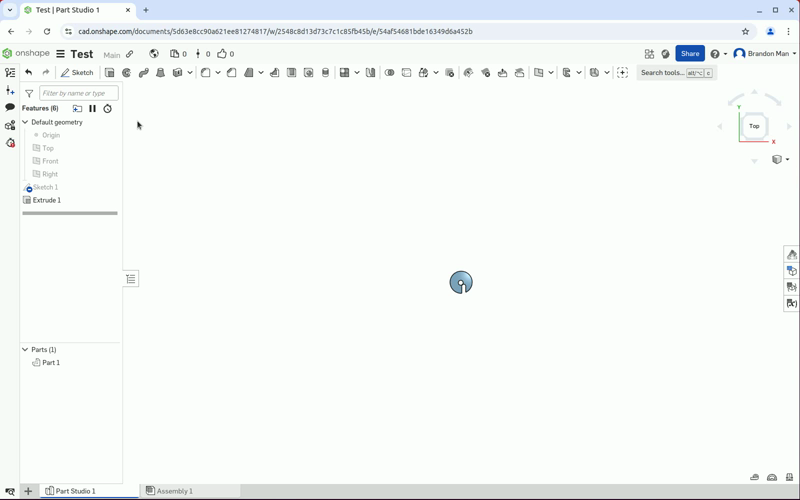
mouse_move(73, 189)
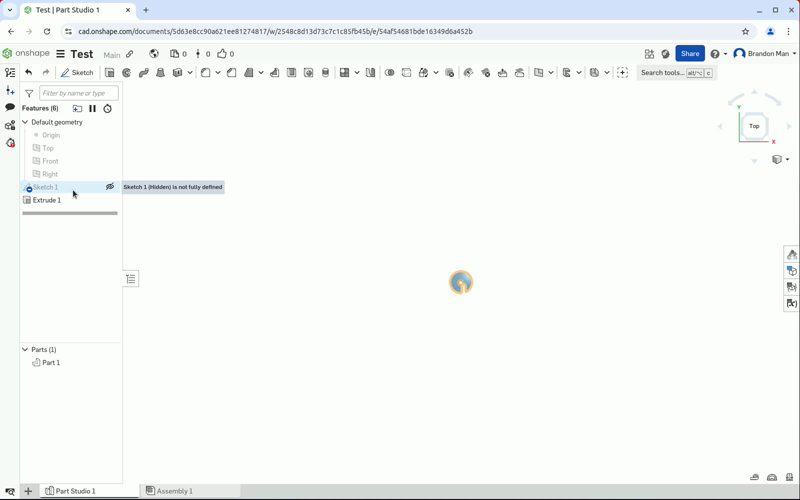
click(73, 189)
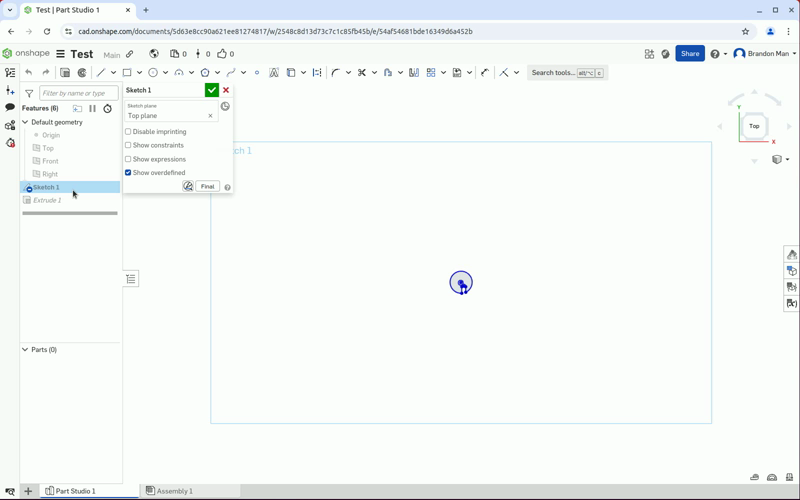
mouse_move(229, 92)
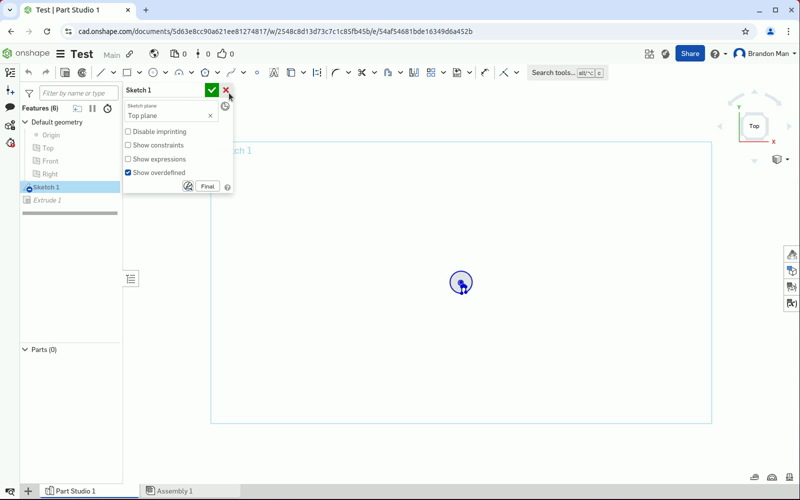
click(229, 92)
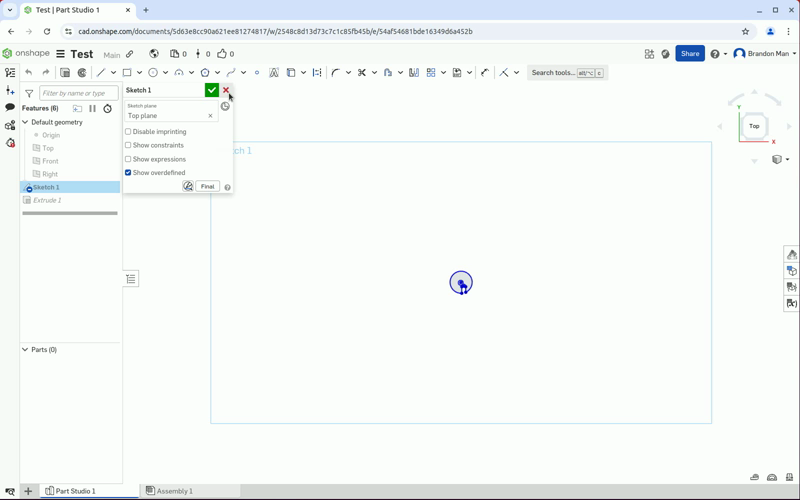
key(shift+s)
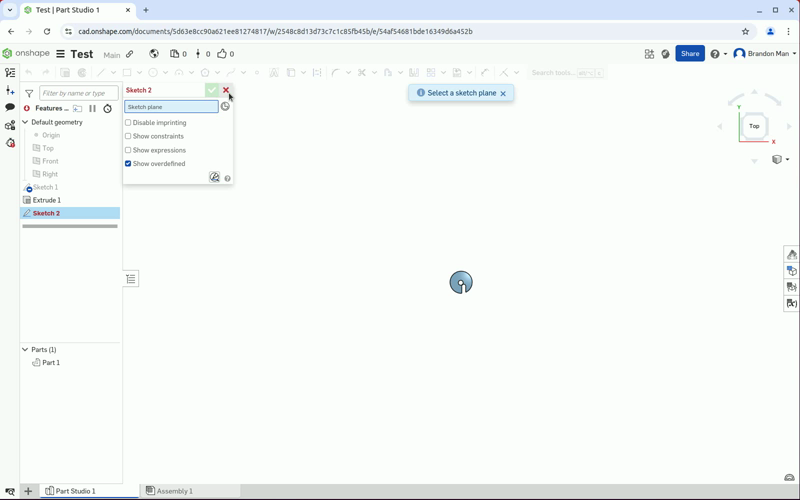
mouse_move(73, 150)
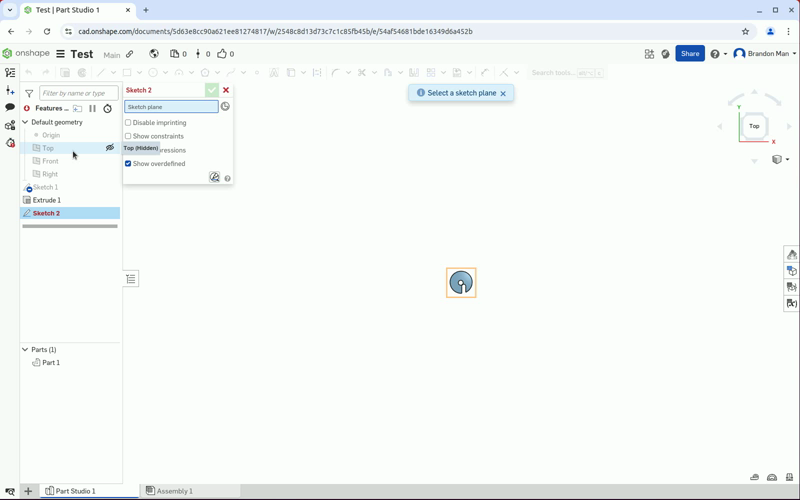
click(73, 150)
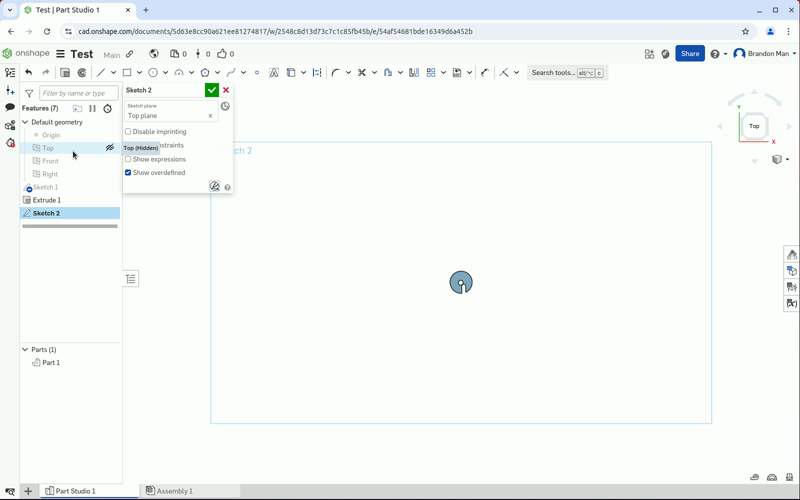
mouse_move(73, 352)
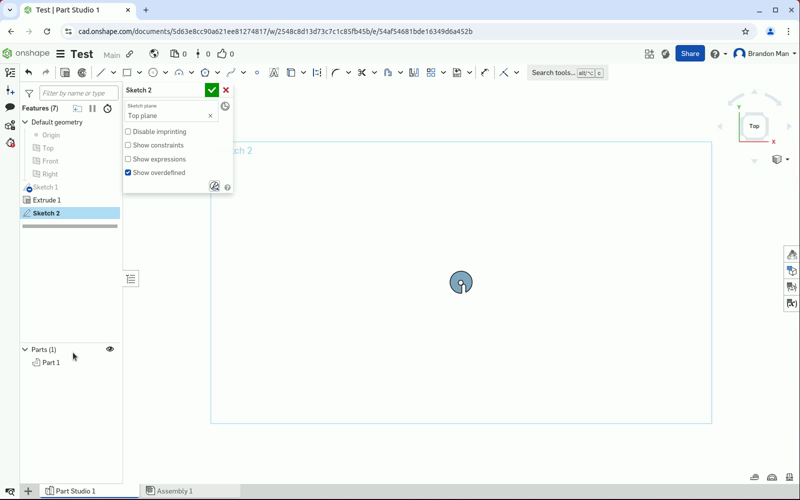
key(y)
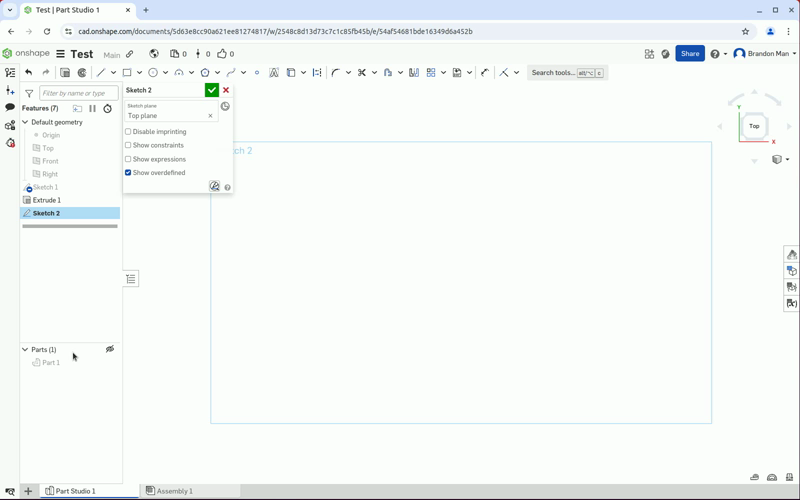
key(c)
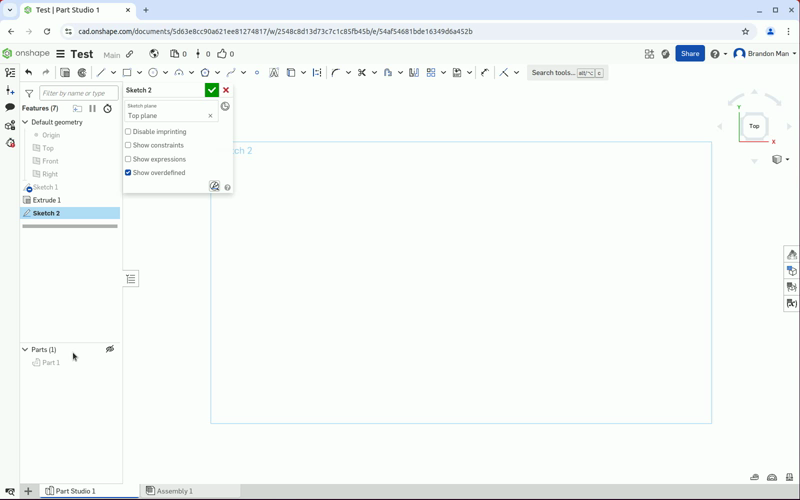
key_down(shift)
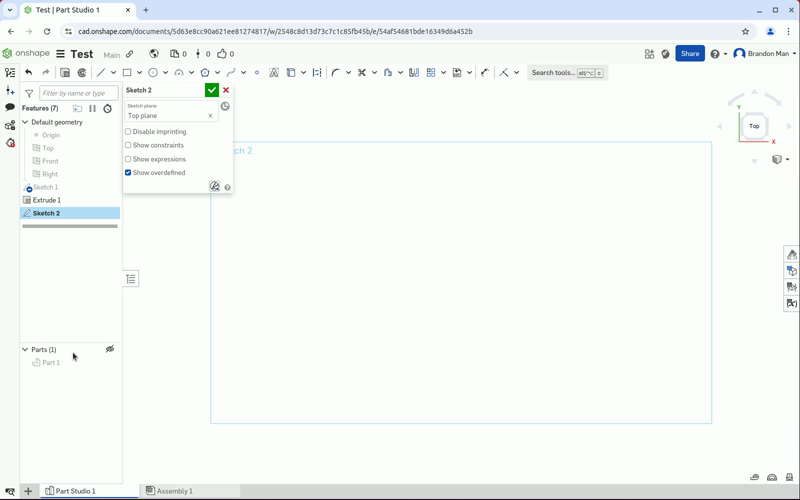
mouse_move(461, 282)
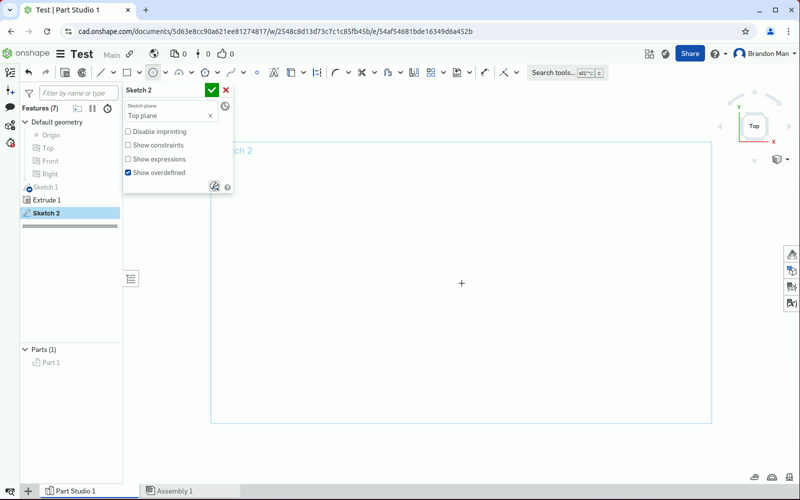
click(461, 282)
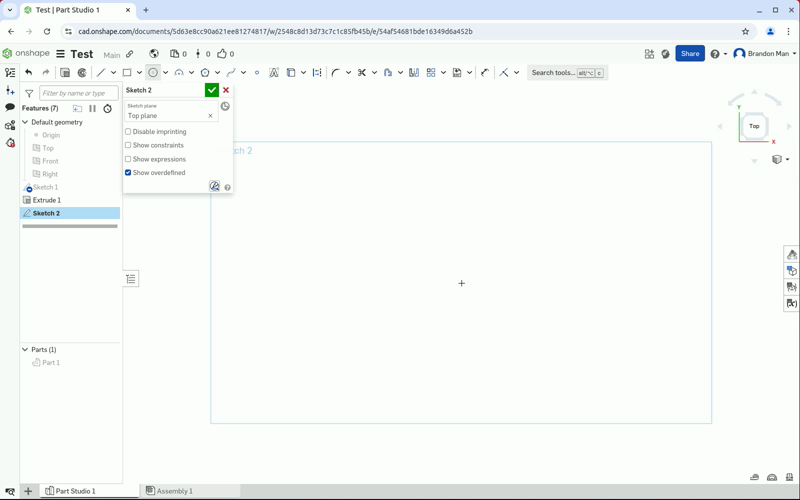
key_up(shift)
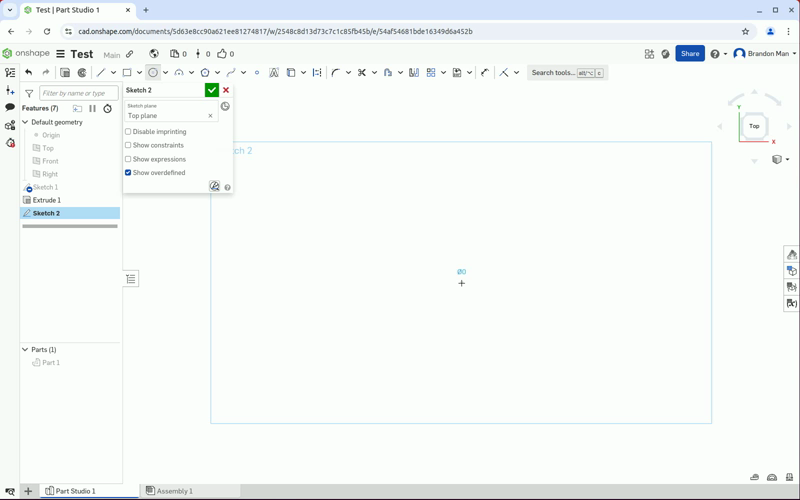
mouse_move(465, 282)
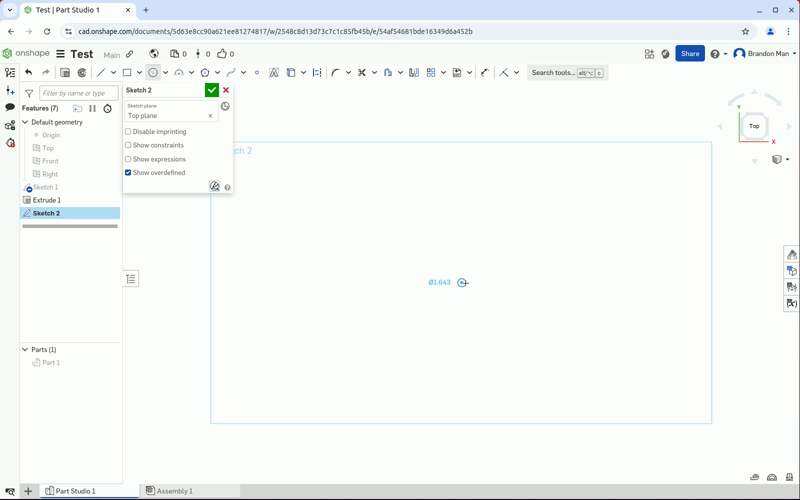
click(465, 282)
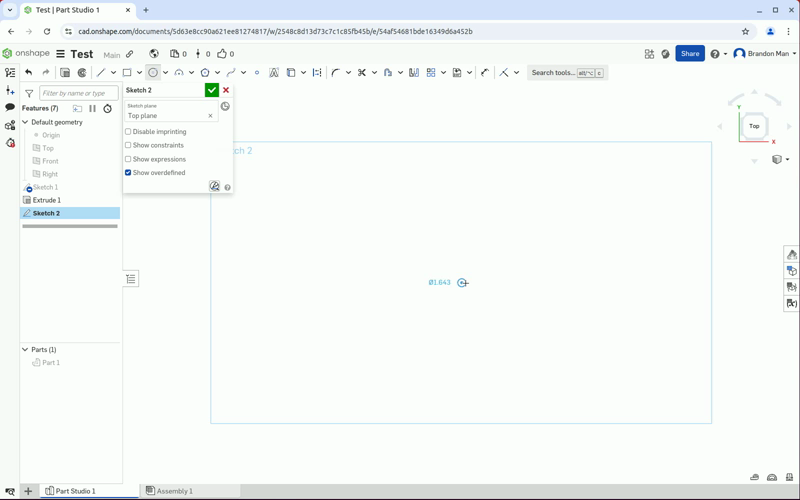
key(esc)
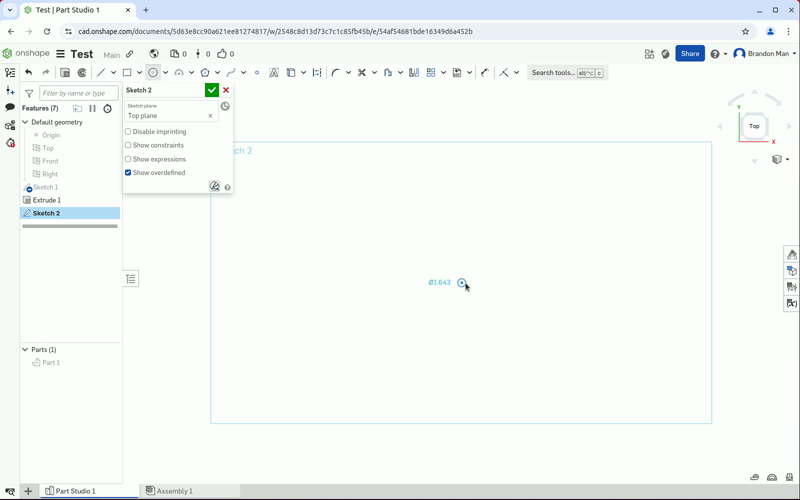
mouse_move(463, 282)
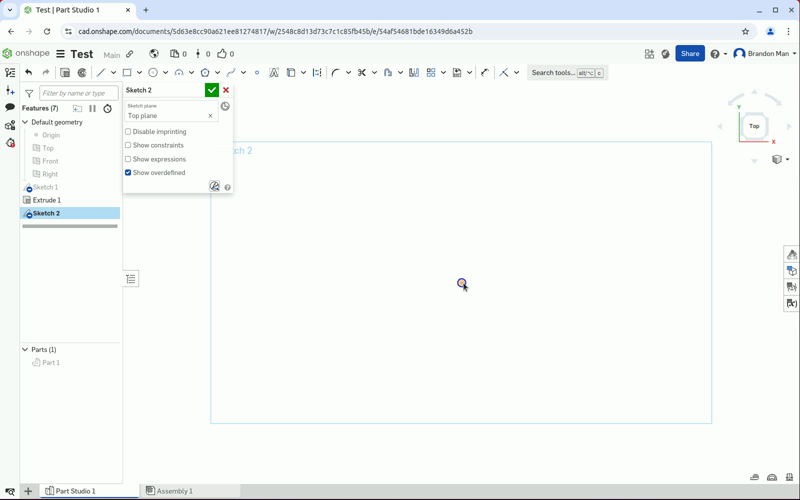
scroll(6)
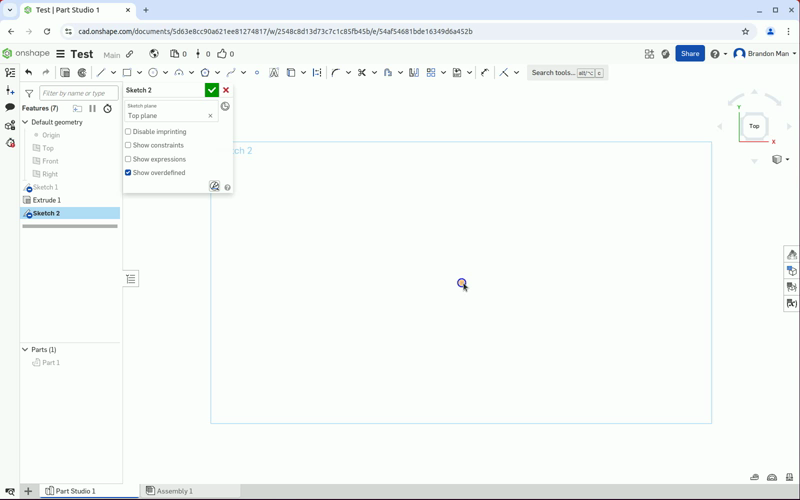
scroll(6)
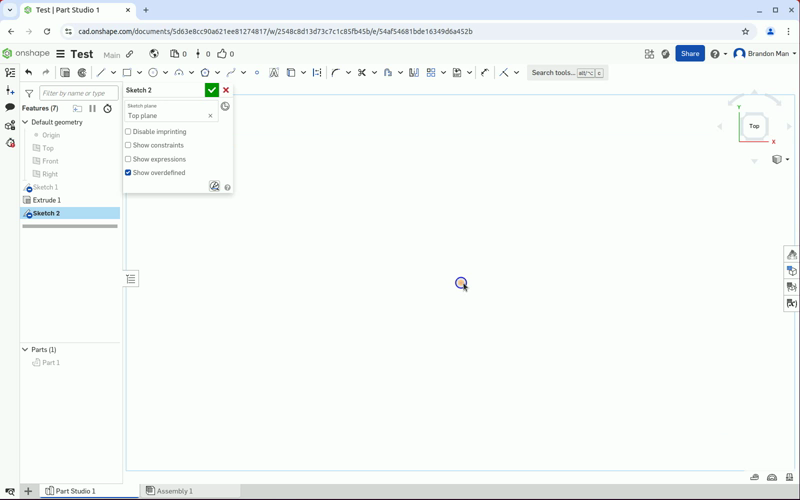
scroll(6)
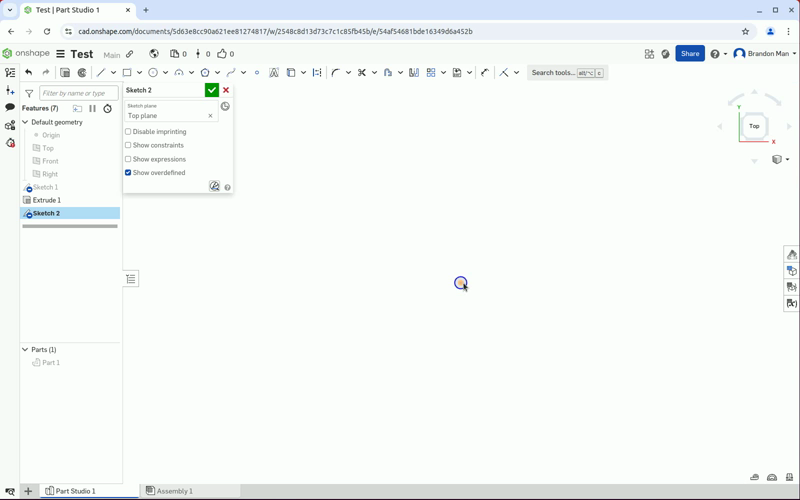
scroll(6)
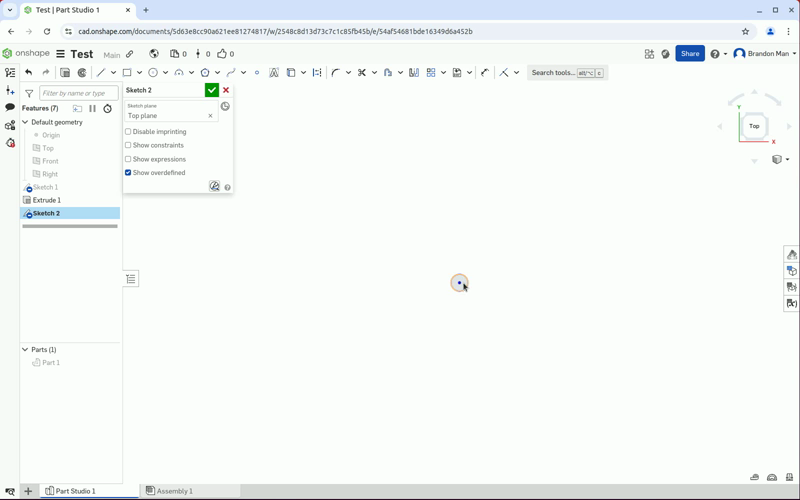
scroll(6)
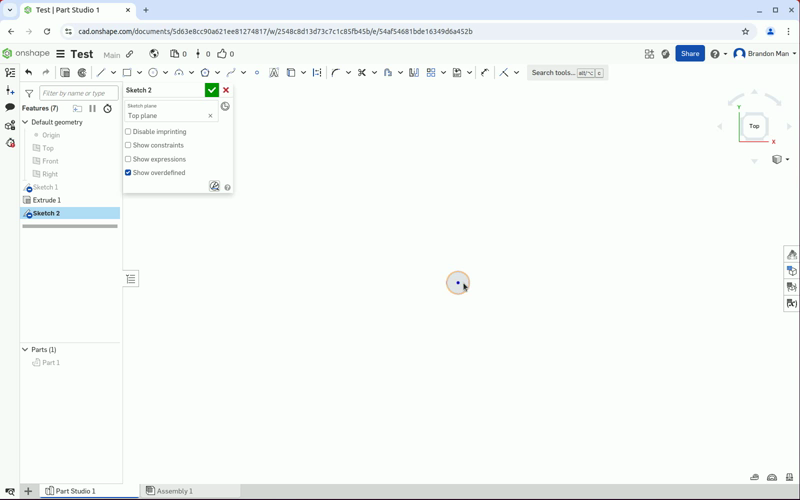
scroll(6)
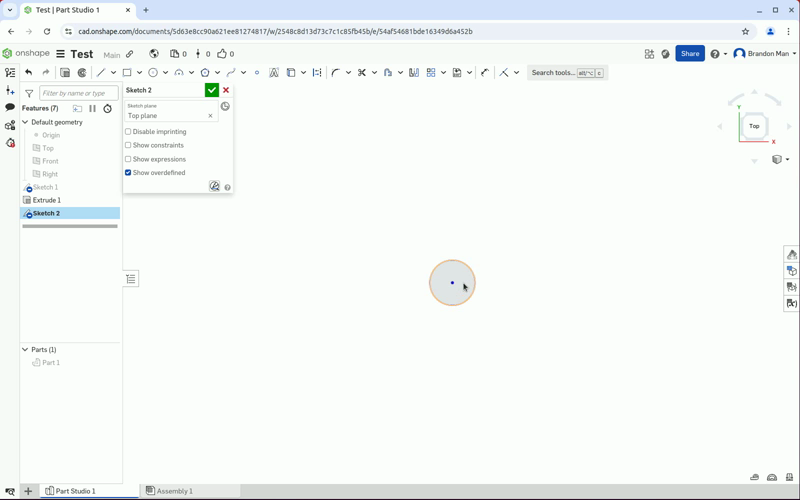
scroll(6)
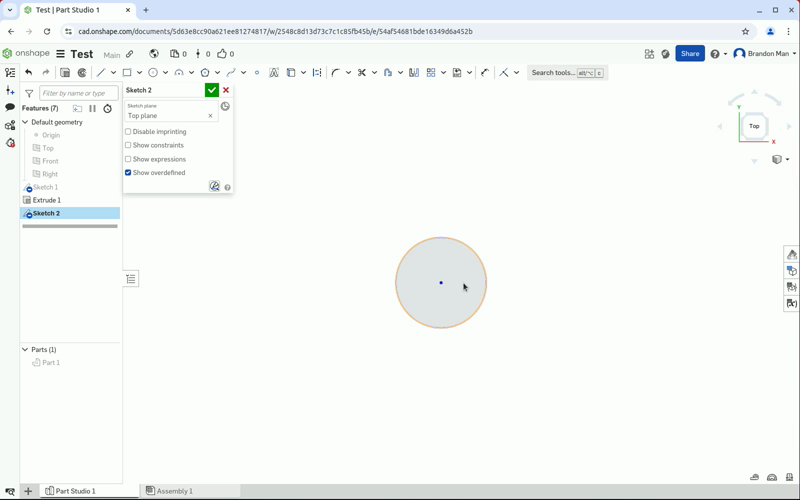
click(463, 282)
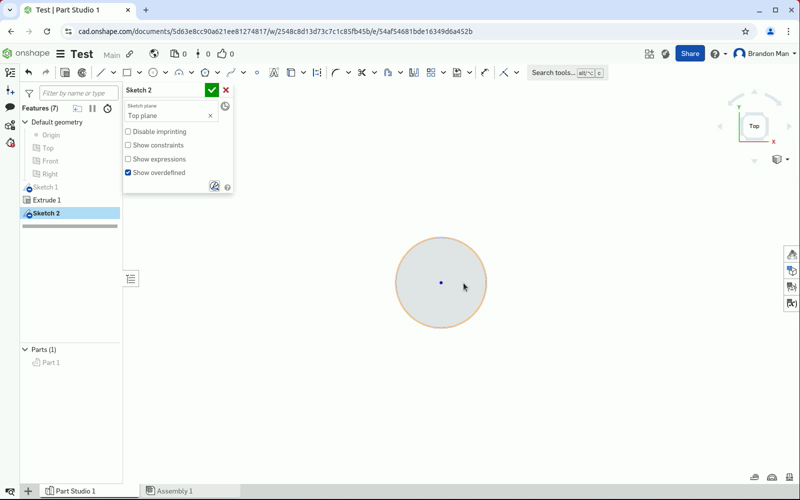
scroll(-6)
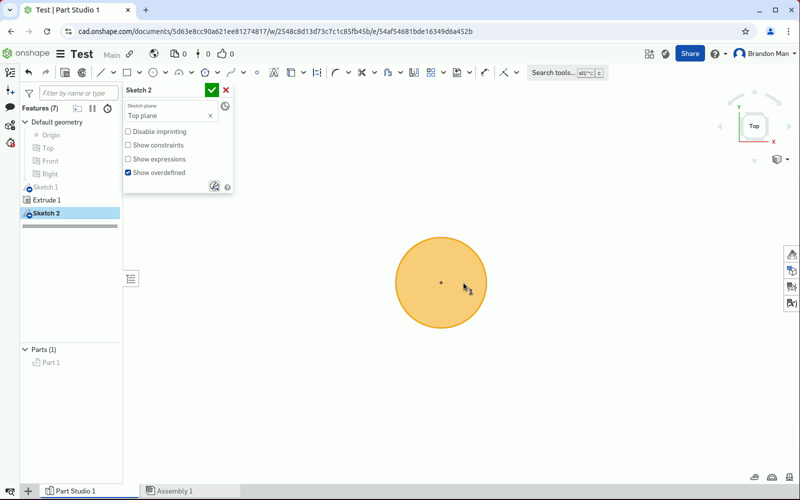
scroll(-6)
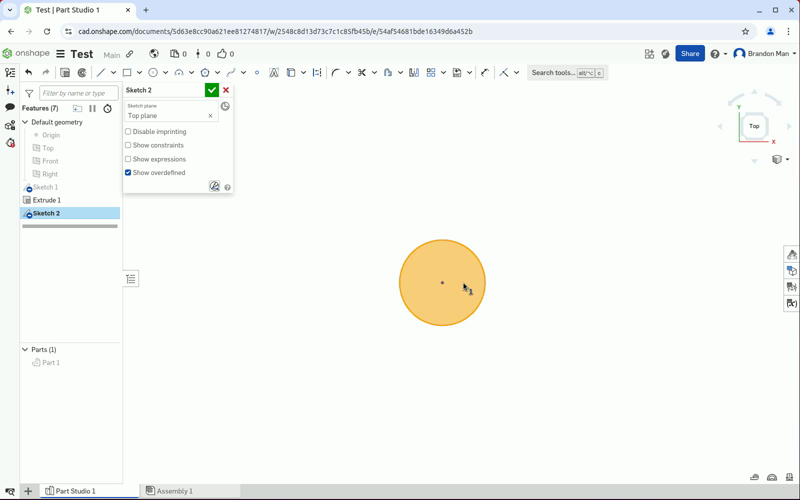
scroll(-6)
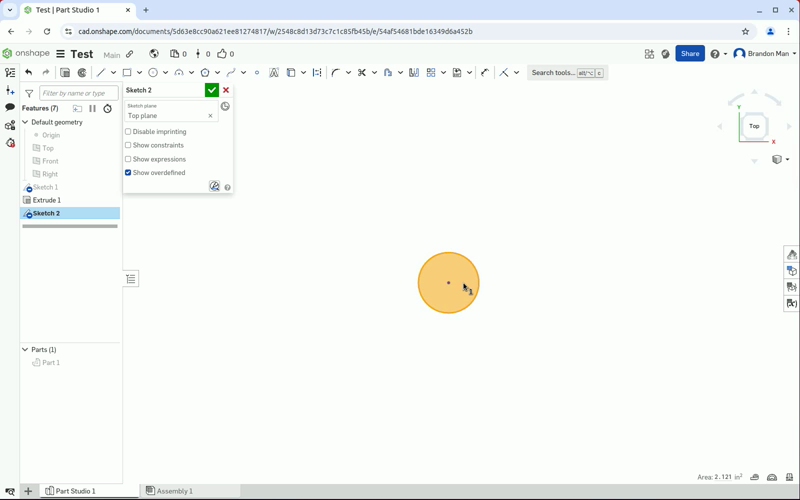
scroll(-6)
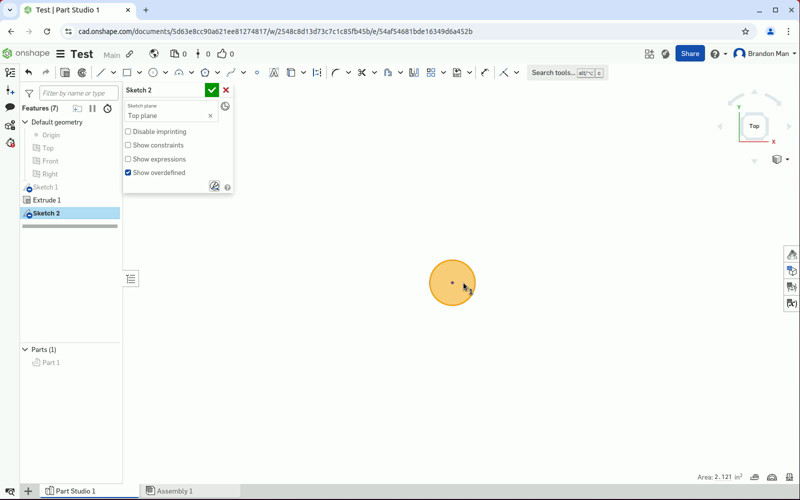
scroll(-6)
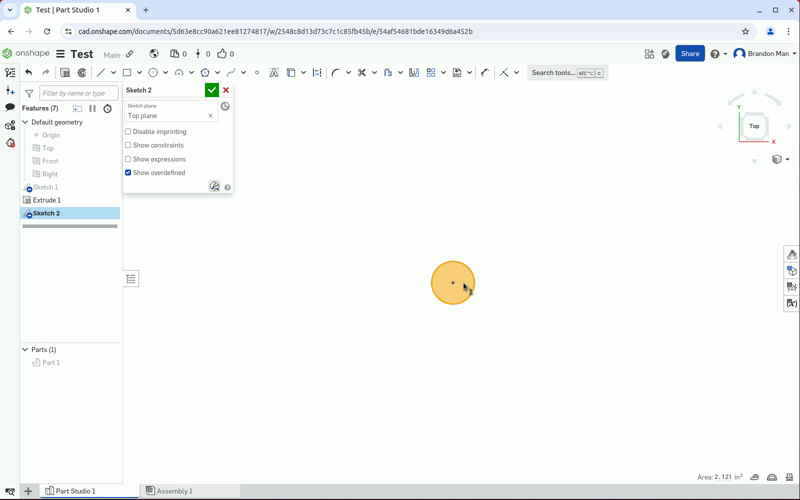
scroll(-6)
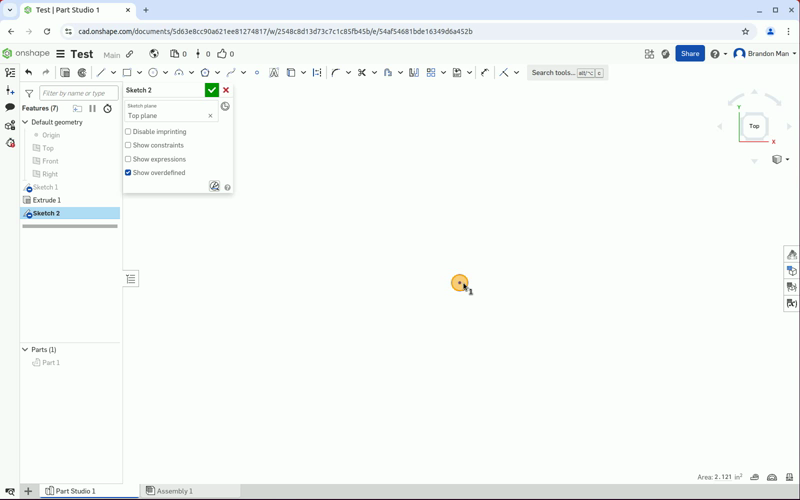
scroll(-6)
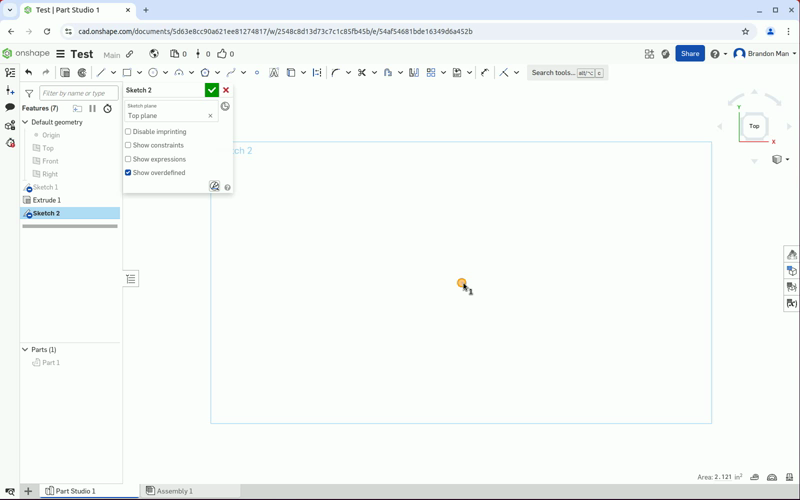
mouse_move(73, 352)
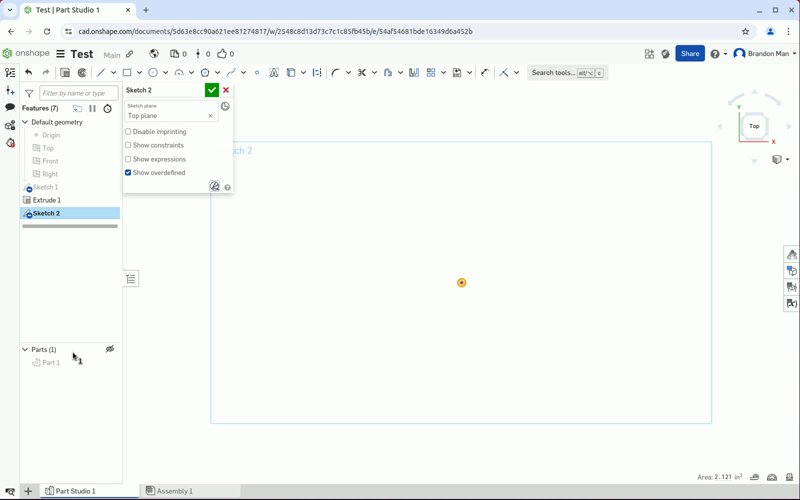
key(shift+y)
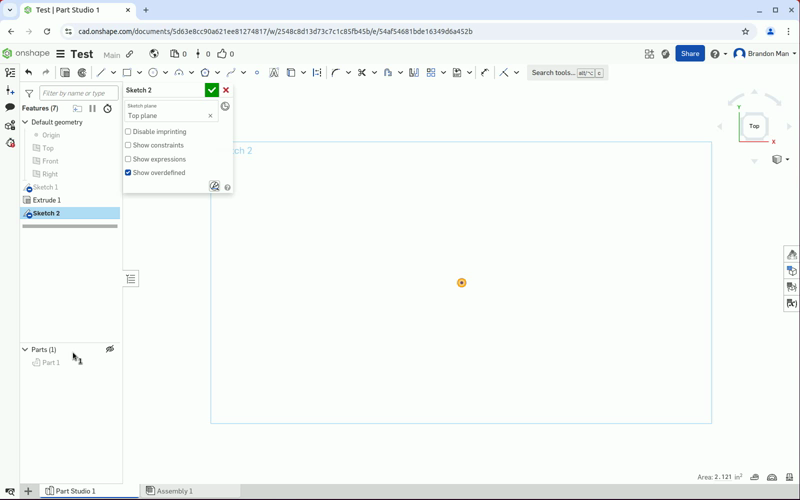
key(shift+e)
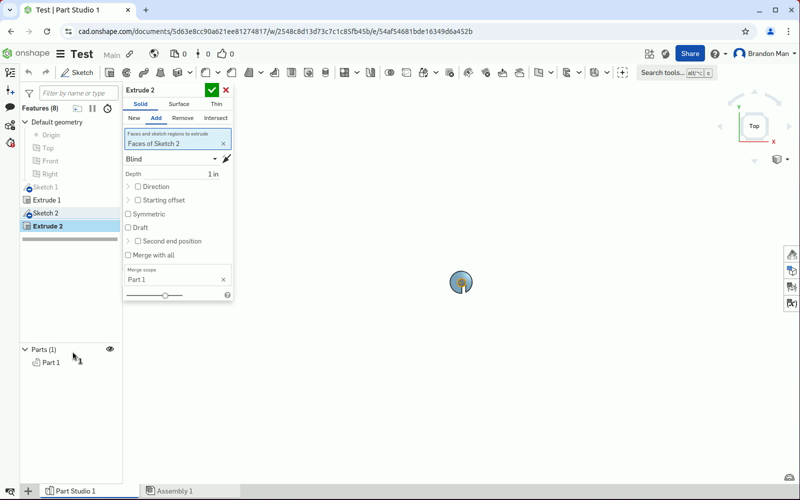
mouse_move(143, 106)
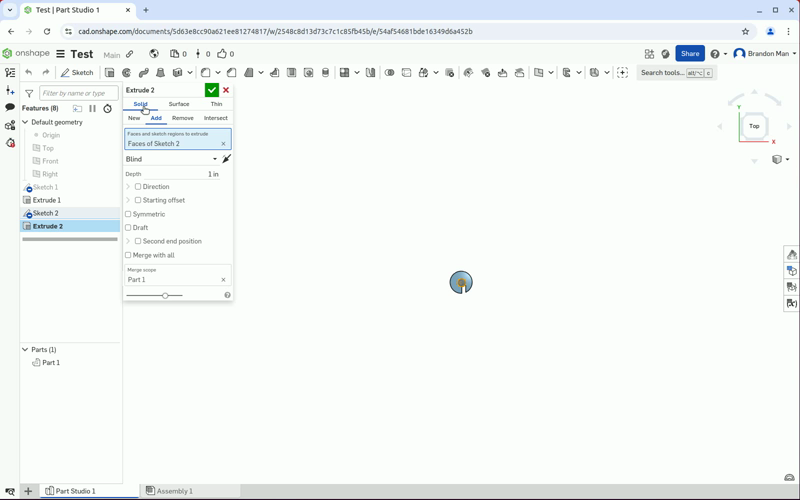
click(143, 106)
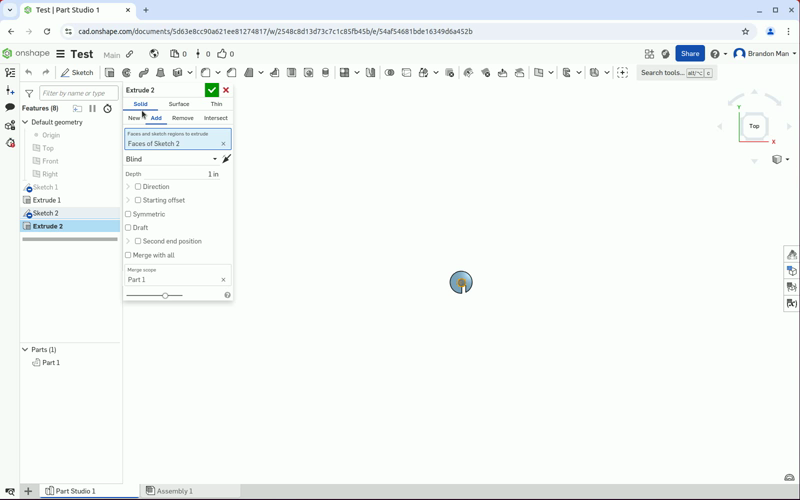
mouse_move(137, 120)
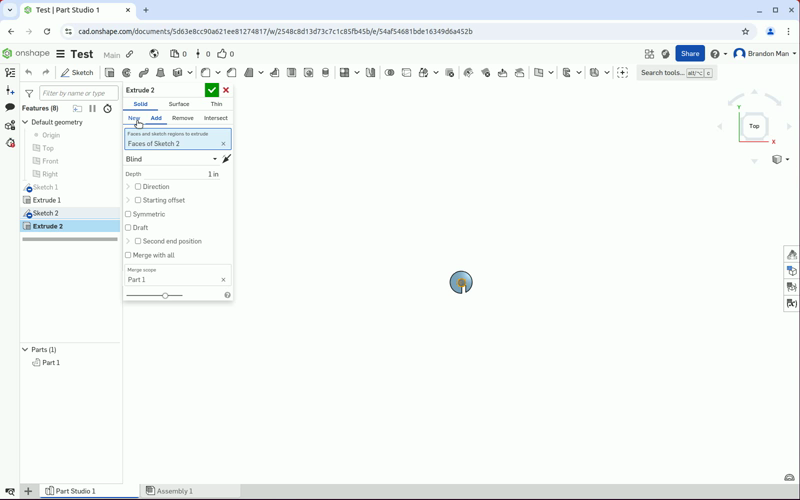
click(137, 120)
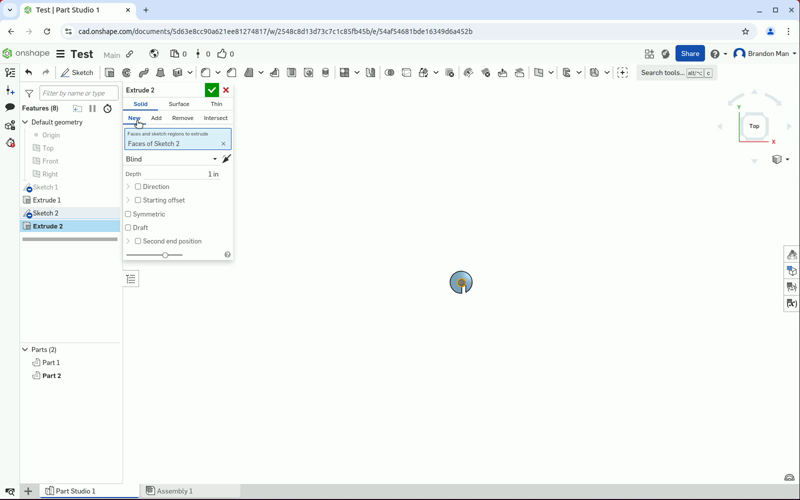
key(tab, 4)
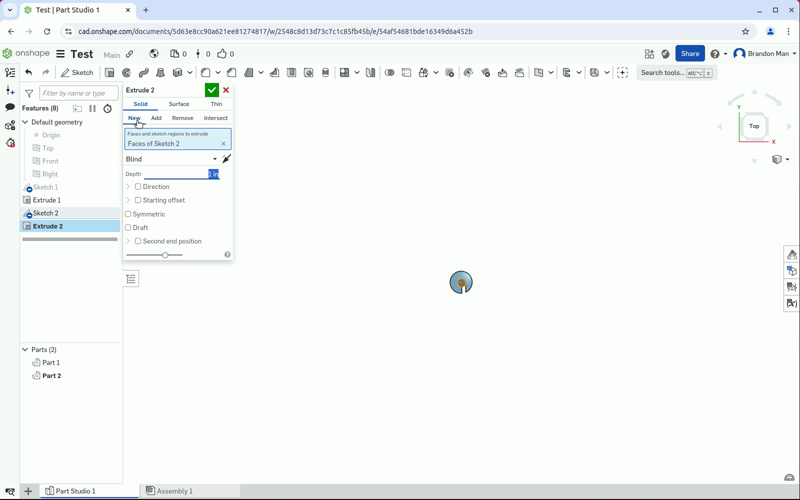
text(0.481)
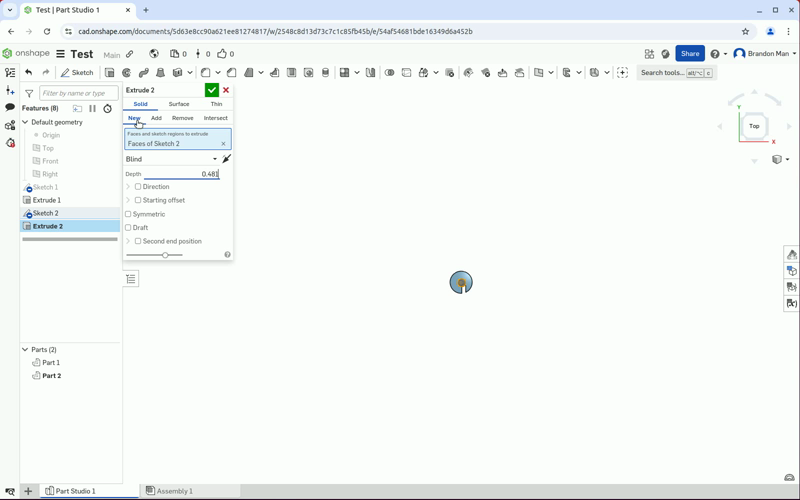
key(enter)
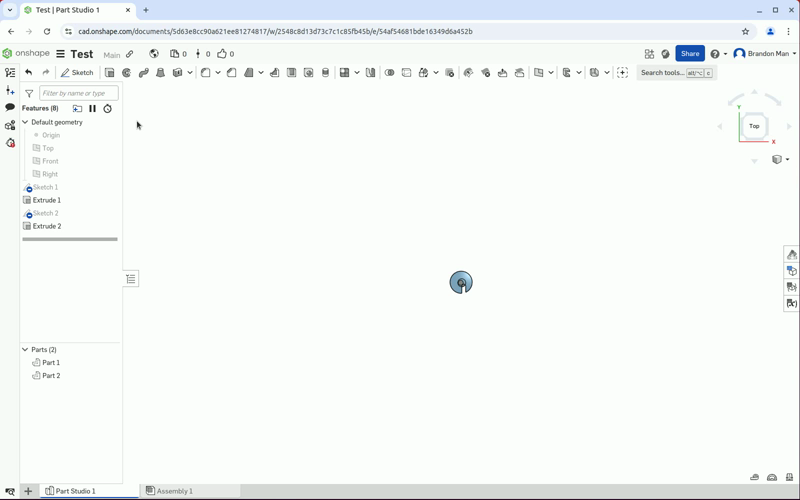
key(shift+h)
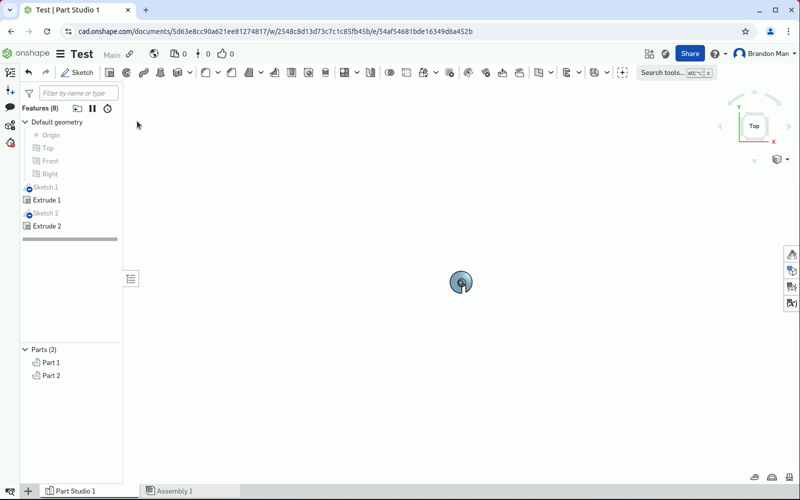
key(shift+h)
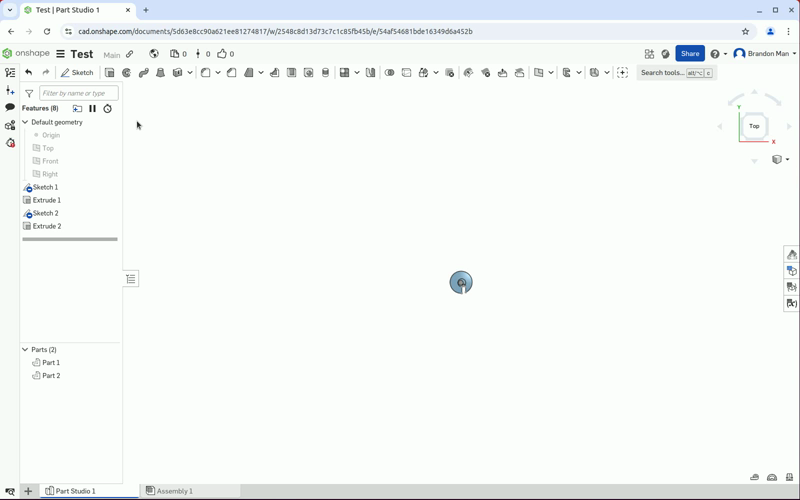
key(shift+7)
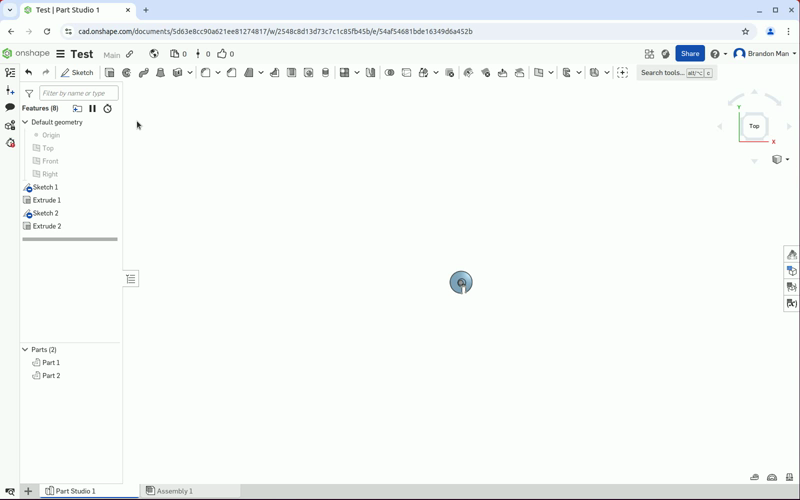
key(up, 3)
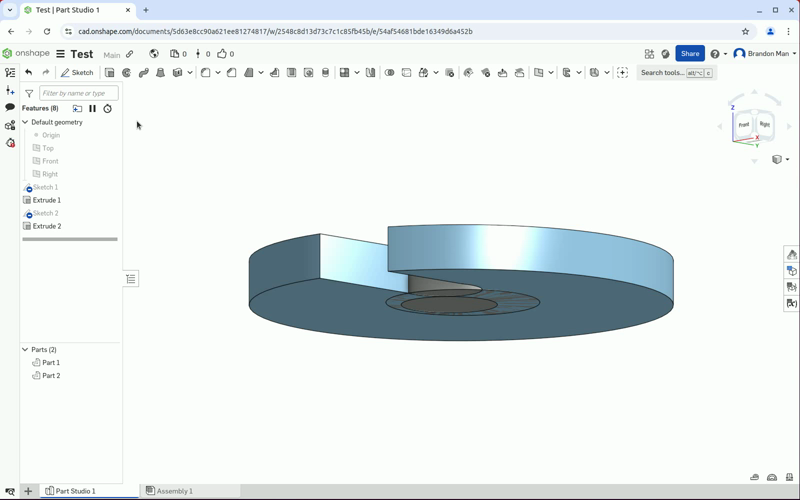
key(left, 3)
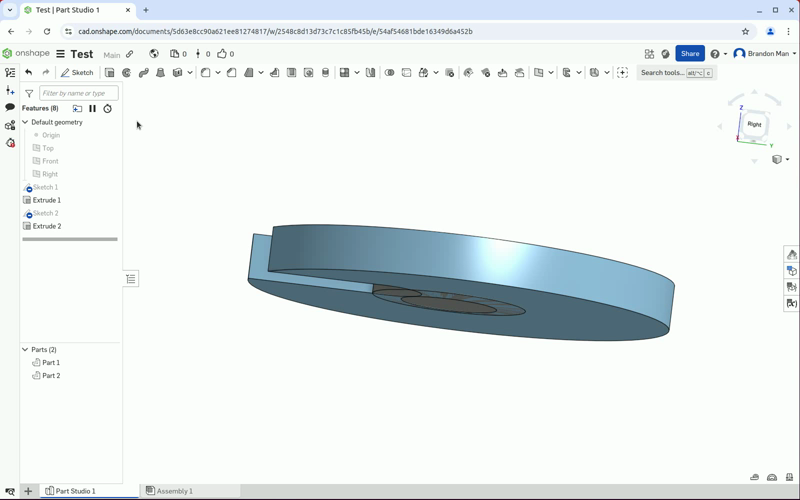
key(right, 3)
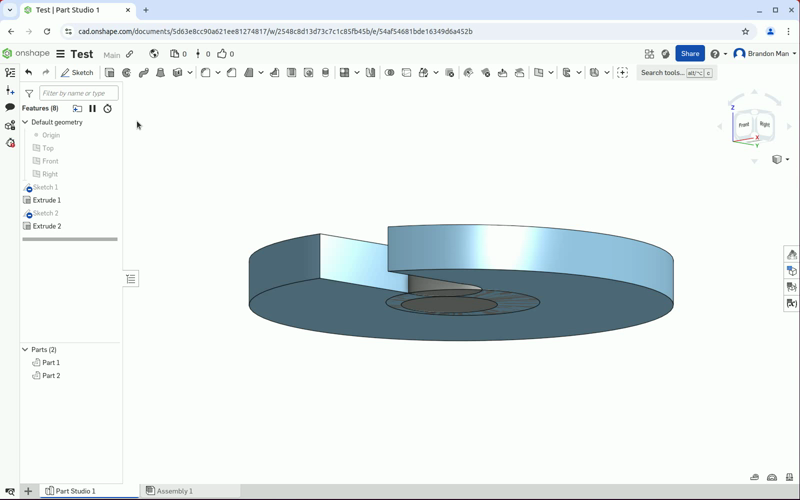
key(down, 3)
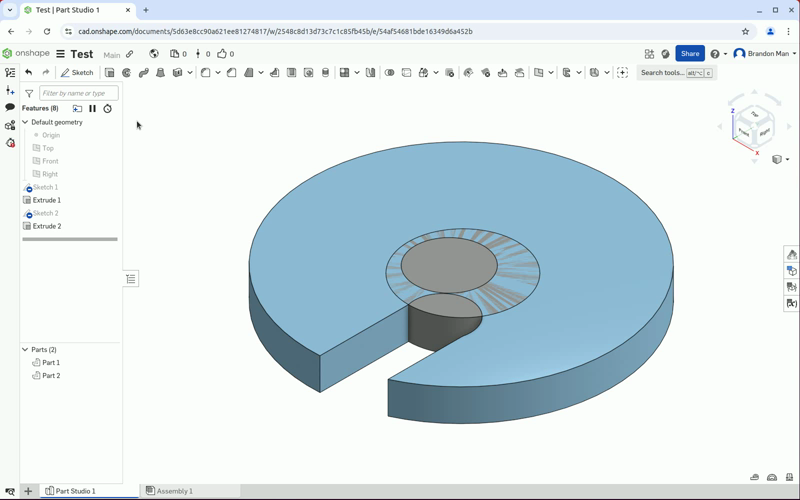
mouse_move(73, 189)
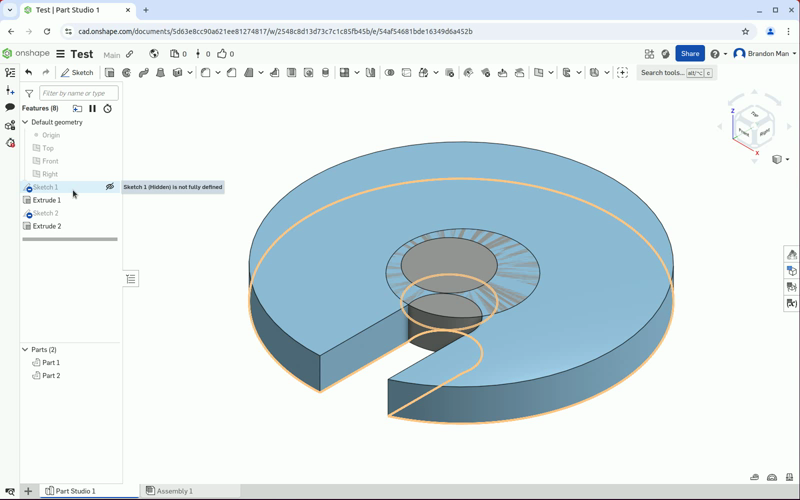
click(73, 189)